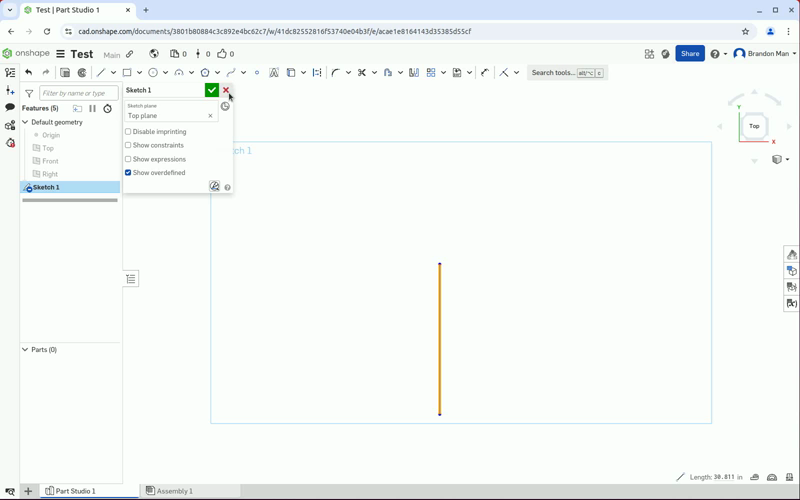
key(shift+h)
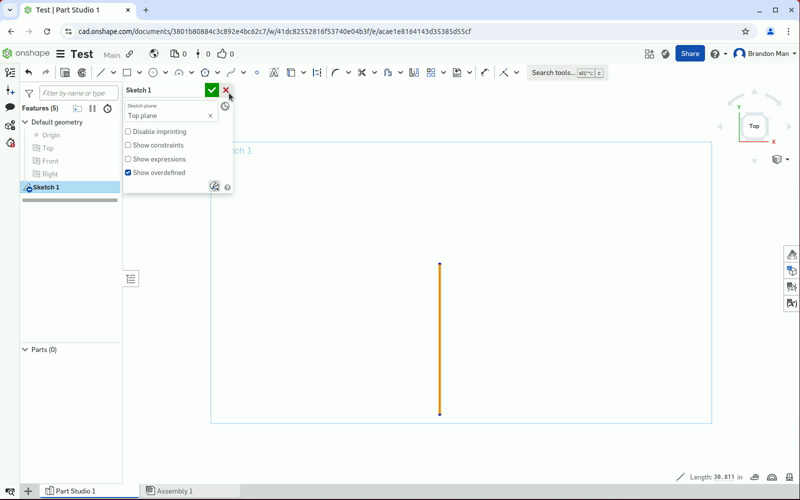
key(shift+s)
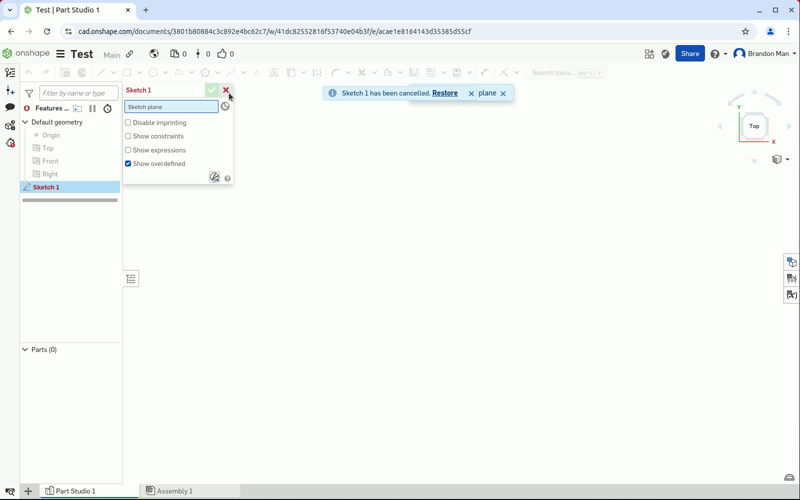
mouse_move(73, 150)
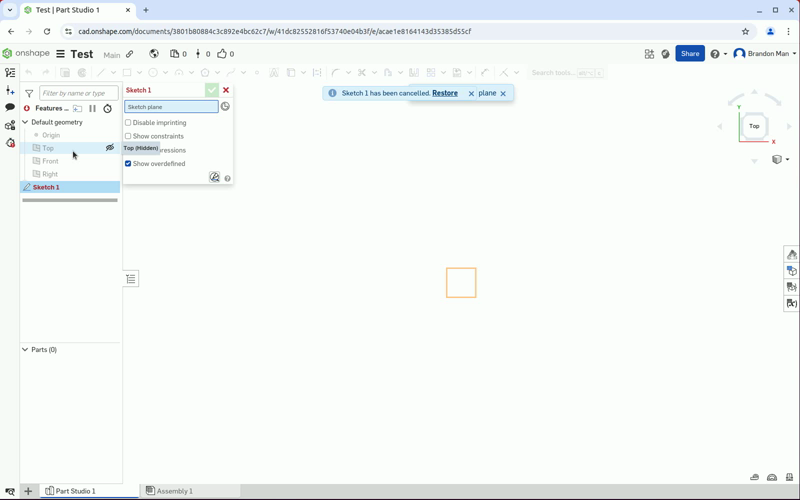
click(73, 150)
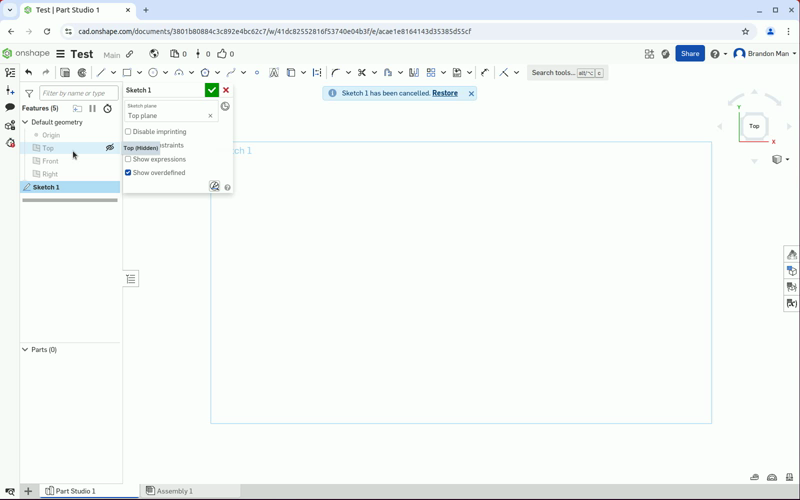
mouse_move(73, 352)
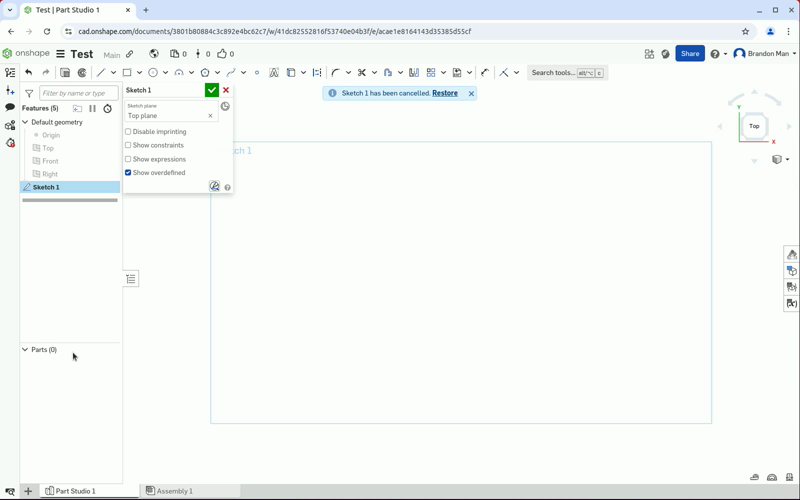
key(y)
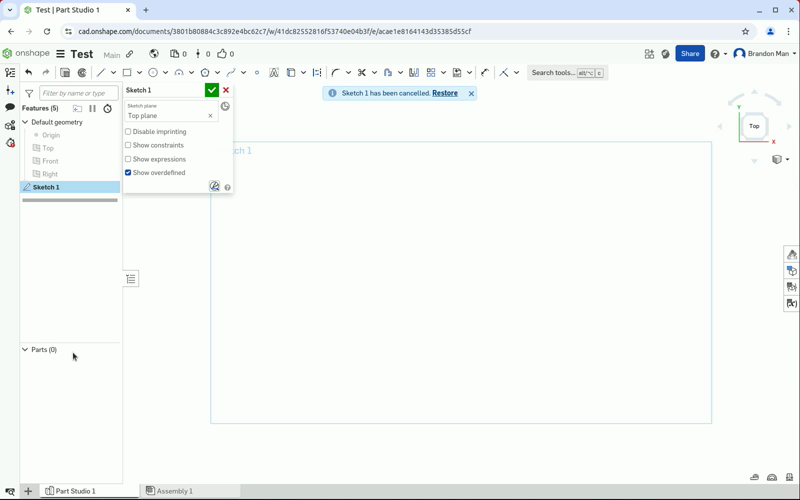
key(a)
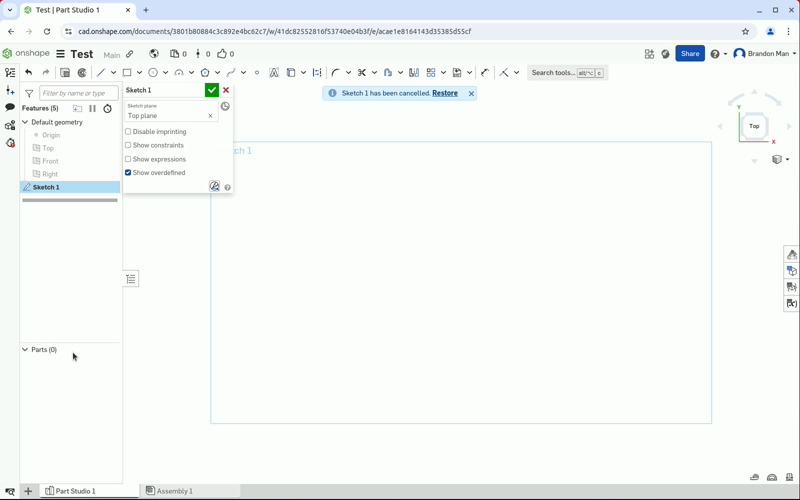
key_down(shift)
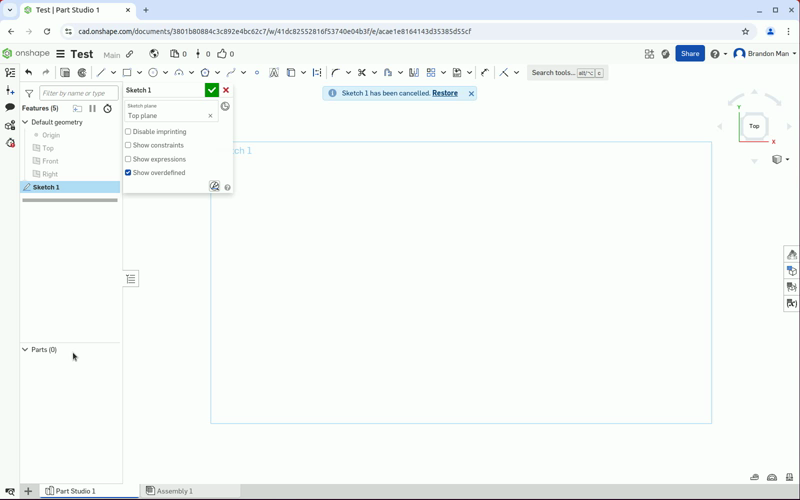
mouse_move(355, 321)
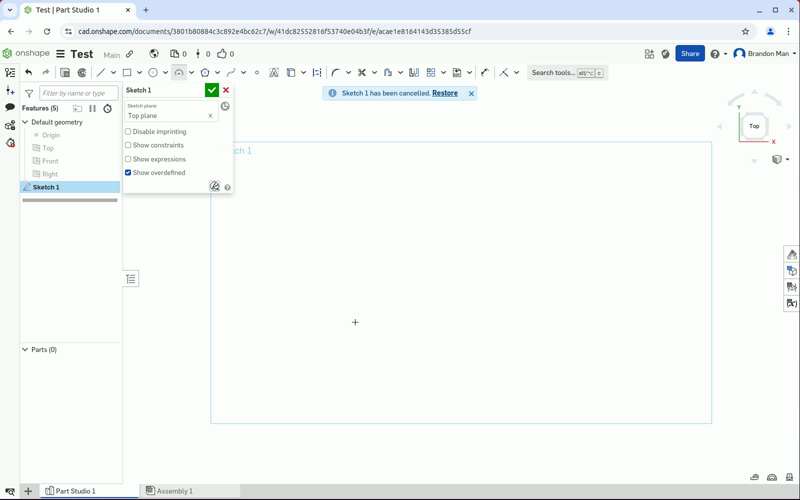
click(355, 321)
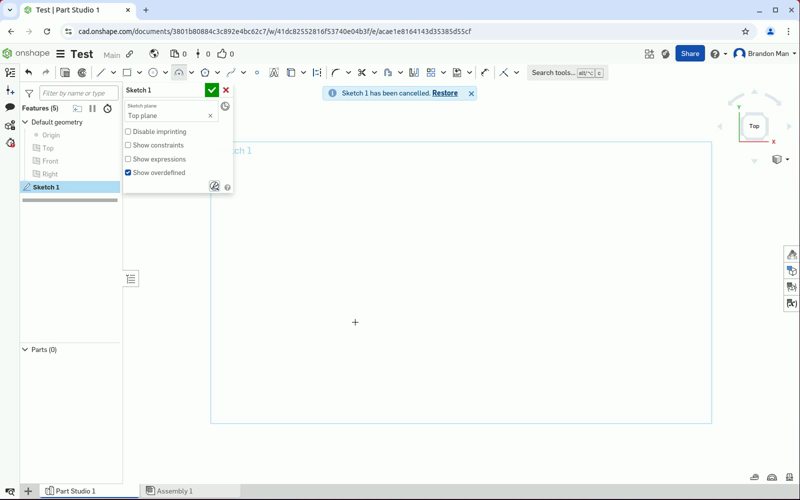
key_up(shift)
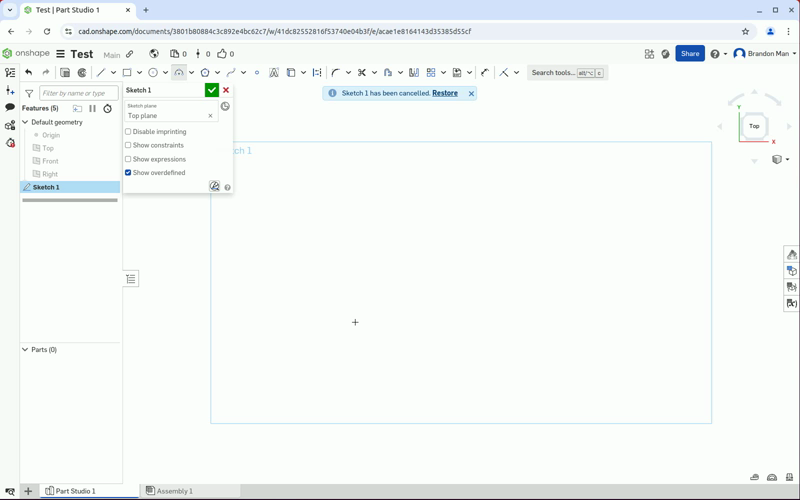
key_down(shift)
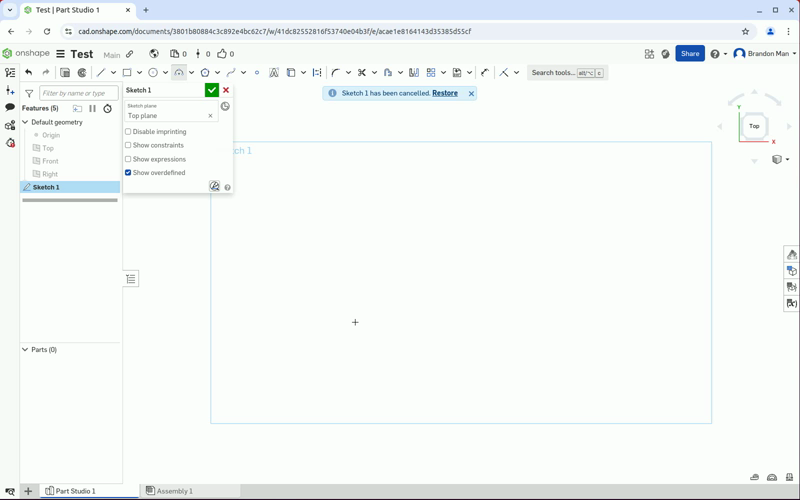
mouse_move(364, 330)
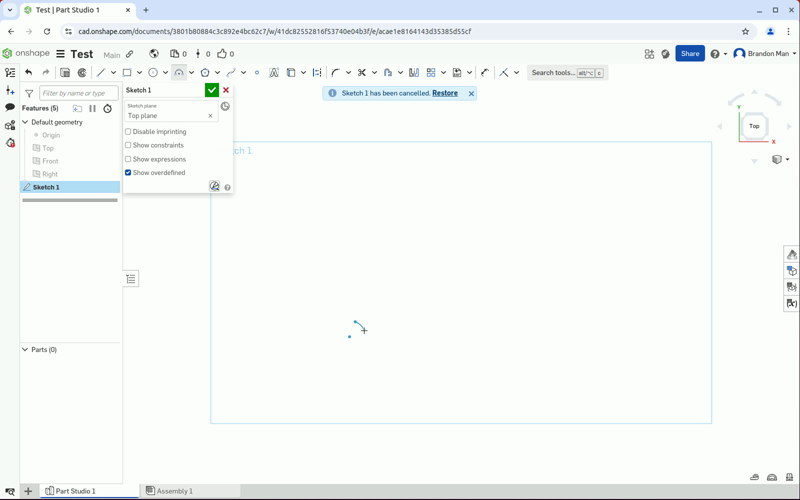
click(364, 330)
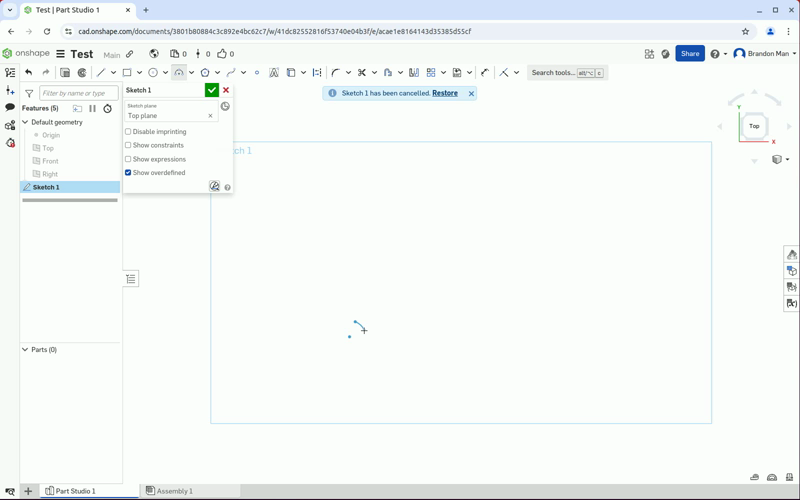
mouse_move(357, 327)
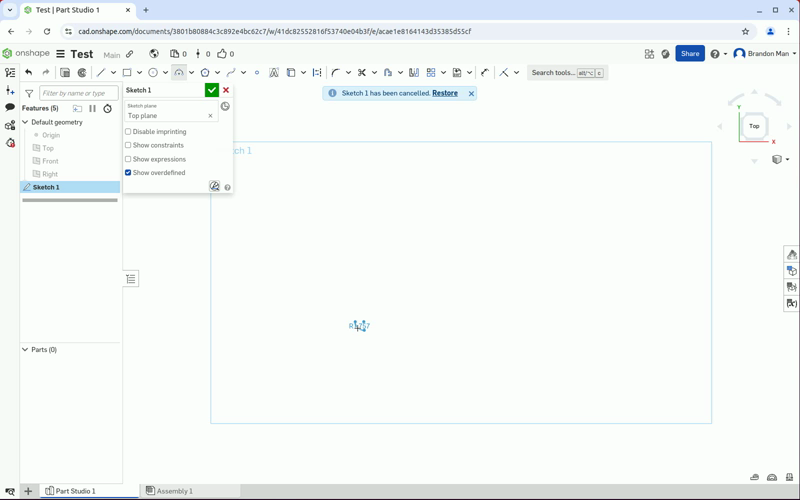
click(357, 327)
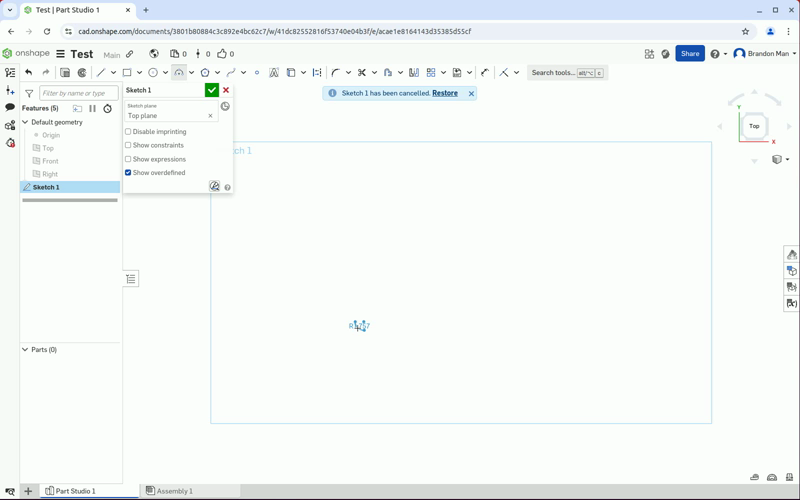
key_up(shift)
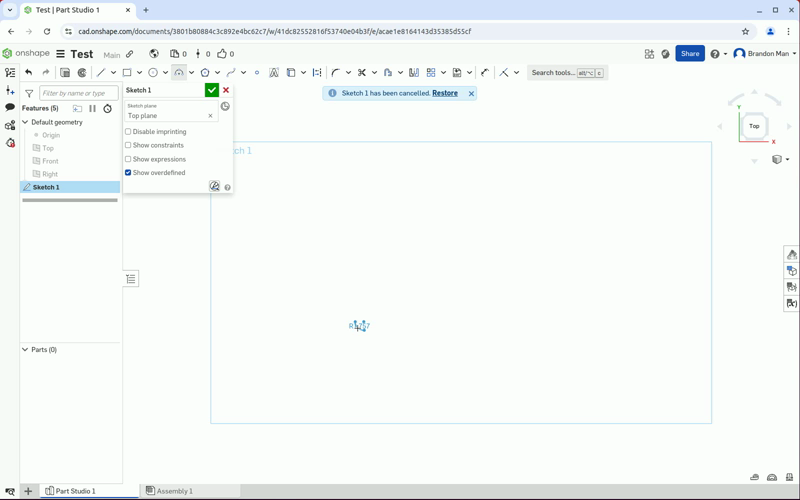
key(esc)
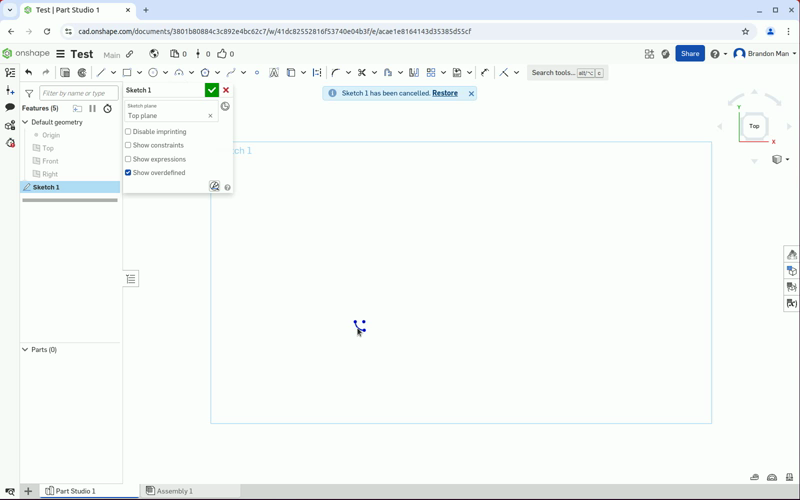
key(l)
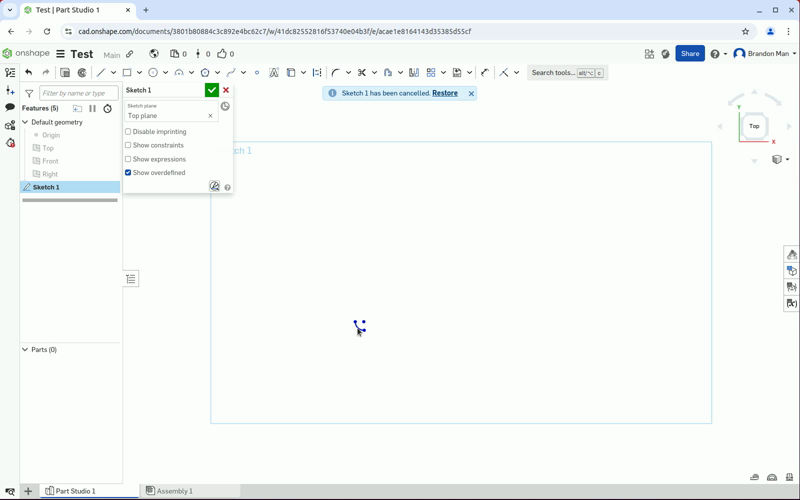
mouse_move(364, 330)
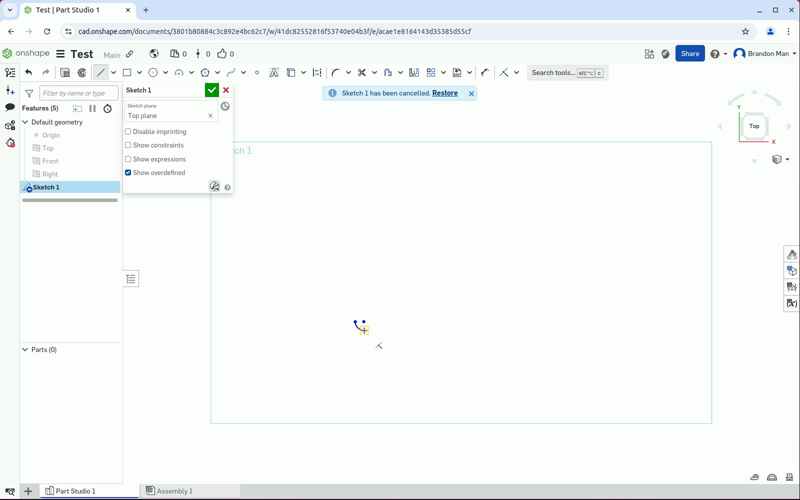
click(364, 330)
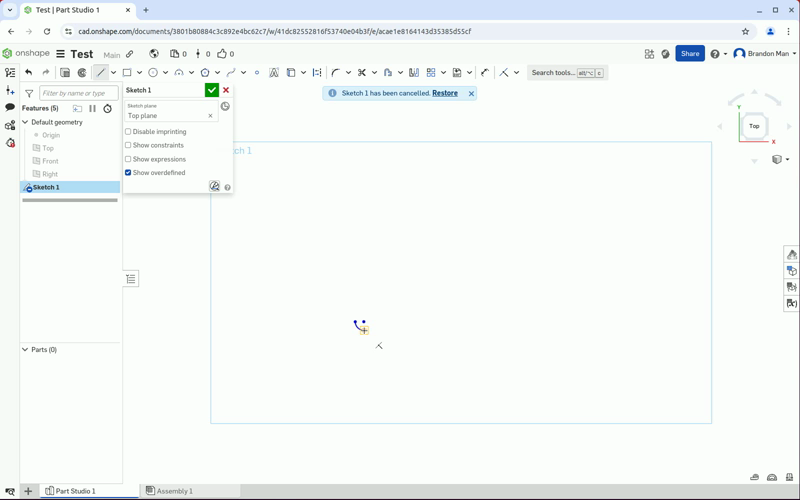
key_down(shift)
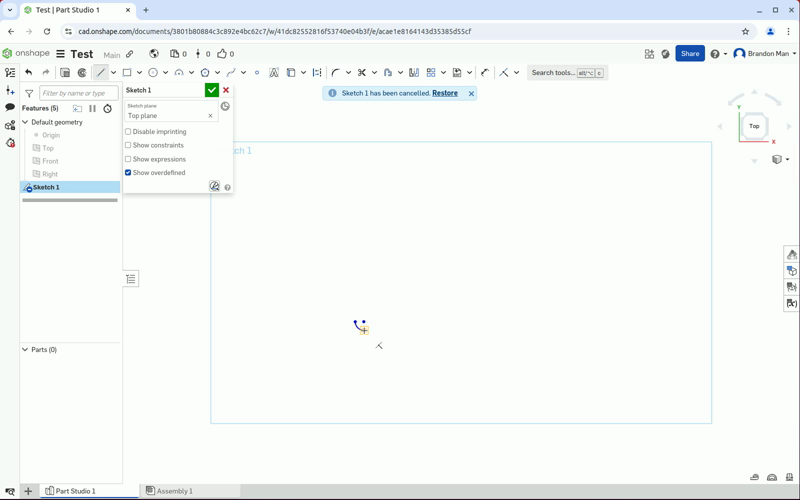
mouse_move(556, 330)
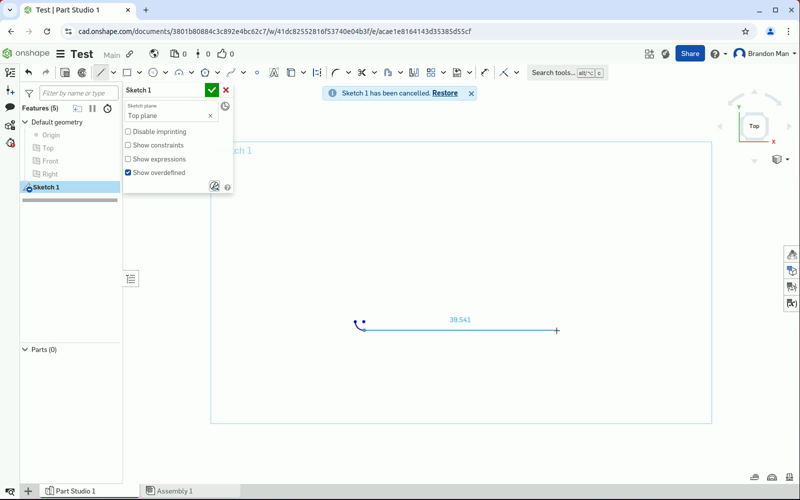
click(556, 330)
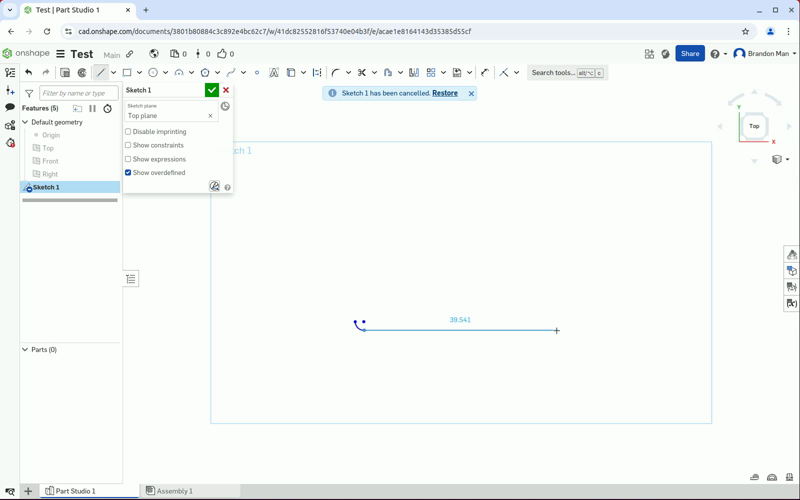
key_up(shift)
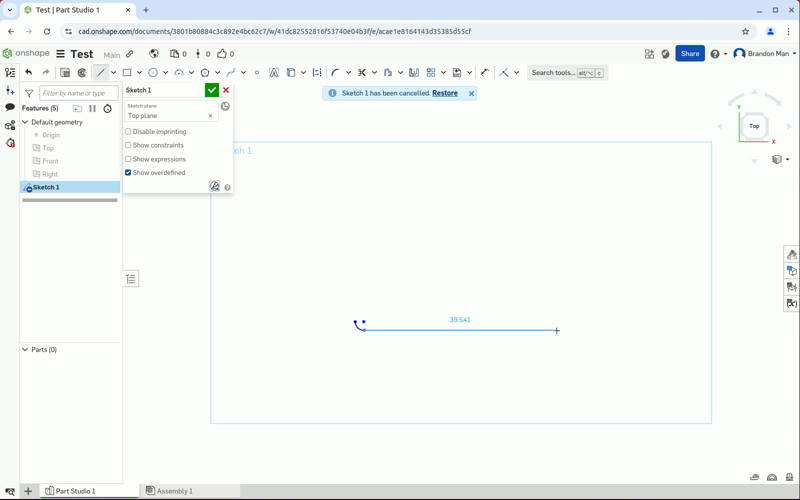
key(esc)
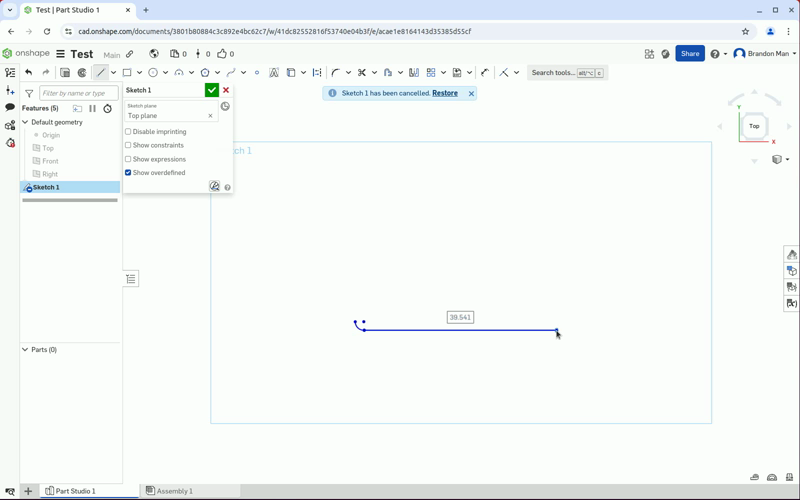
key(a)
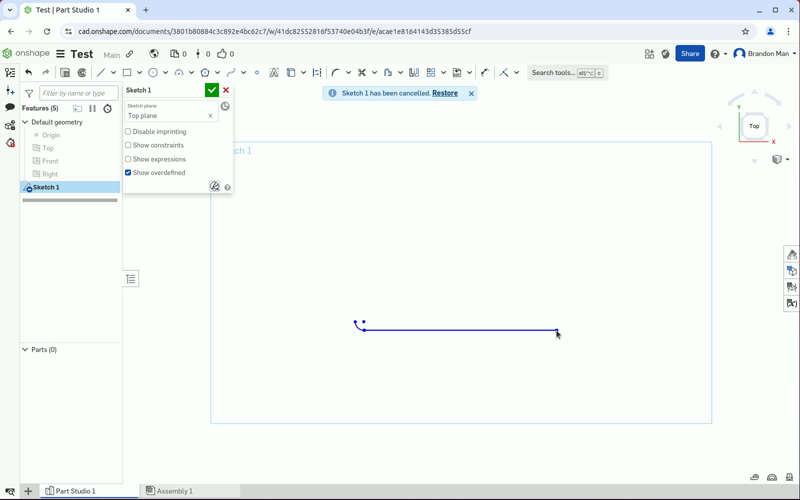
mouse_move(556, 330)
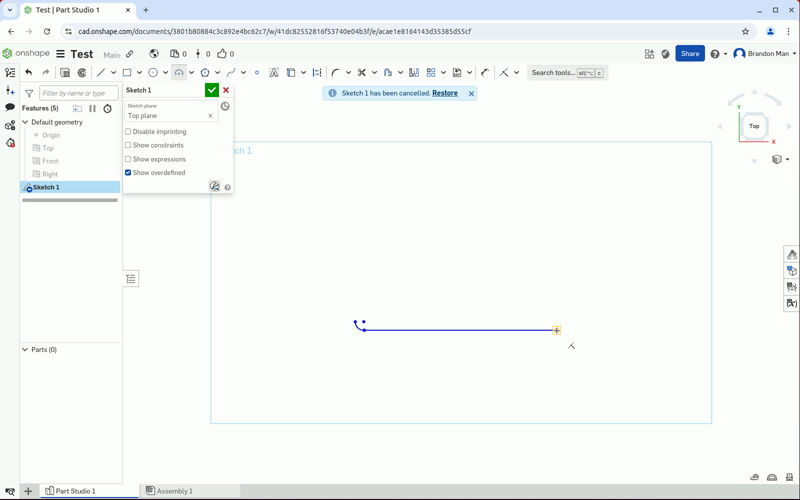
click(556, 330)
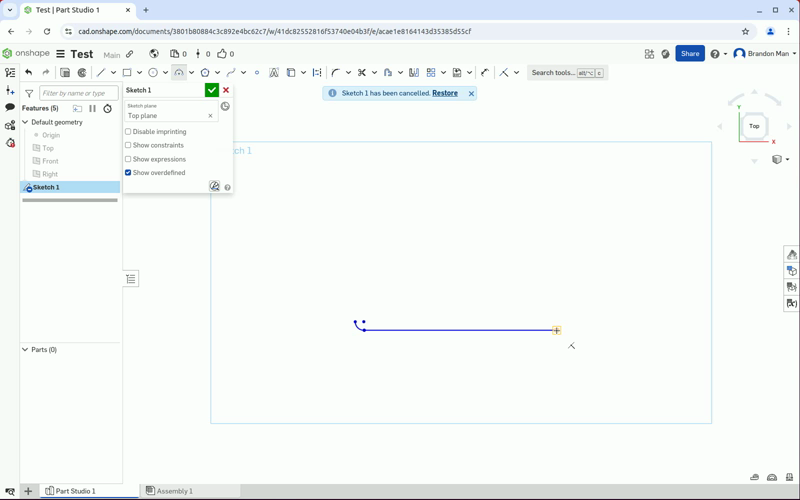
key_down(shift)
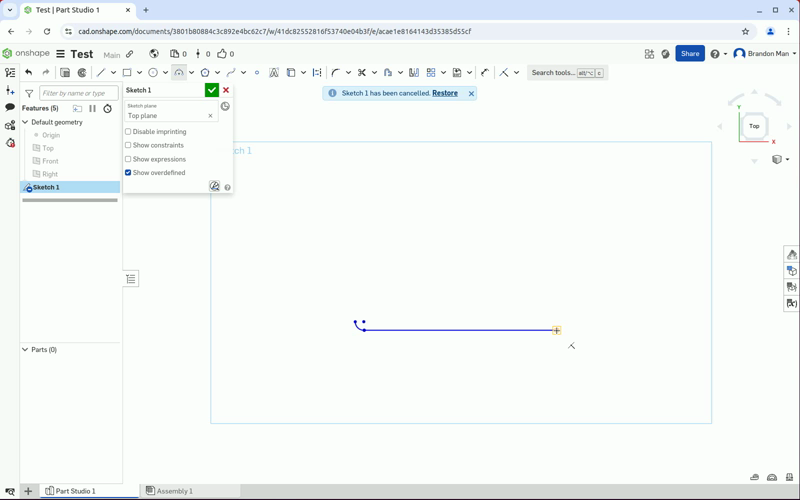
mouse_move(565, 321)
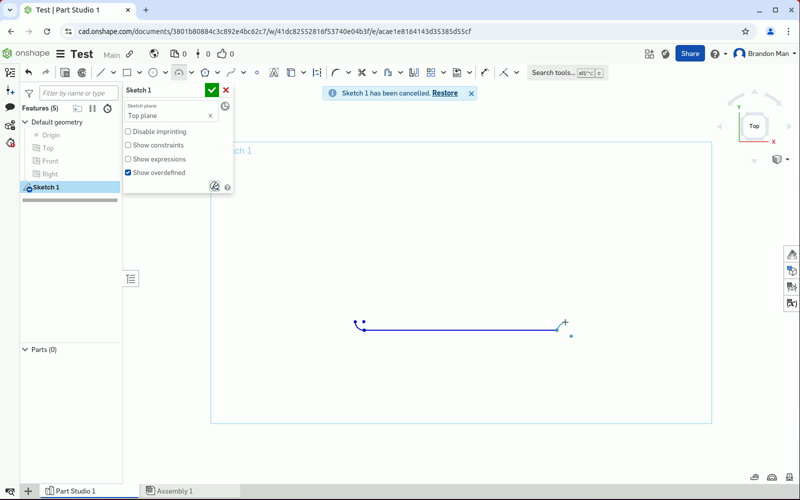
click(565, 321)
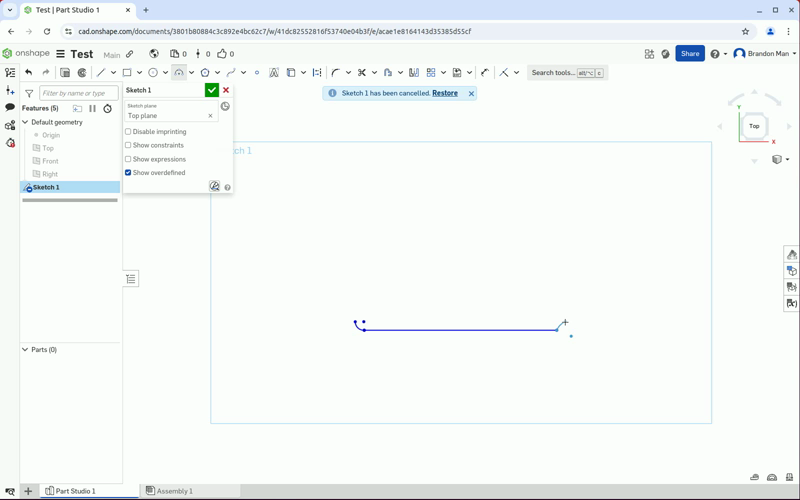
mouse_move(562, 327)
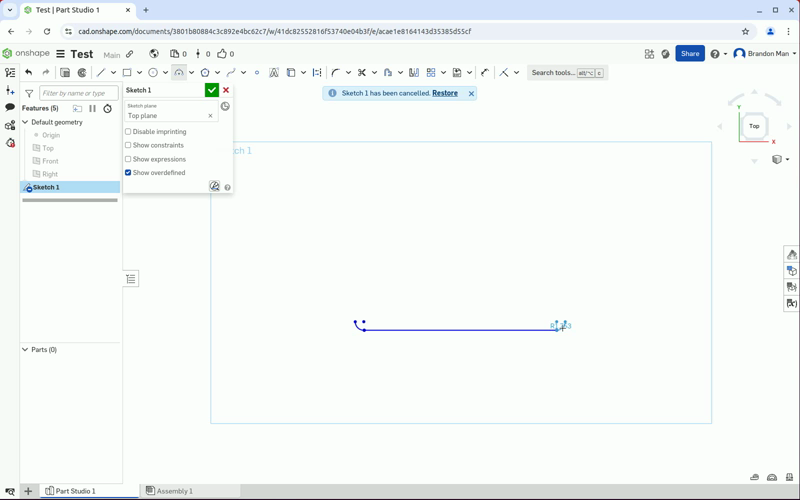
click(562, 327)
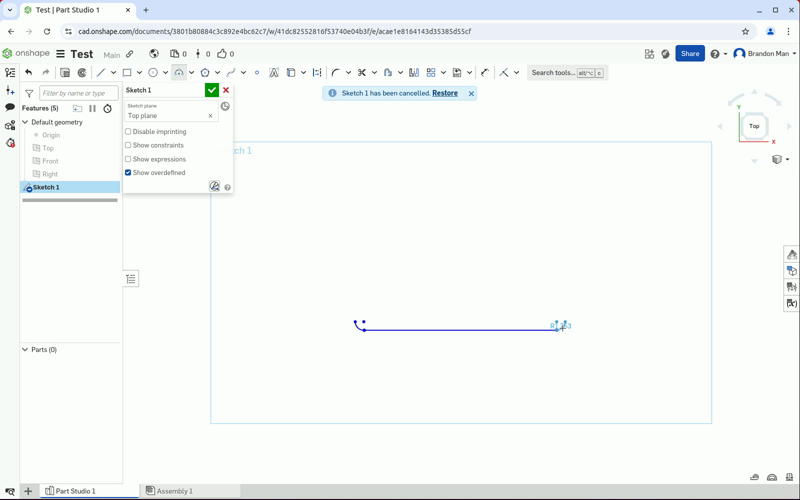
key_up(shift)
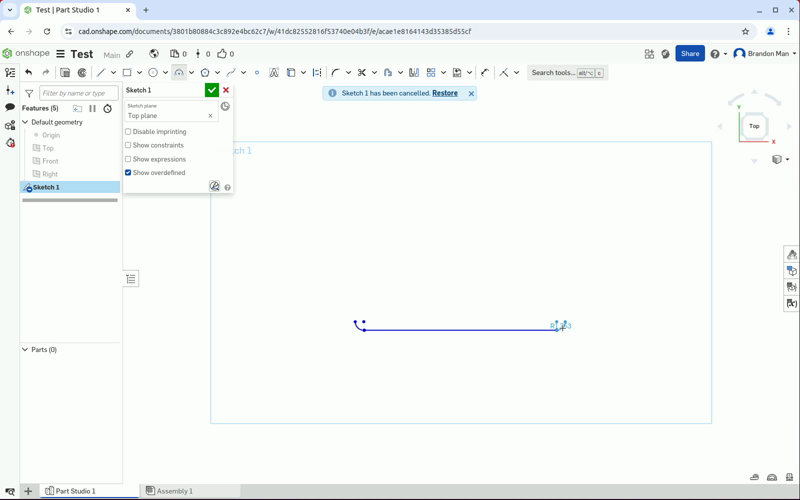
key(esc)
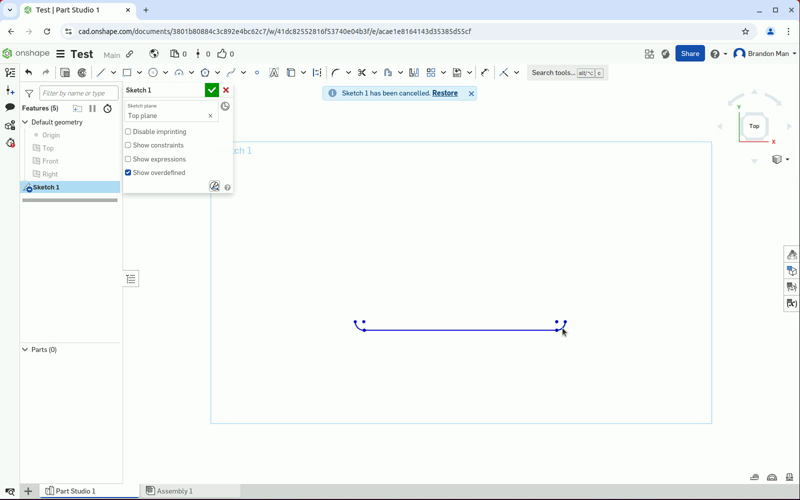
key(l)
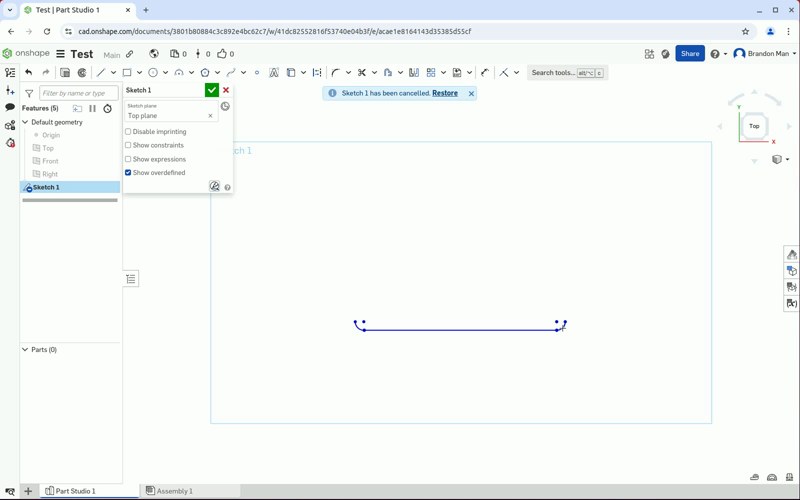
mouse_move(565, 321)
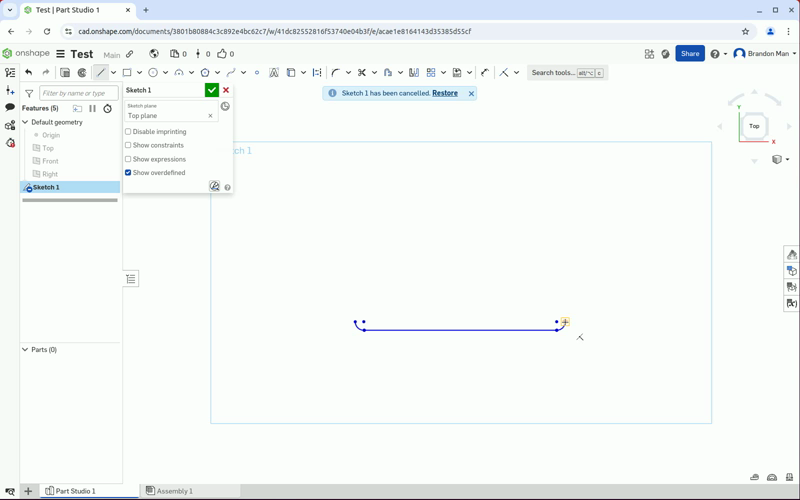
click(565, 321)
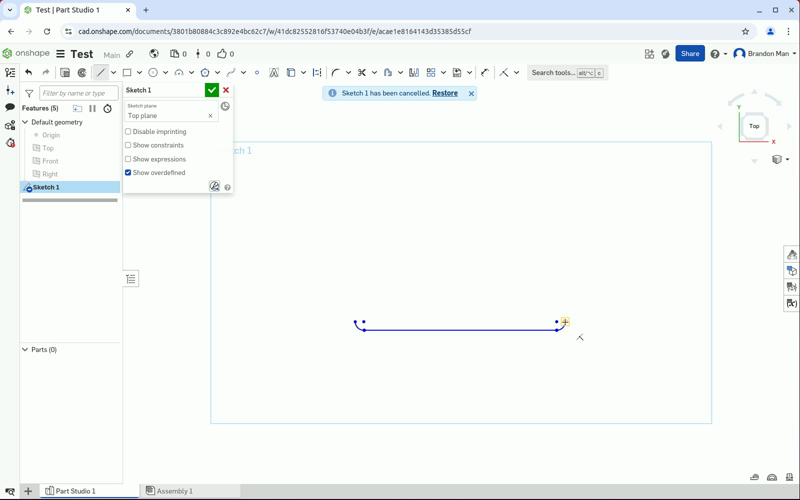
key_down(shift)
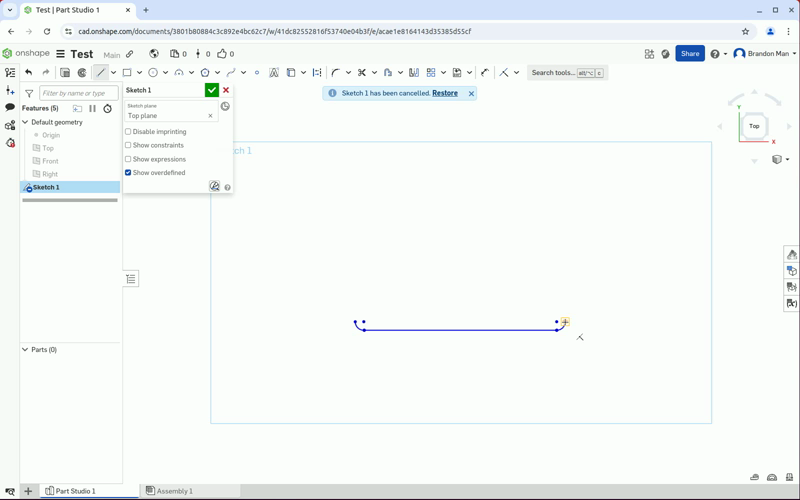
mouse_move(565, 244)
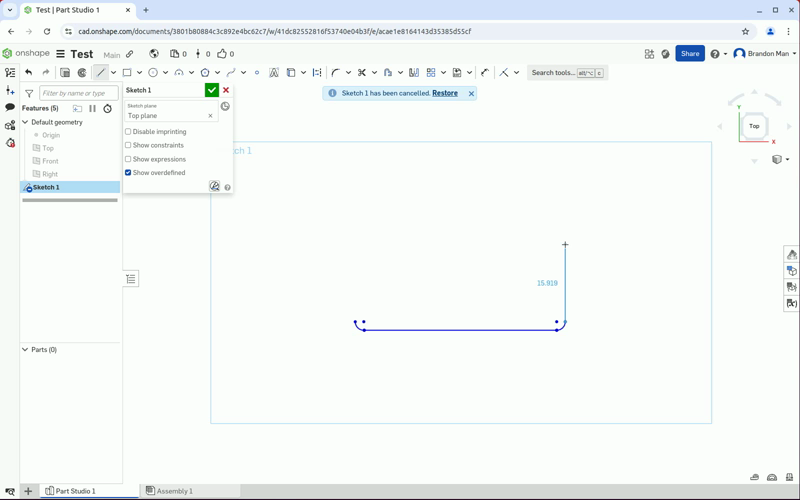
click(565, 244)
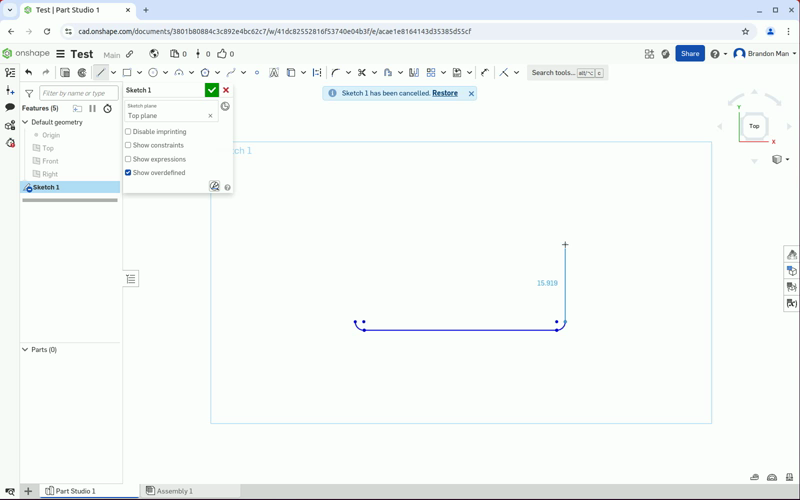
key_up(shift)
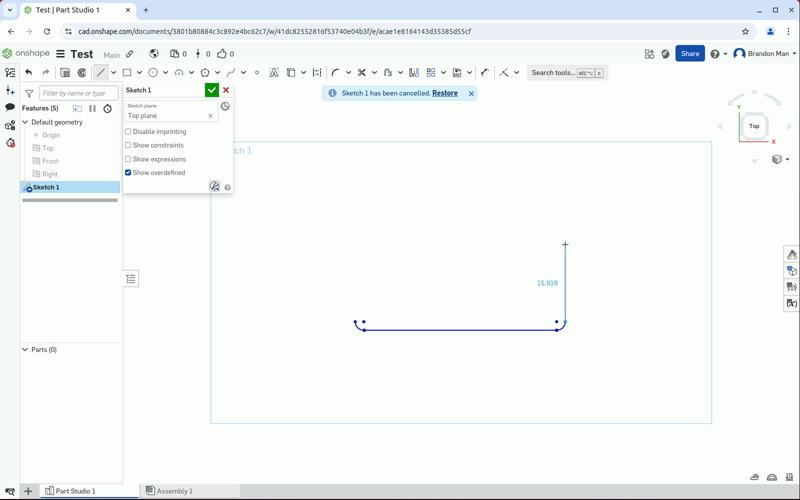
key(esc)
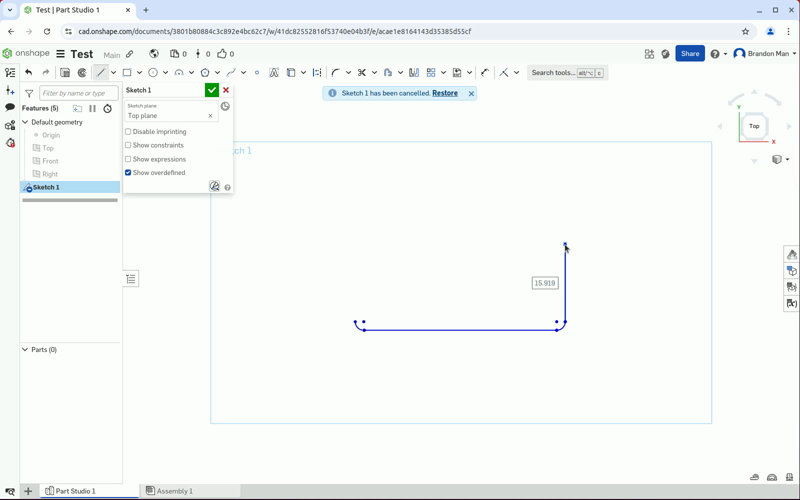
key(a)
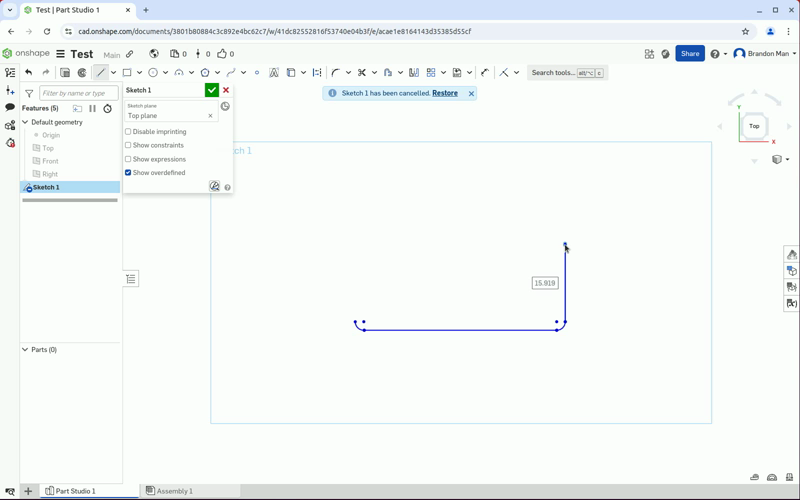
mouse_move(565, 244)
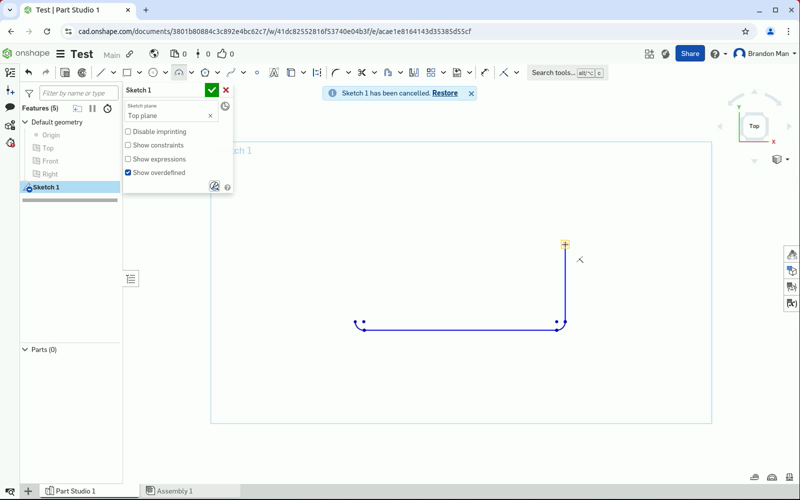
click(565, 244)
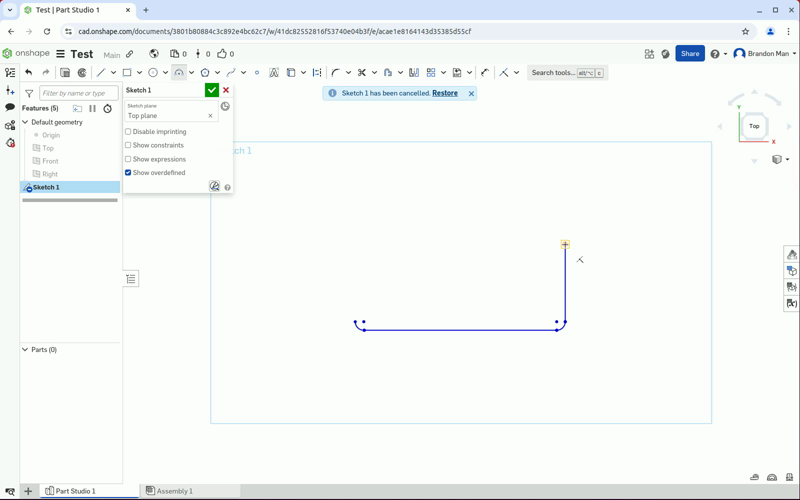
key_down(shift)
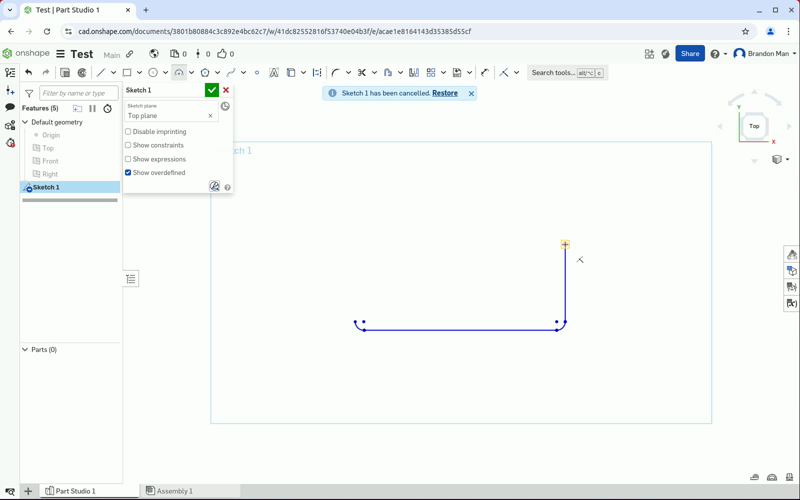
mouse_move(556, 235)
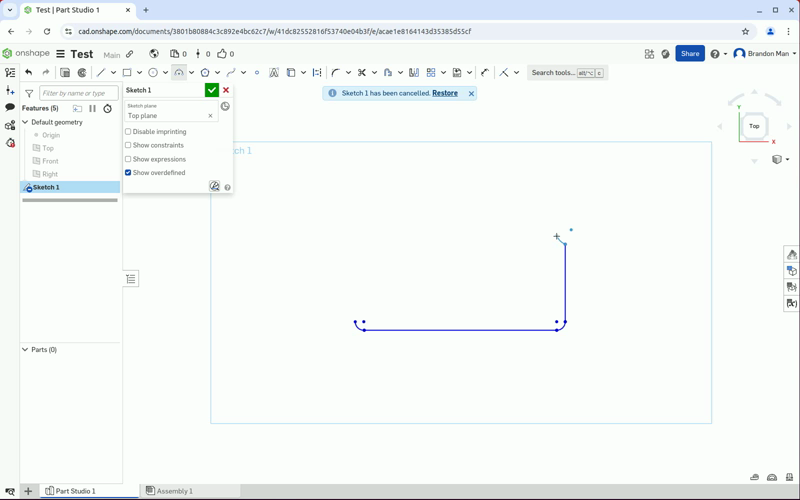
click(556, 235)
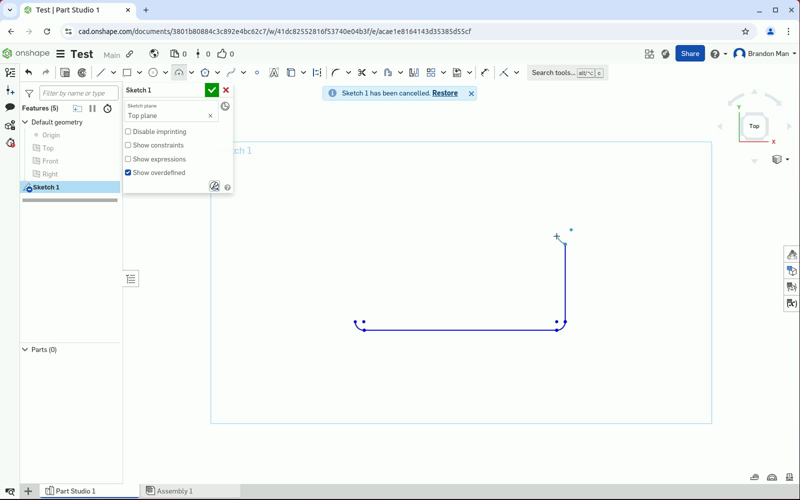
mouse_move(562, 237)
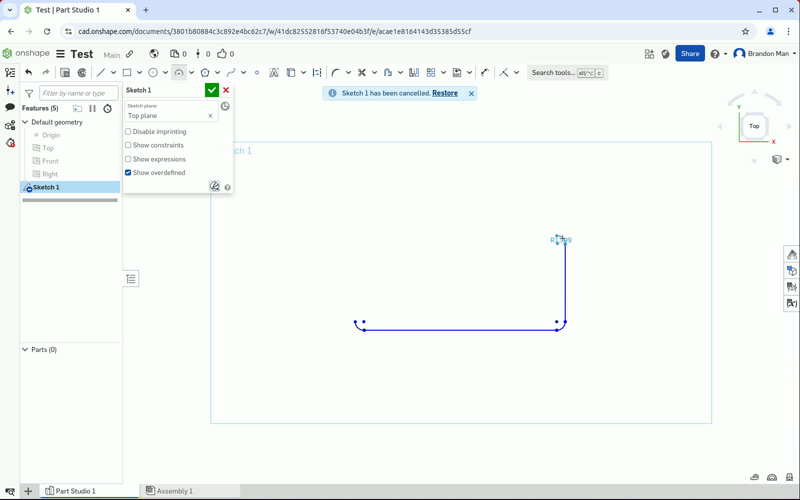
click(562, 237)
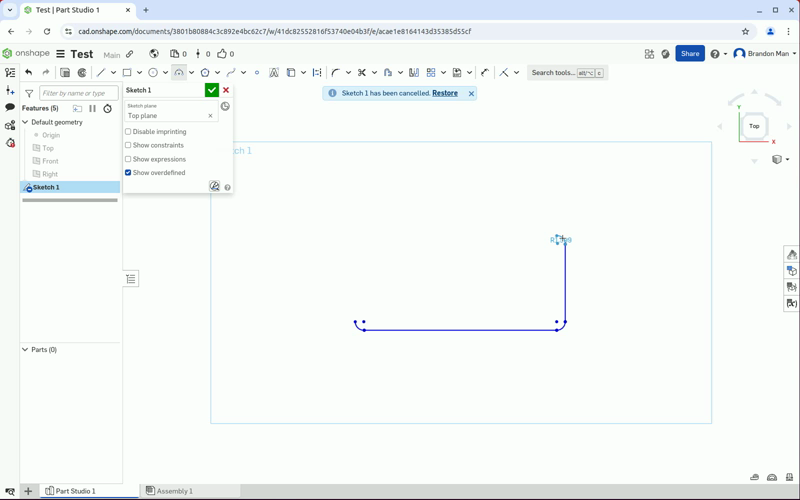
key_up(shift)
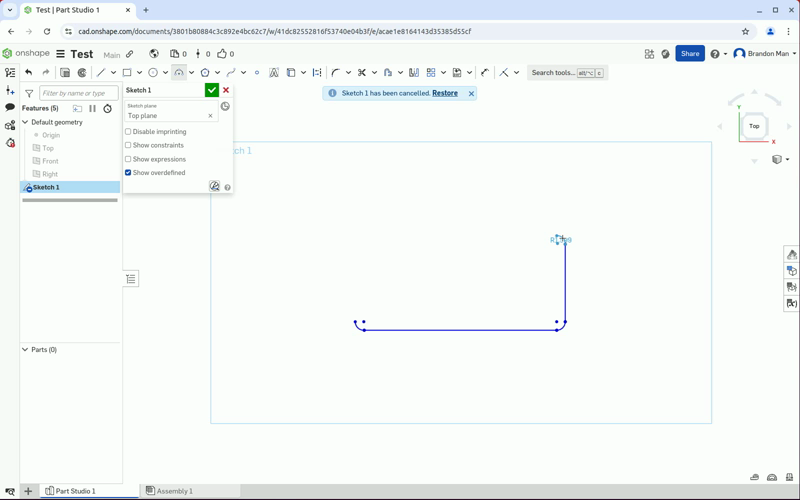
key(esc)
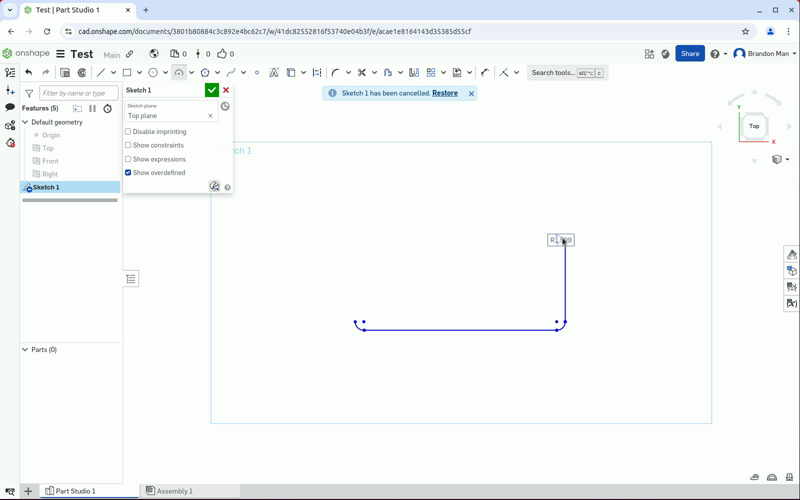
key(l)
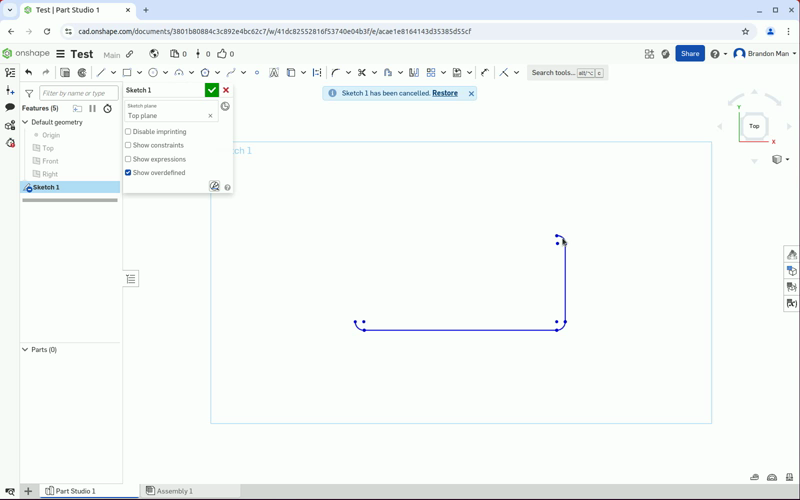
mouse_move(556, 235)
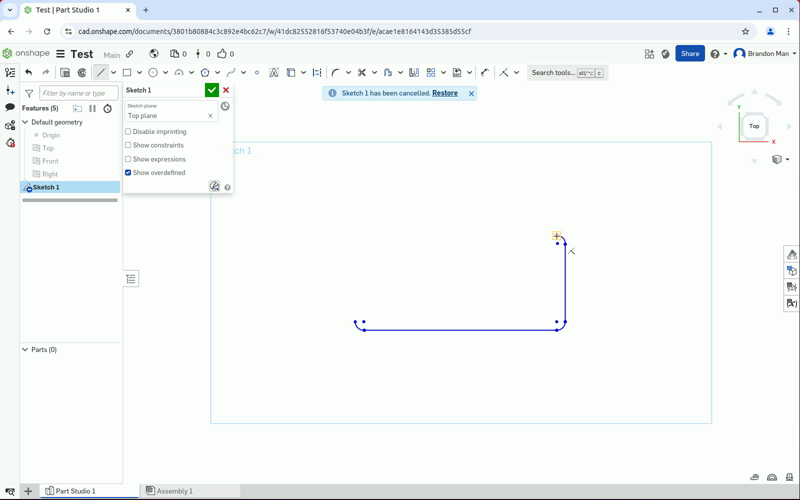
click(556, 235)
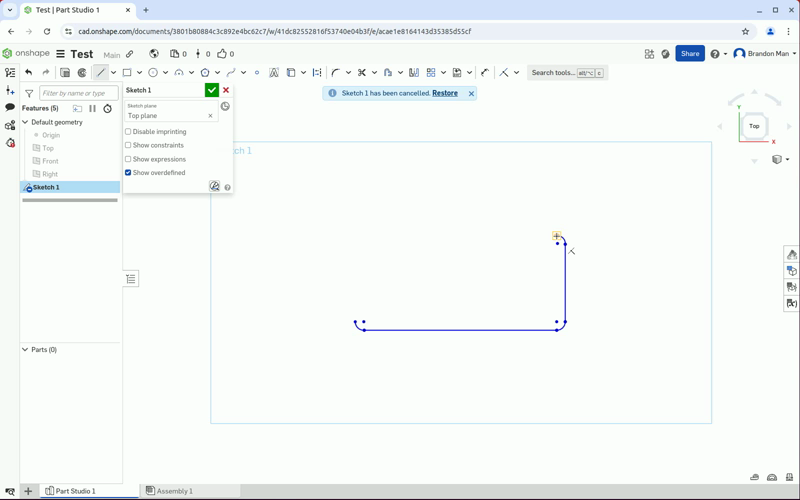
key_down(shift)
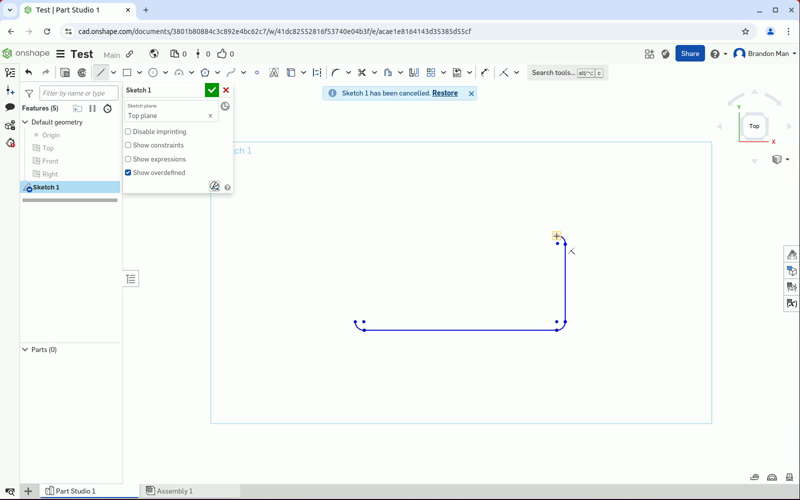
mouse_move(364, 235)
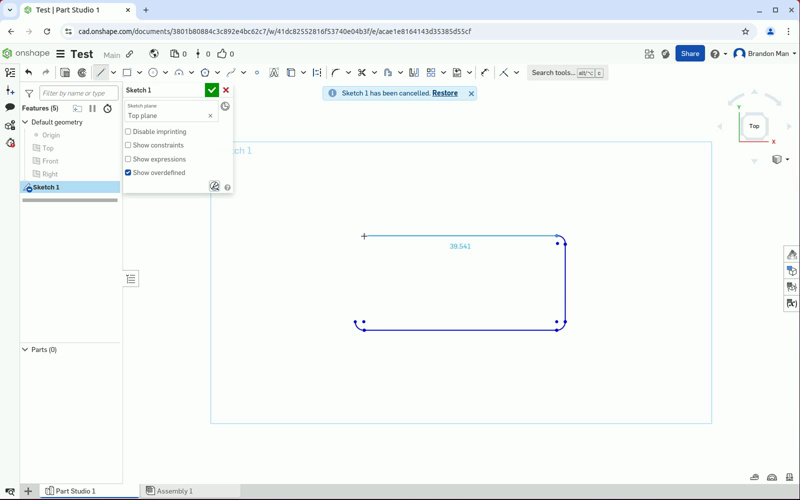
click(364, 235)
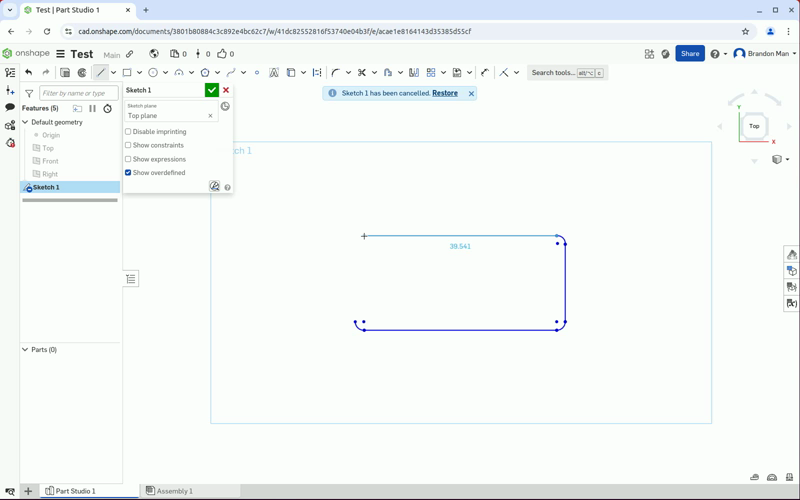
key_up(shift)
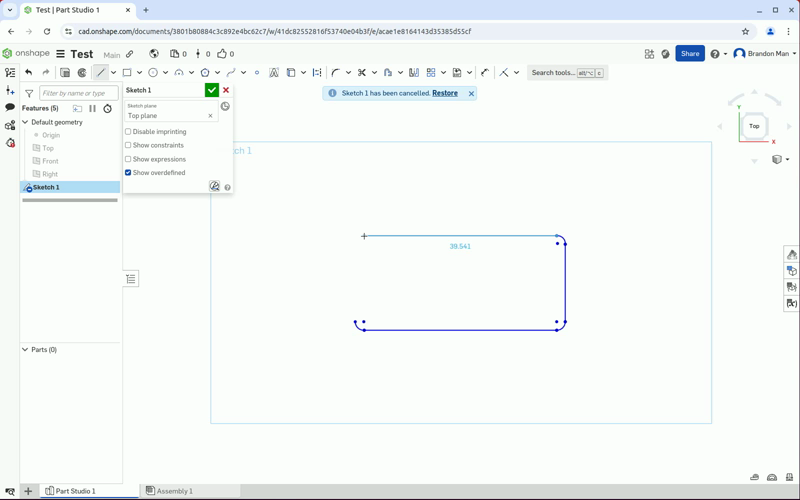
key(esc)
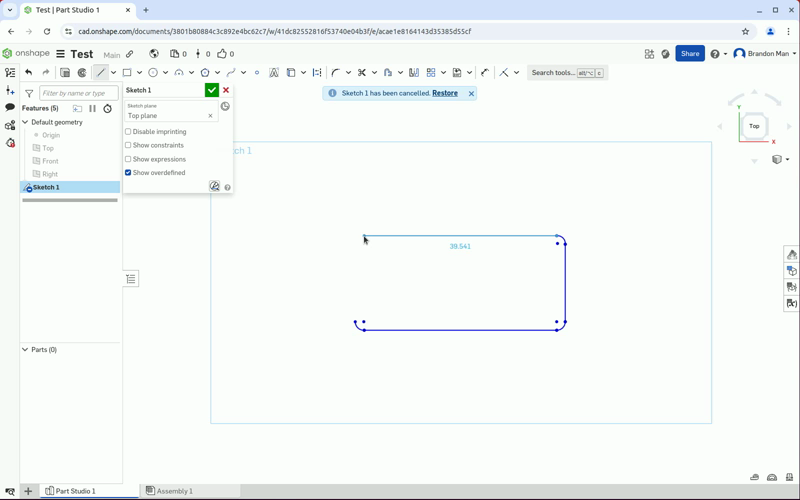
key(a)
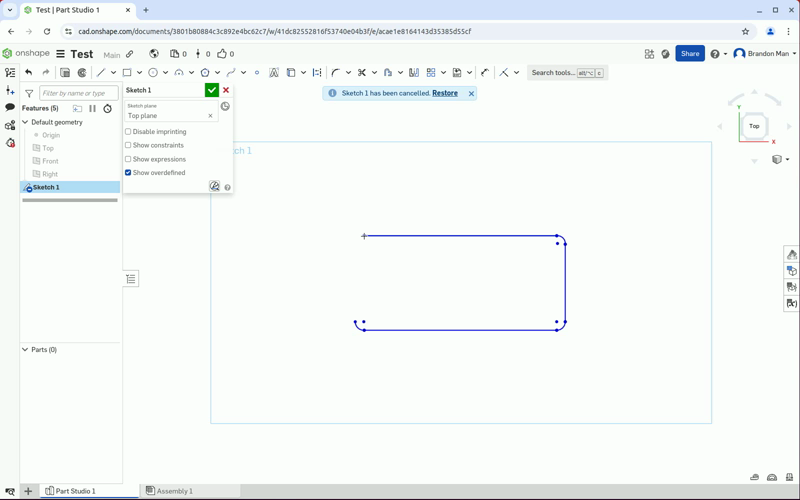
mouse_move(364, 235)
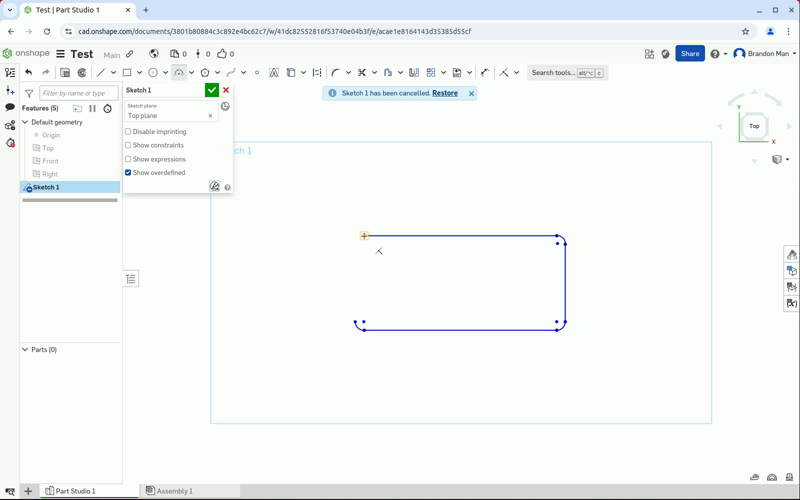
click(364, 235)
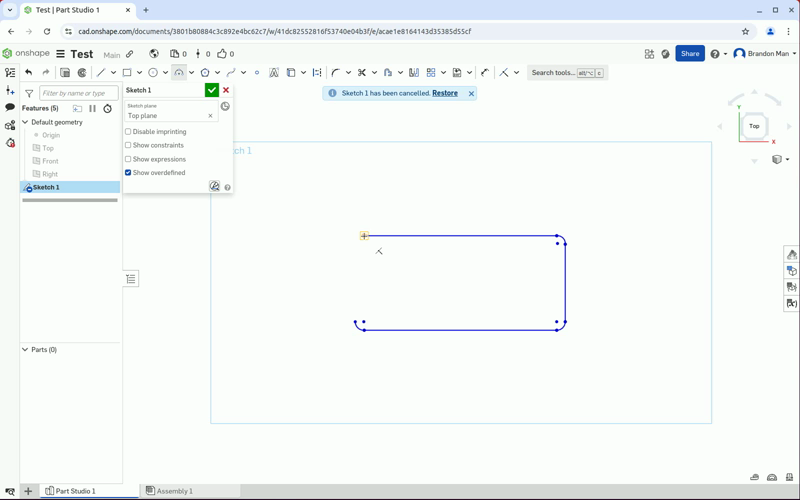
key_down(shift)
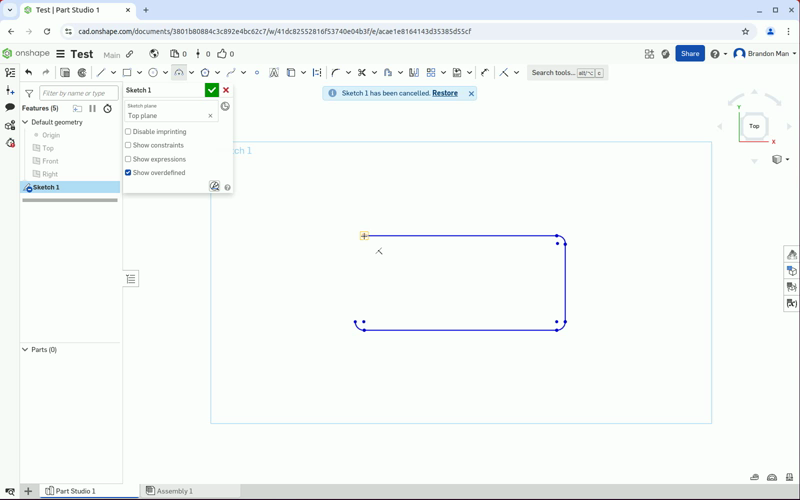
mouse_move(355, 244)
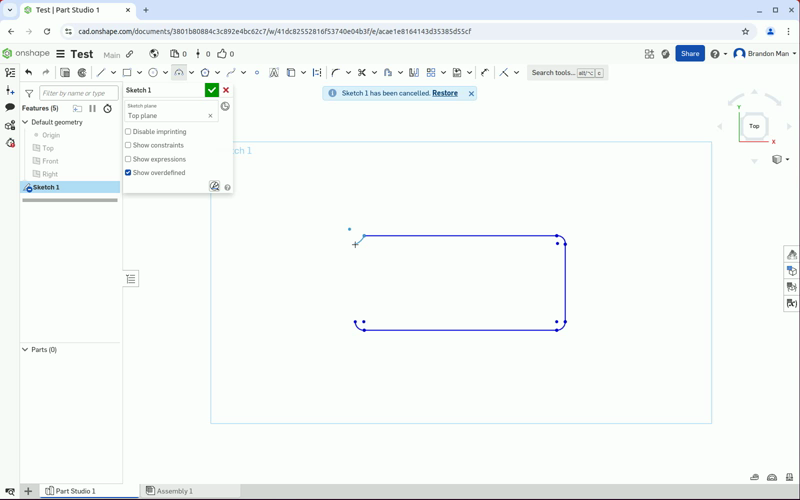
click(355, 244)
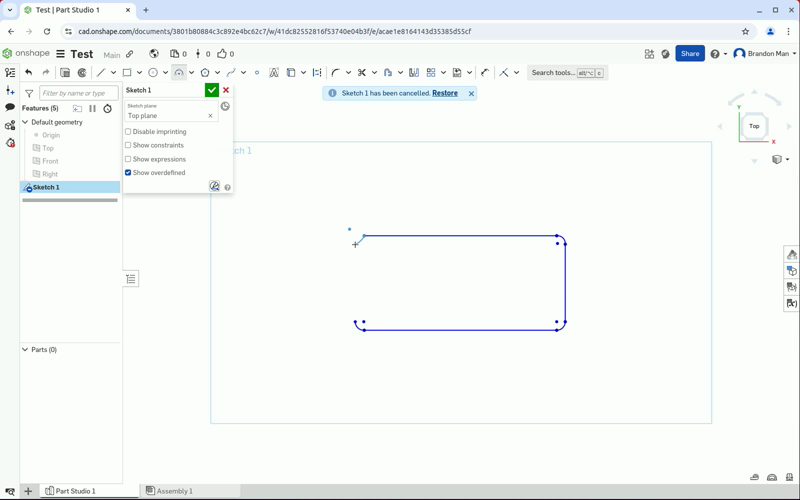
mouse_move(357, 237)
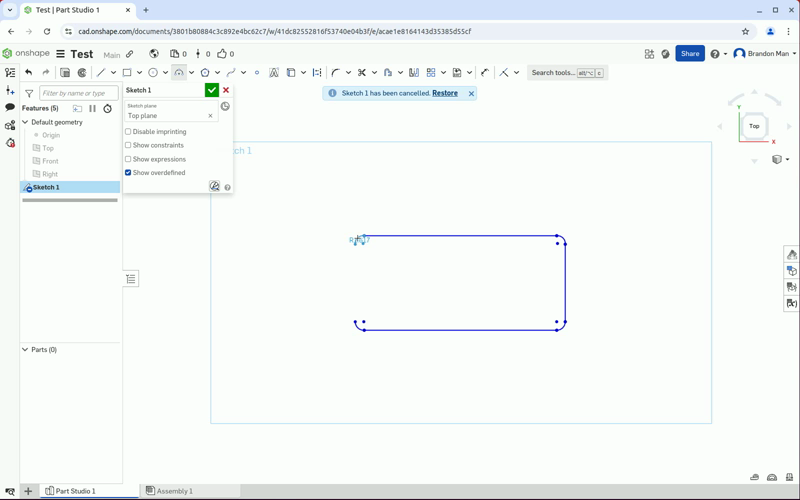
click(357, 237)
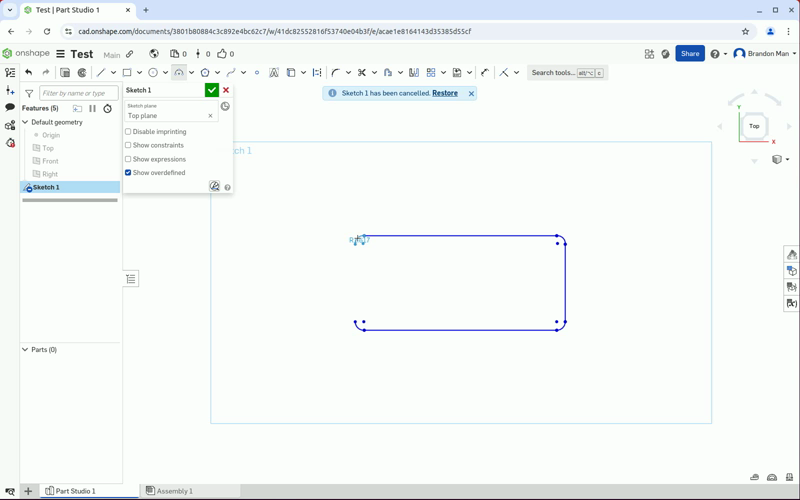
key_up(shift)
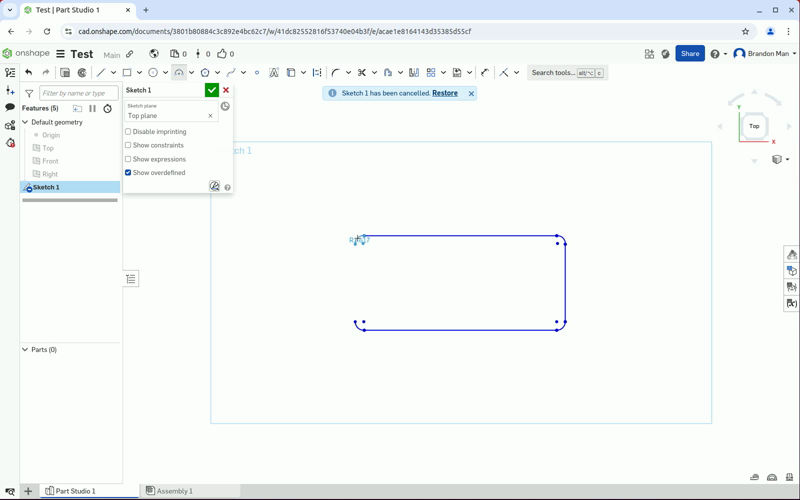
key(esc)
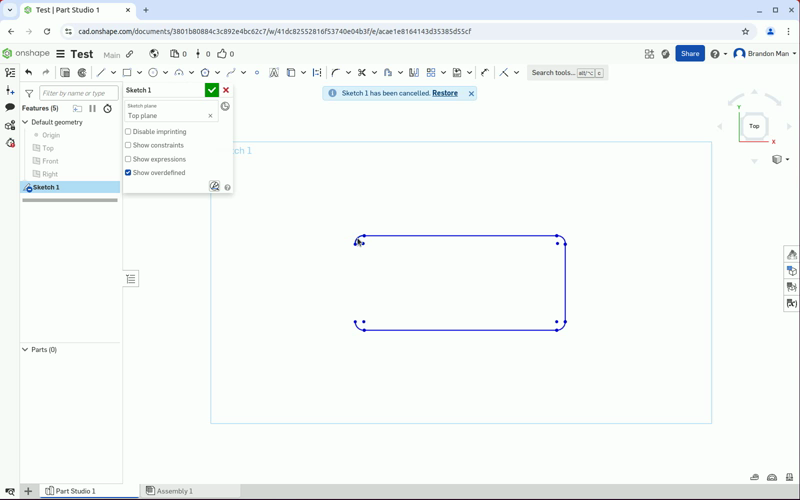
key(l)
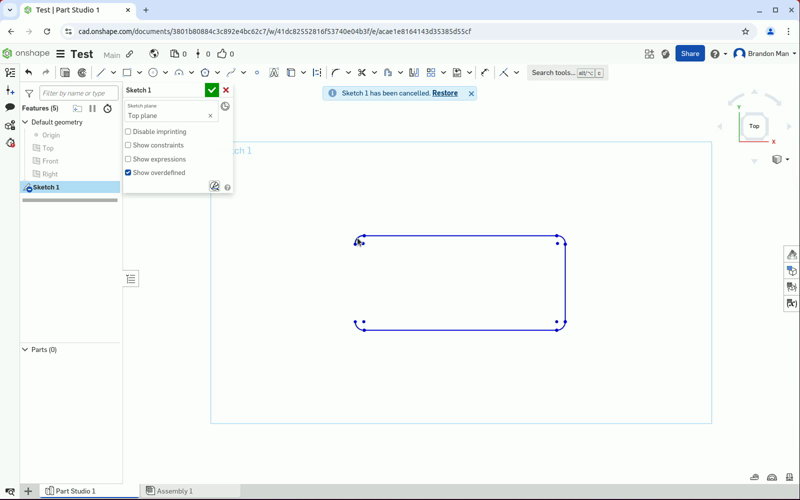
mouse_move(355, 244)
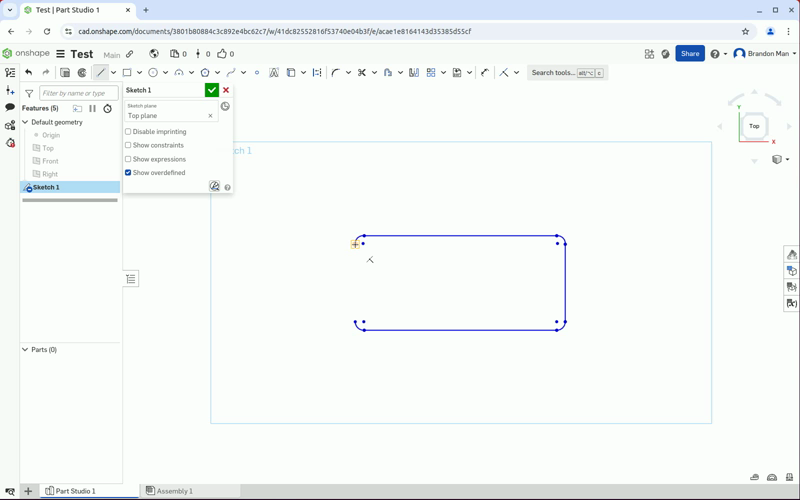
click(355, 244)
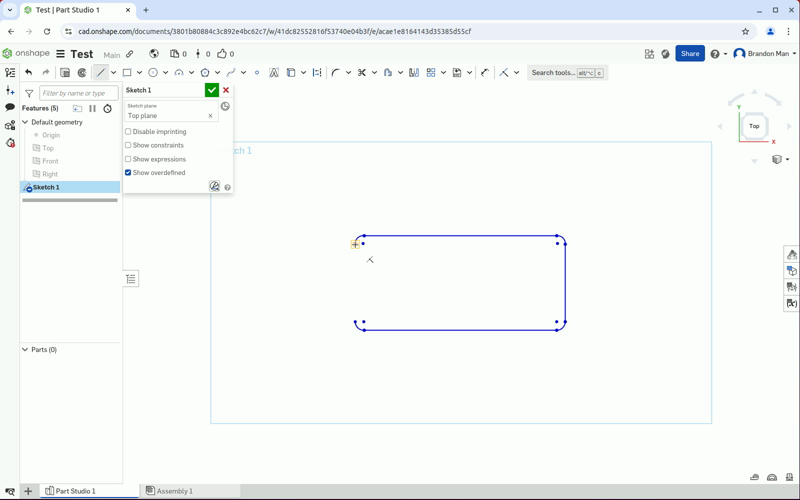
key_down(shift)
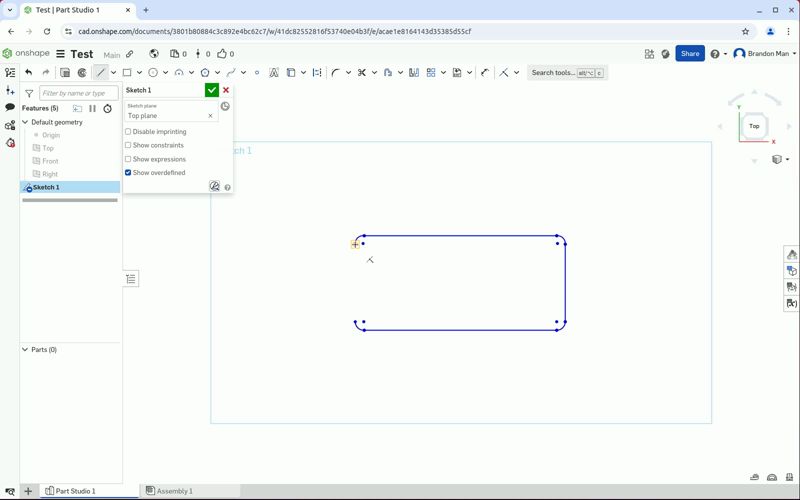
mouse_move(355, 321)
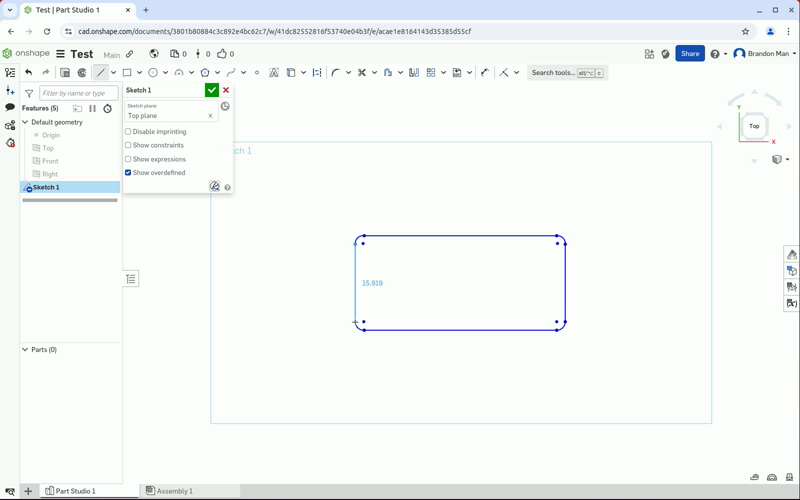
key_up(shift)
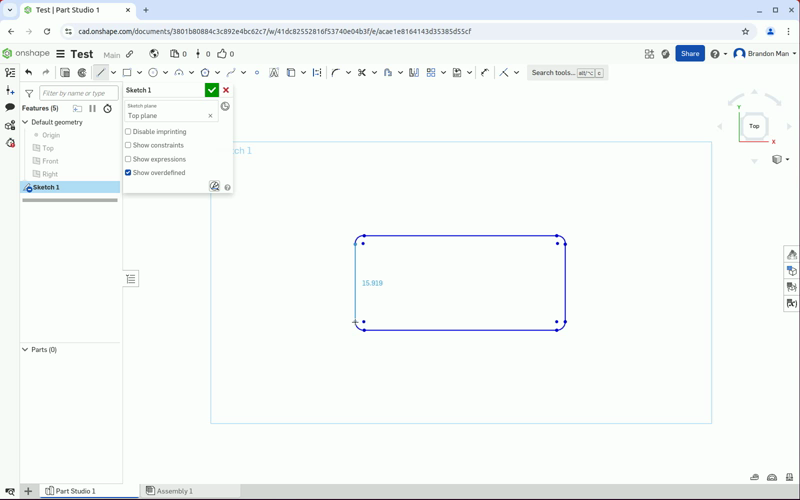
click(355, 321)
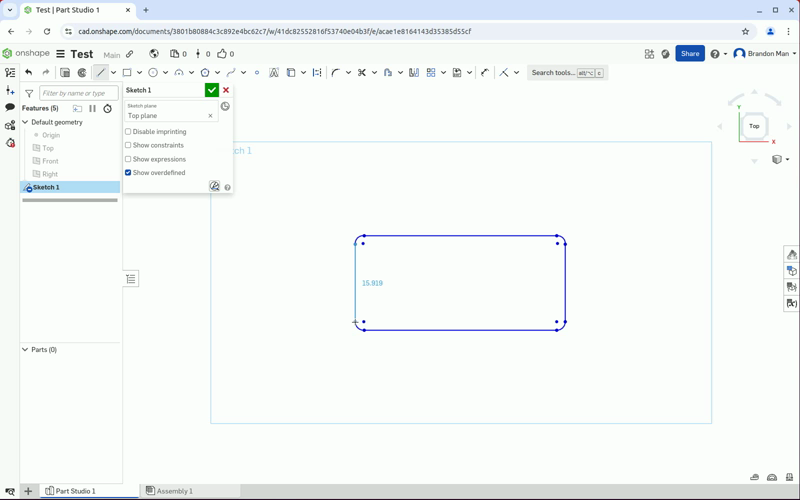
key(esc)
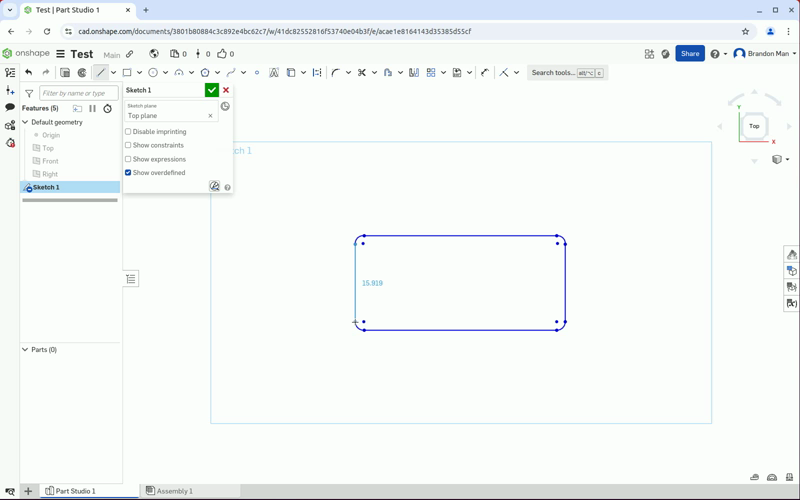
key(c)
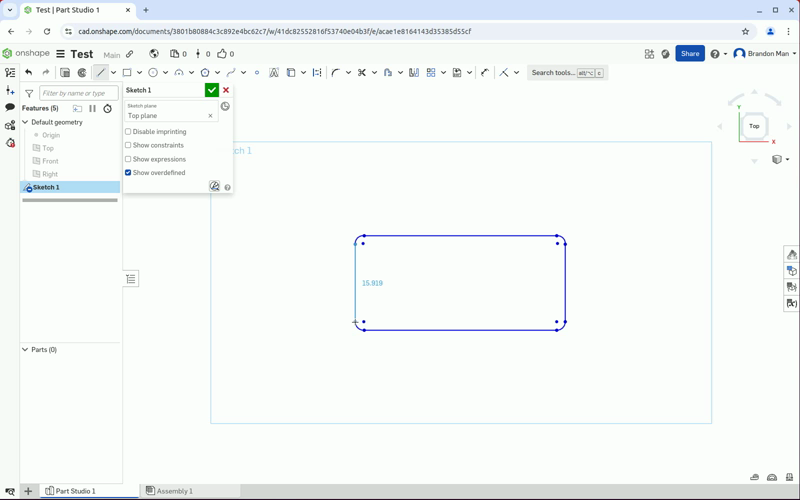
key_down(shift)
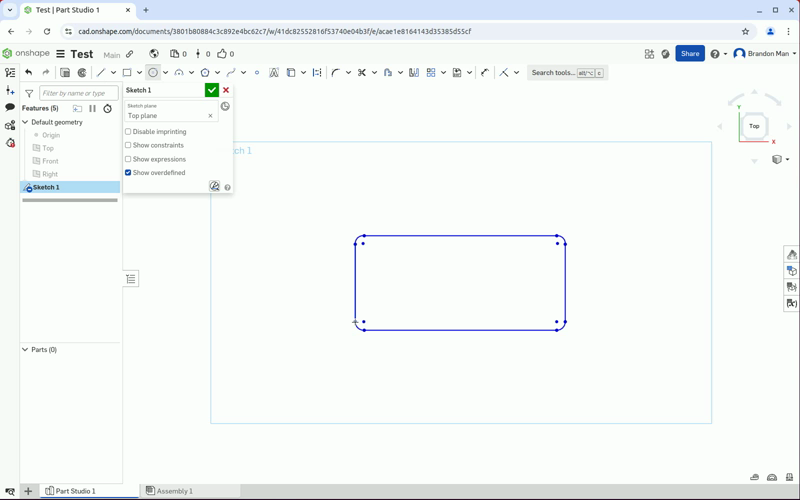
mouse_move(366, 319)
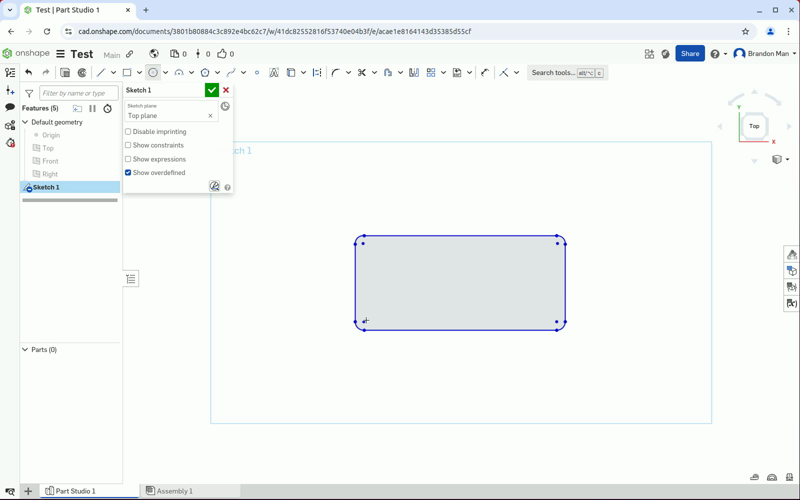
scroll(6)
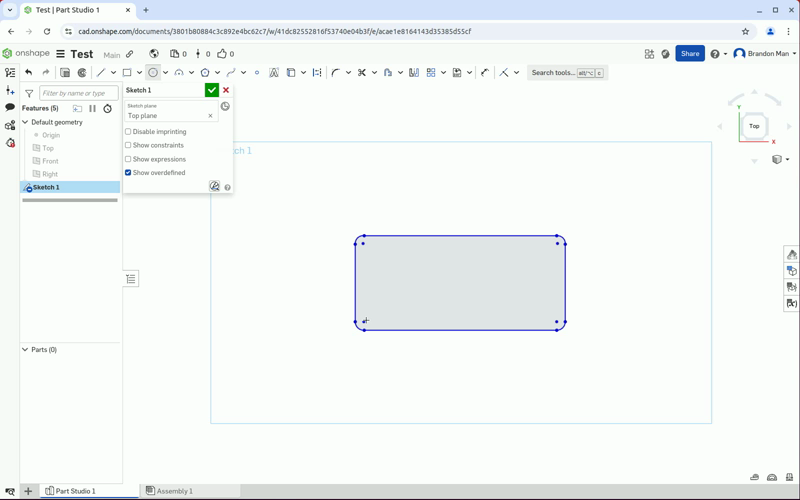
scroll(6)
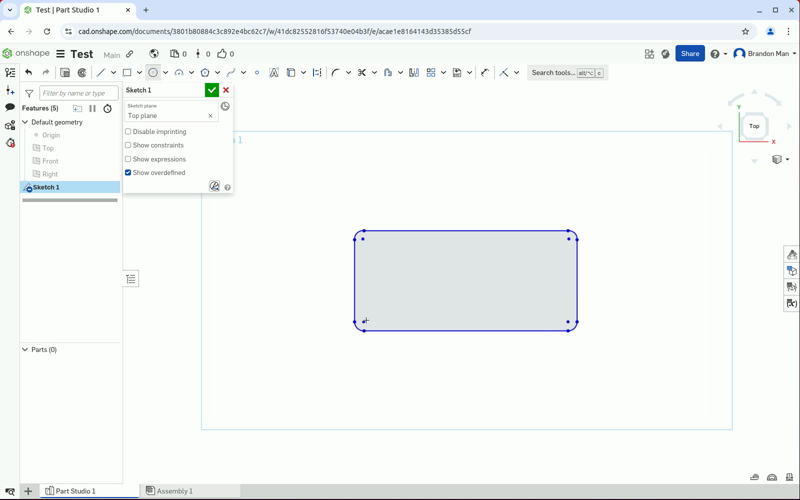
scroll(6)
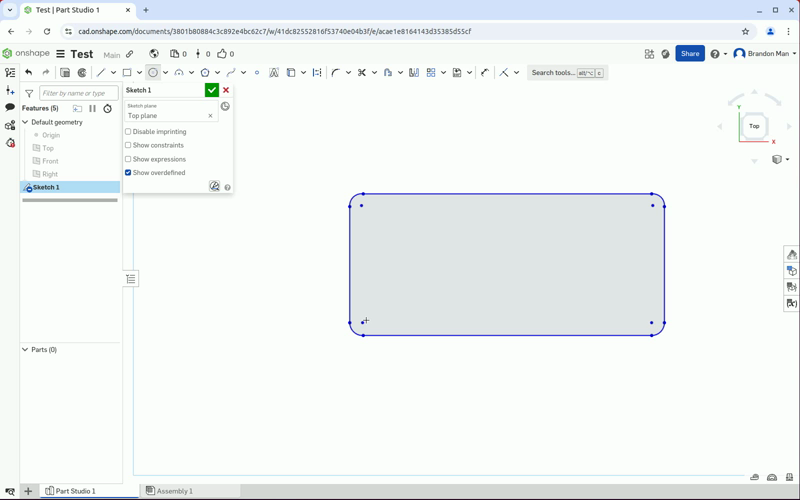
scroll(6)
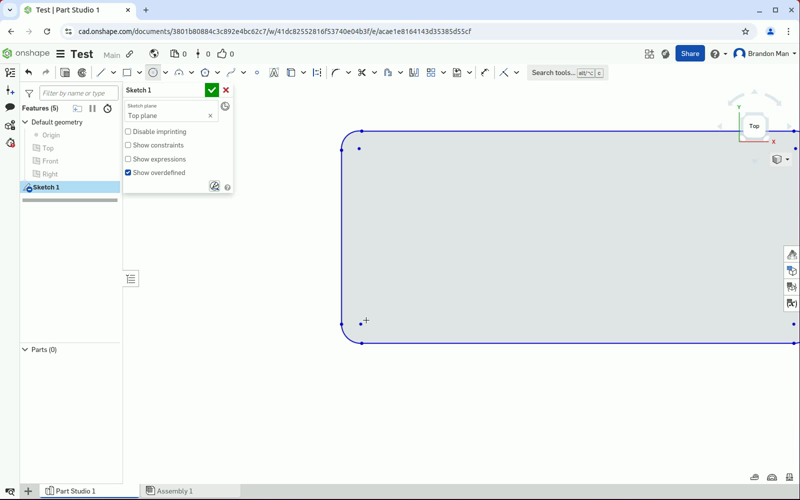
scroll(6)
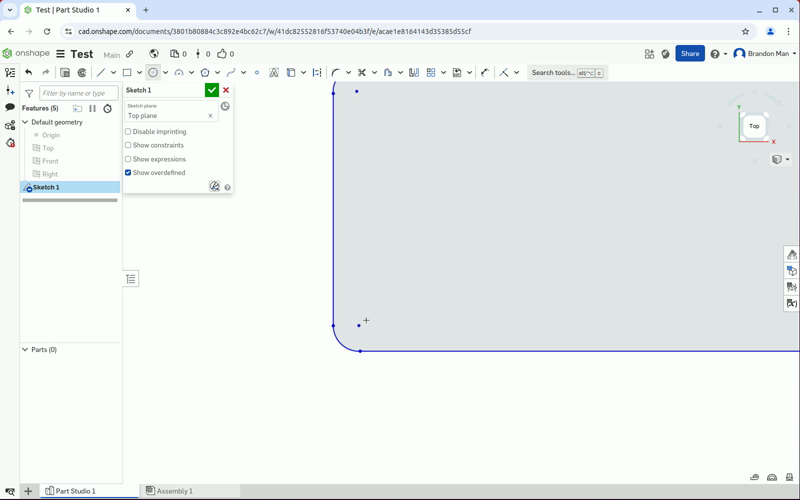
scroll(6)
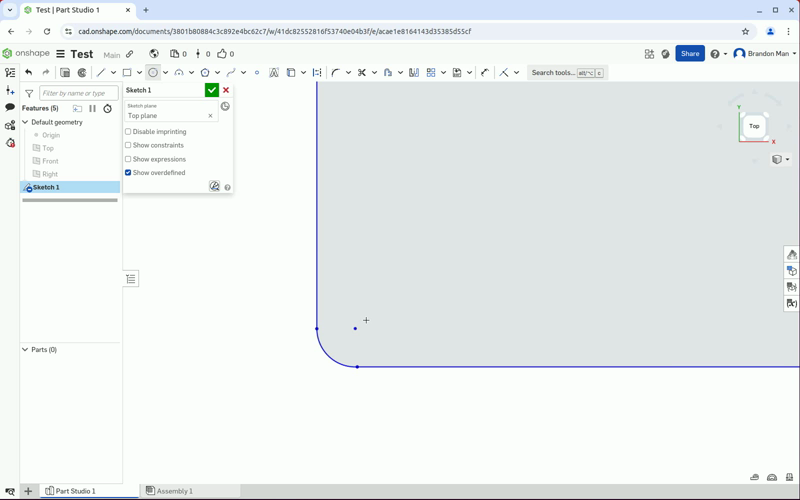
scroll(6)
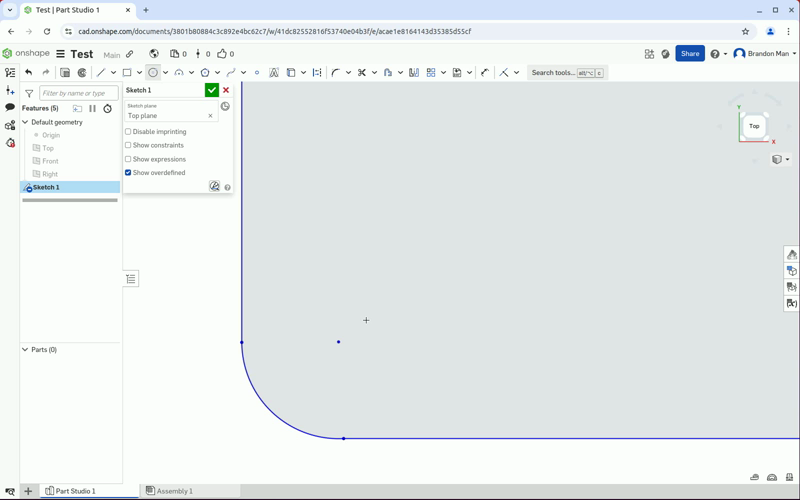
click(366, 319)
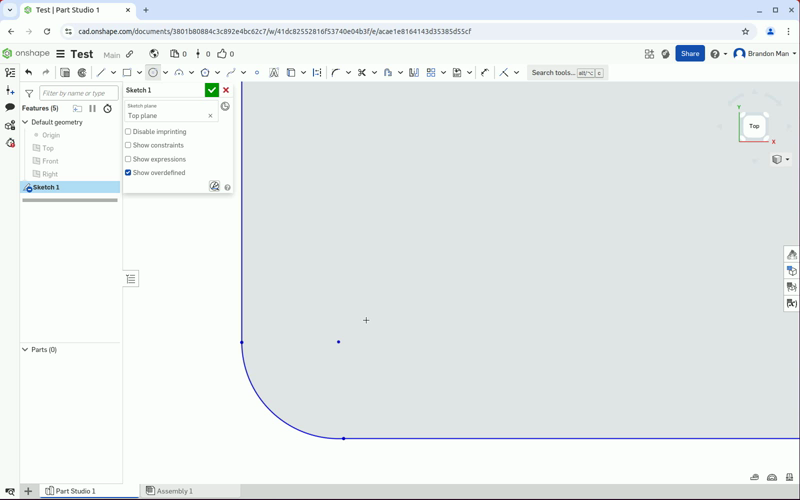
scroll(-6)
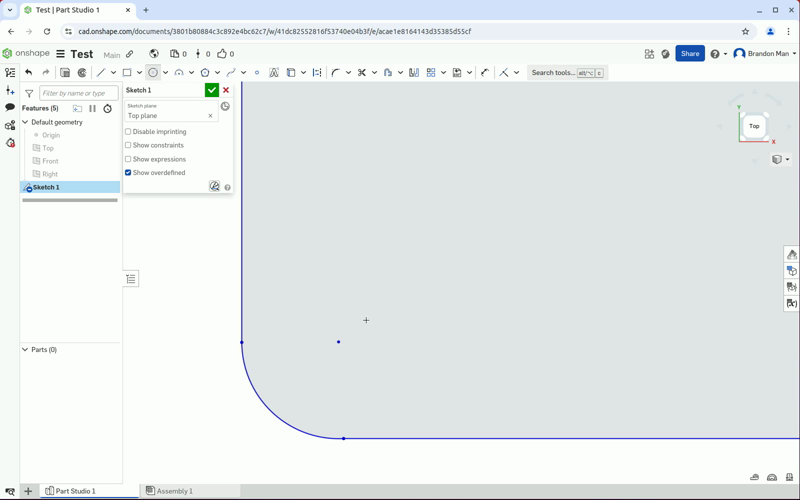
scroll(-6)
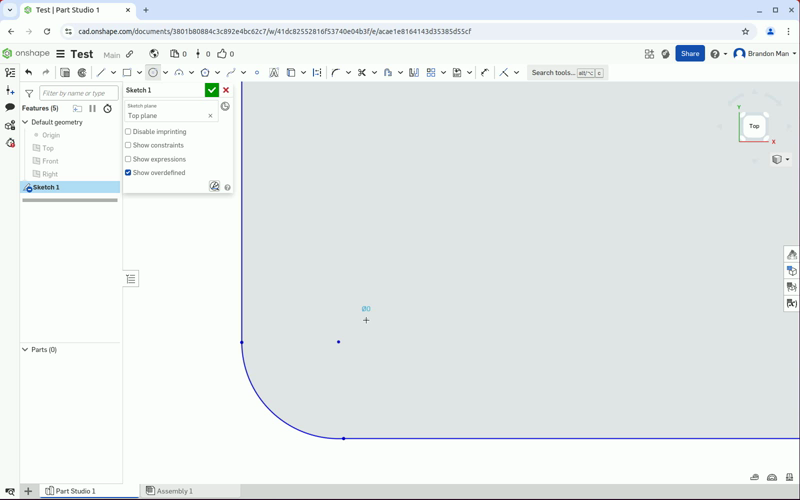
scroll(-6)
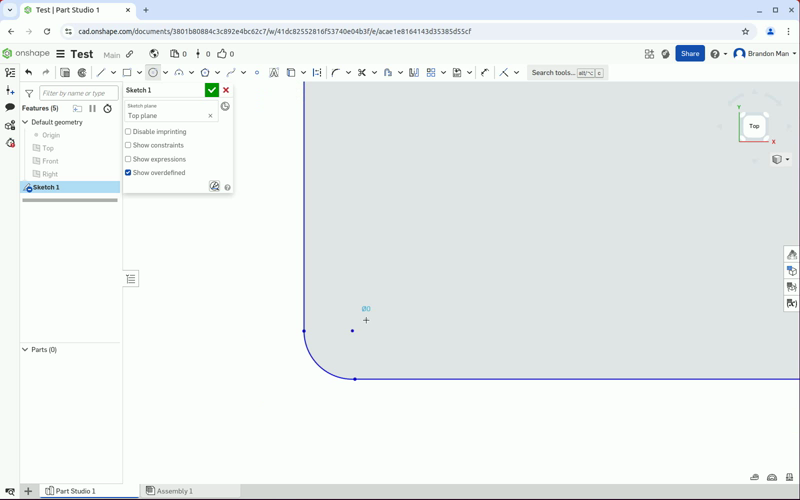
scroll(-6)
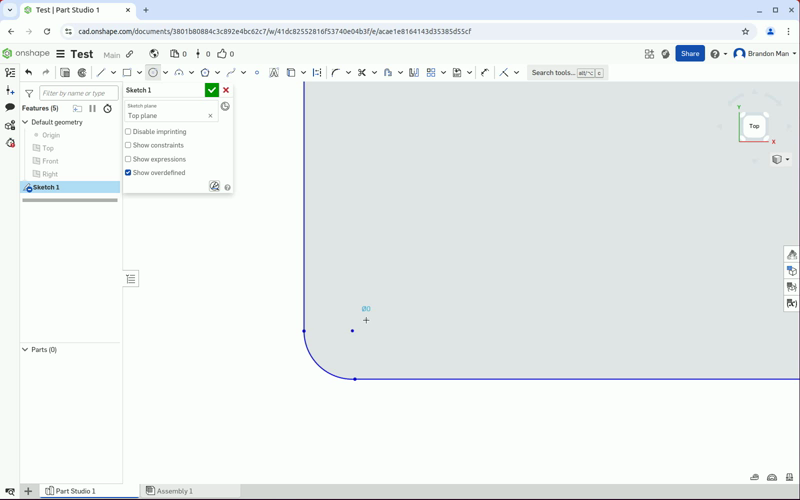
scroll(-6)
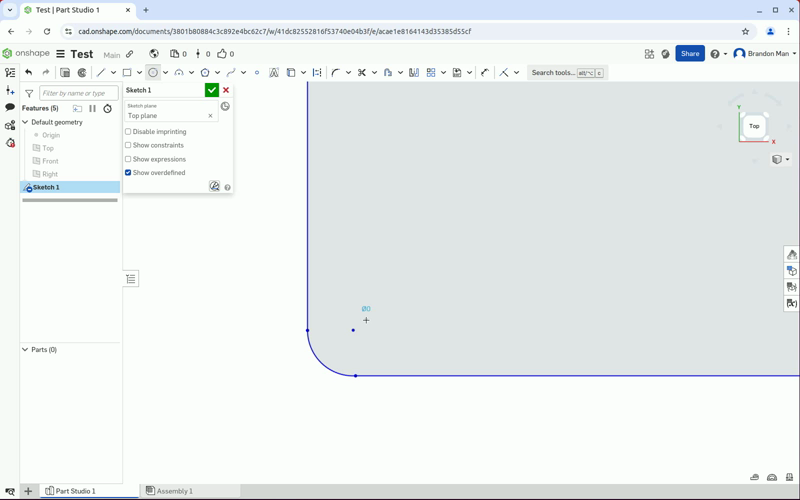
scroll(-6)
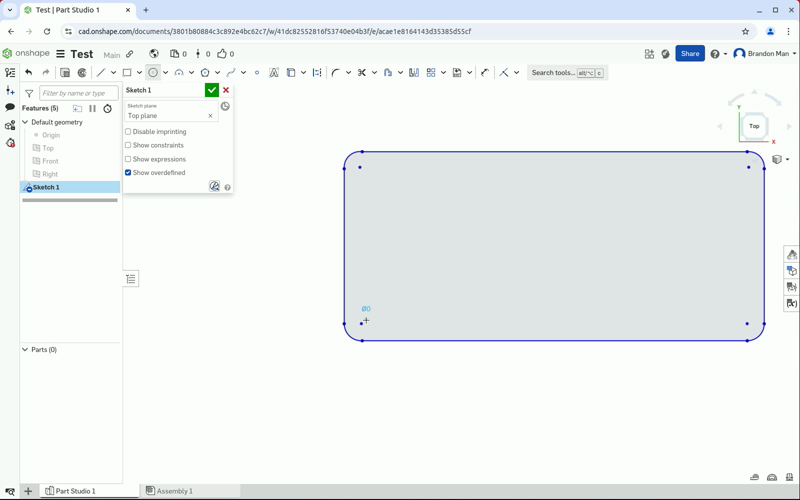
scroll(-6)
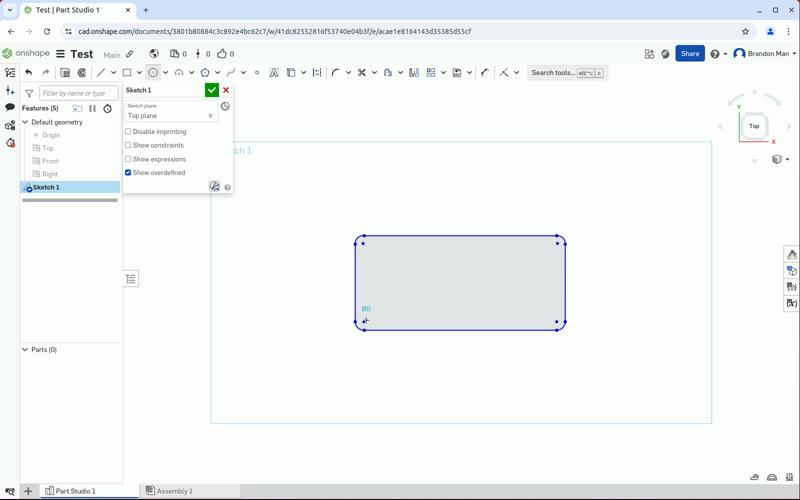
key_up(shift)
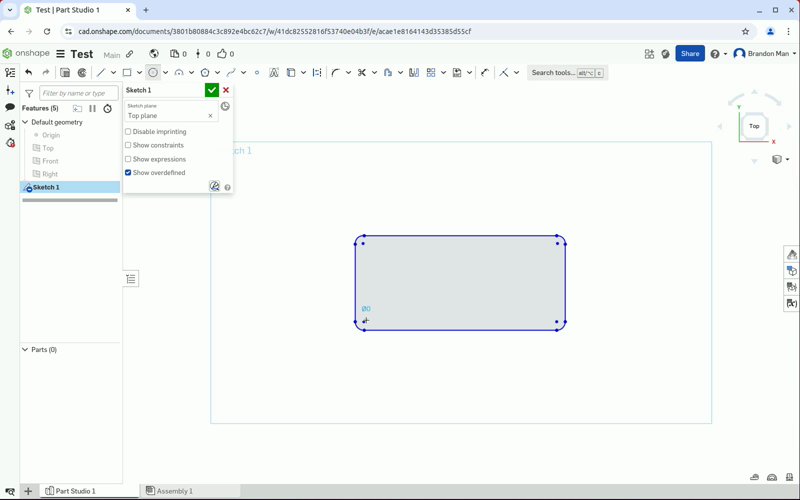
mouse_move(370, 319)
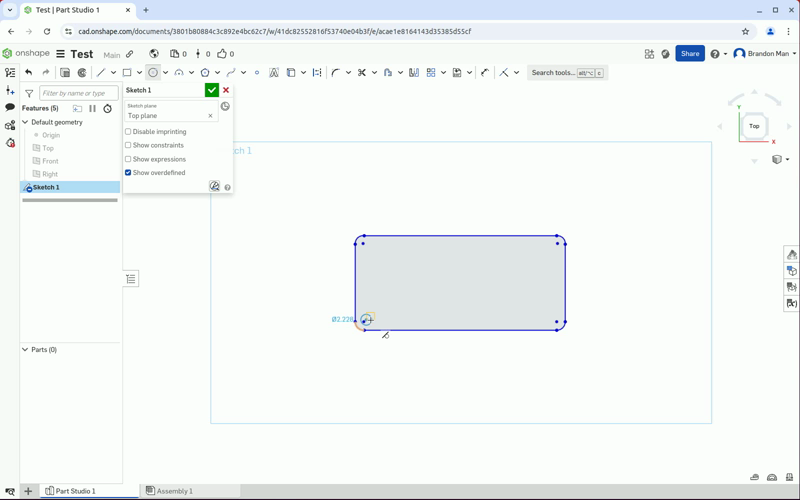
click(370, 319)
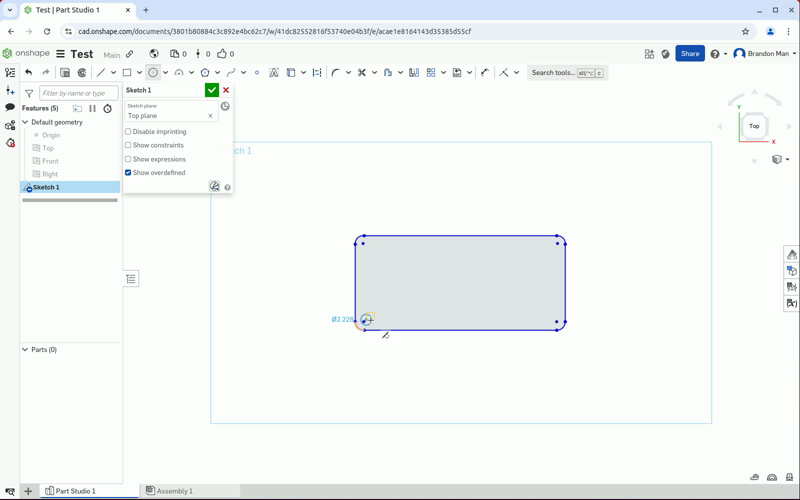
key(esc)
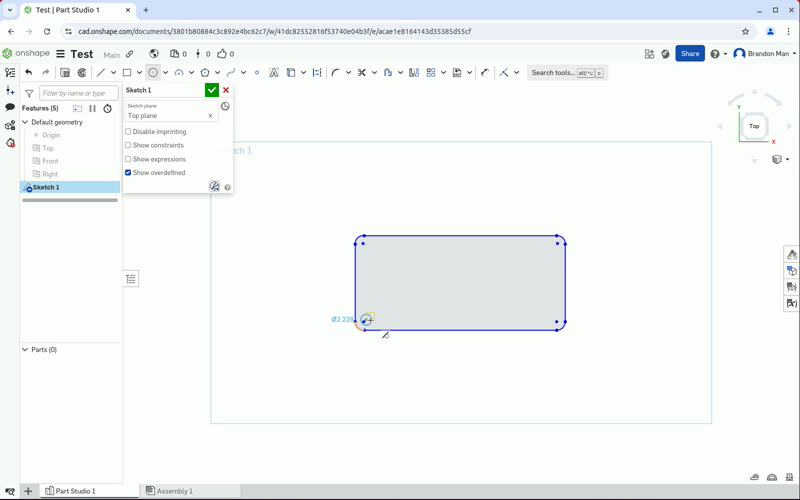
key(c)
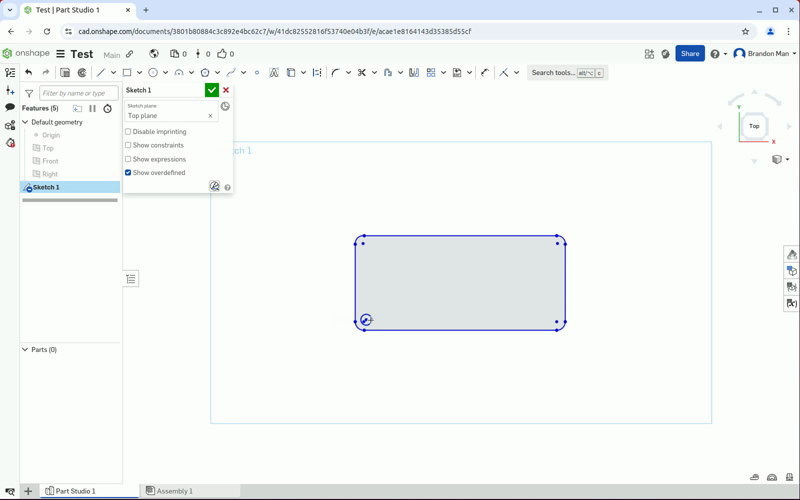
key_down(shift)
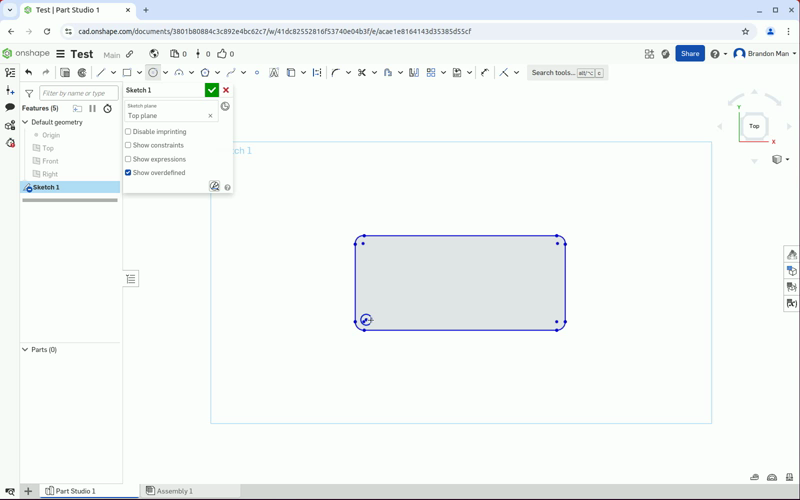
mouse_move(366, 246)
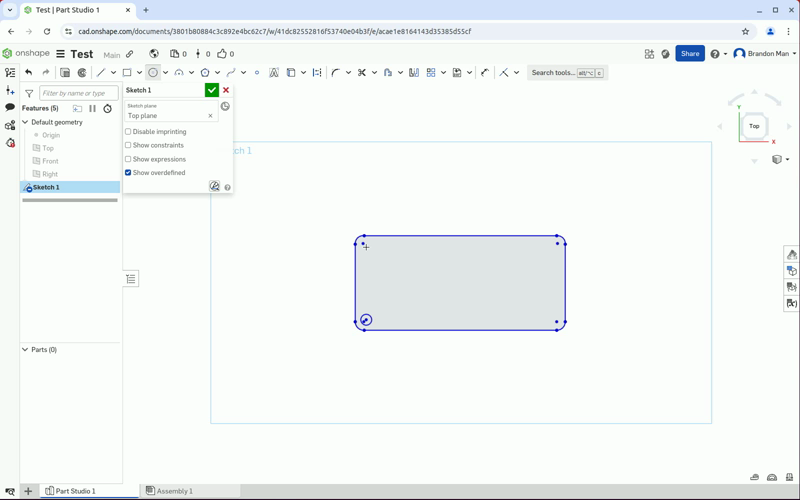
scroll(6)
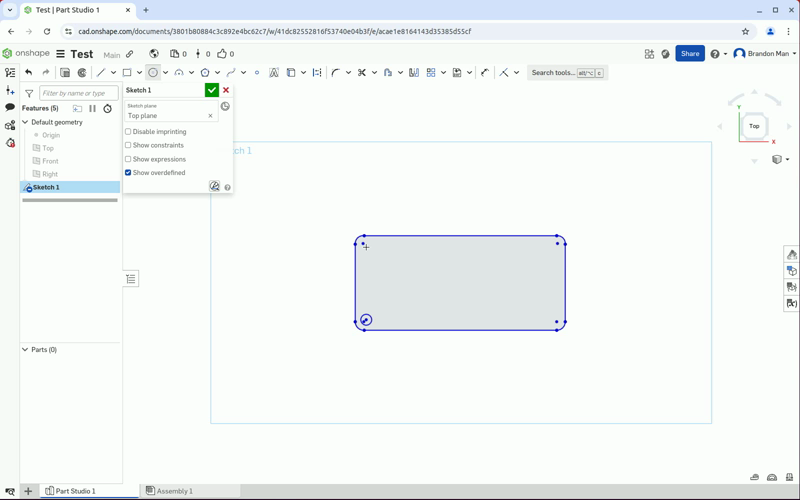
scroll(6)
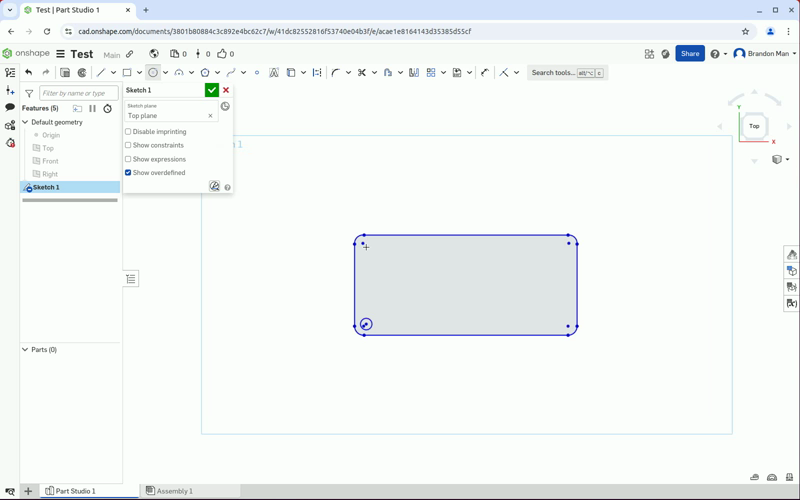
scroll(6)
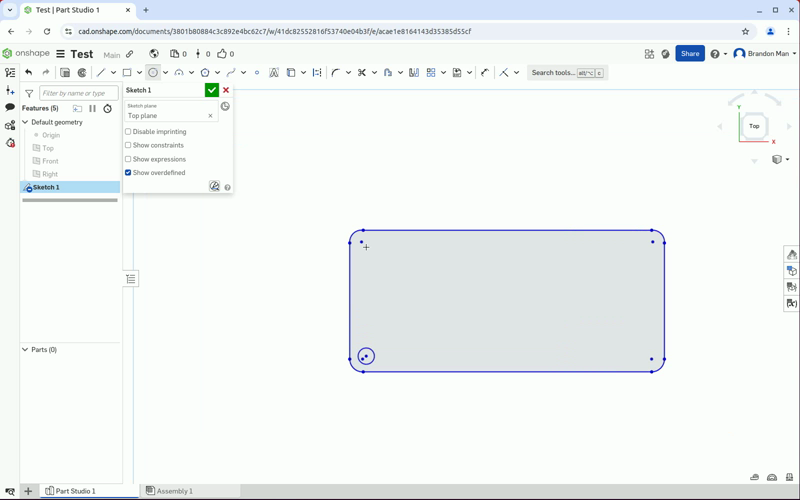
scroll(6)
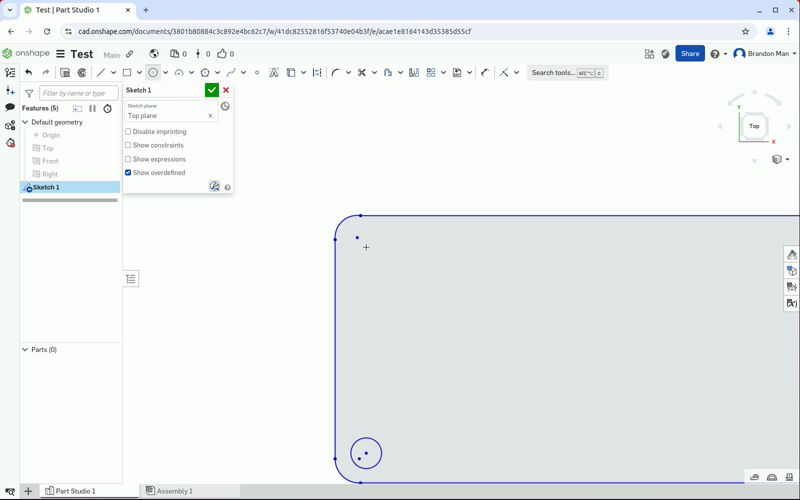
scroll(6)
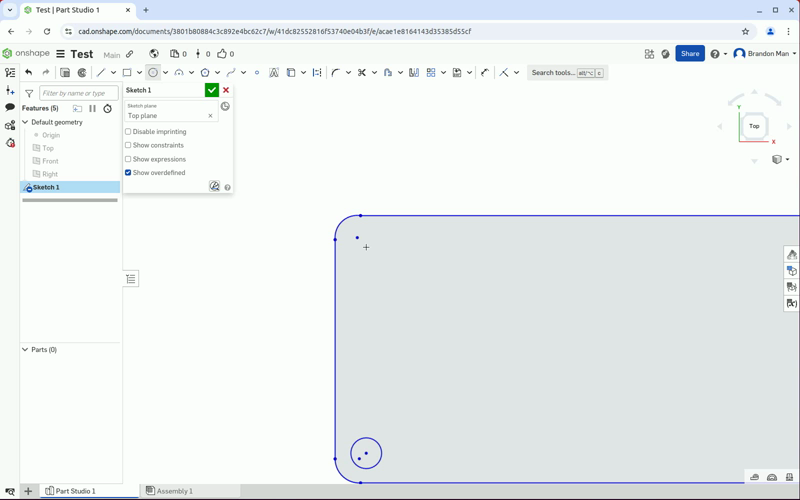
scroll(6)
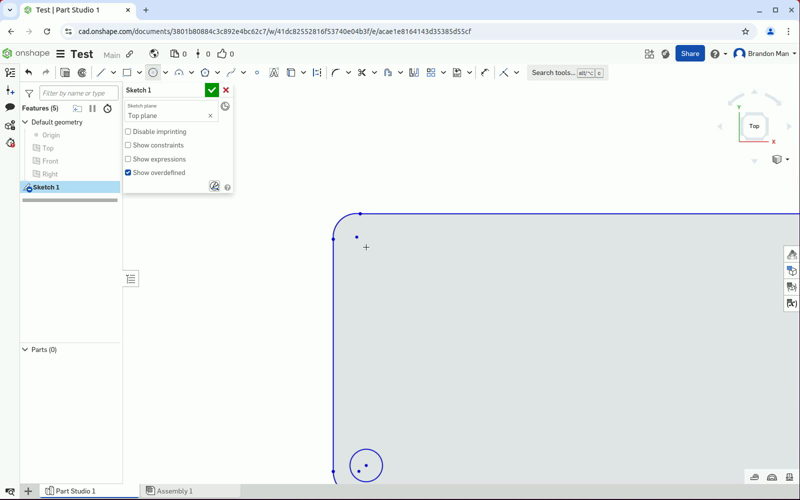
scroll(6)
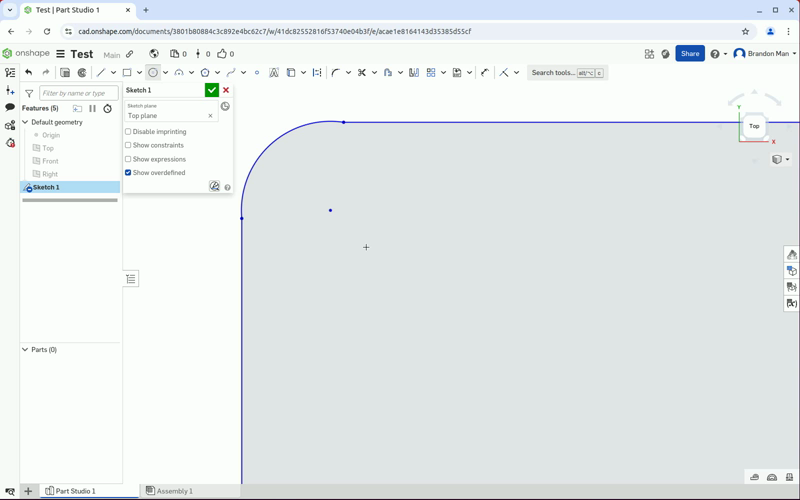
click(366, 246)
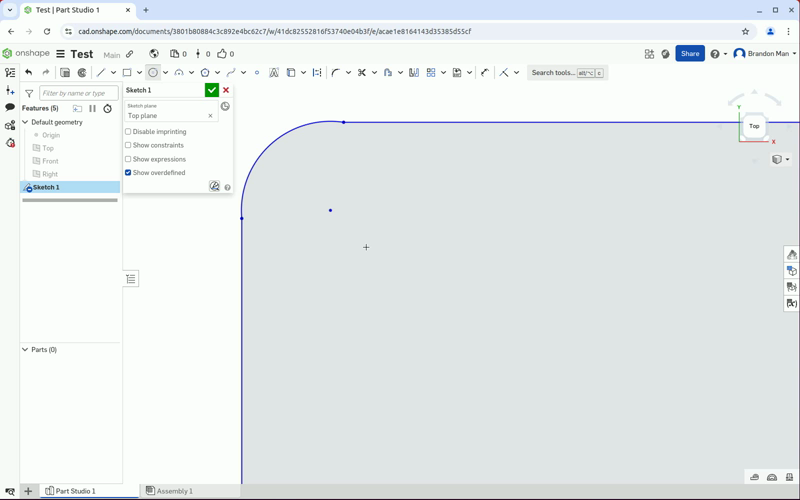
scroll(-6)
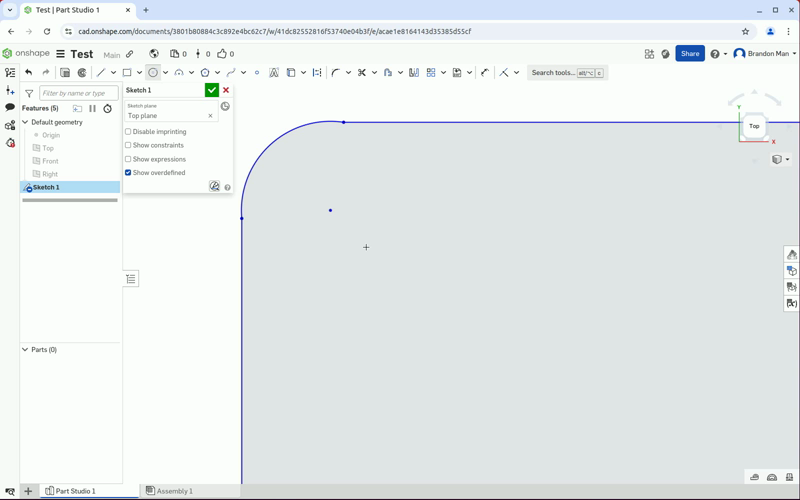
scroll(-6)
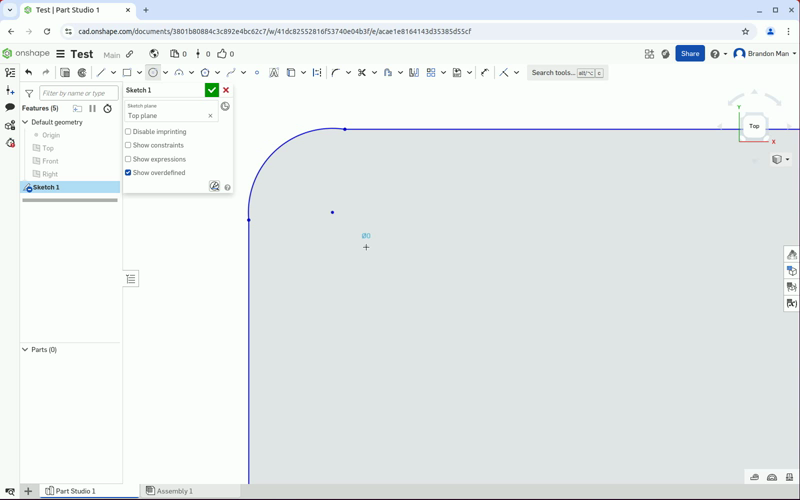
scroll(-6)
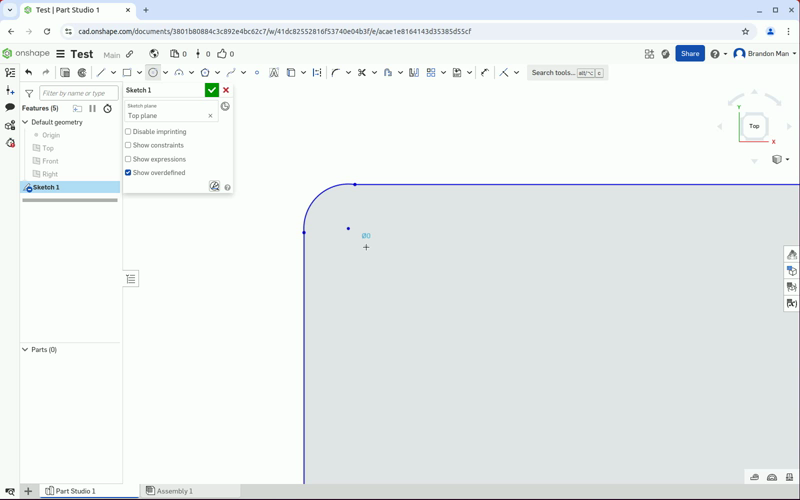
scroll(-6)
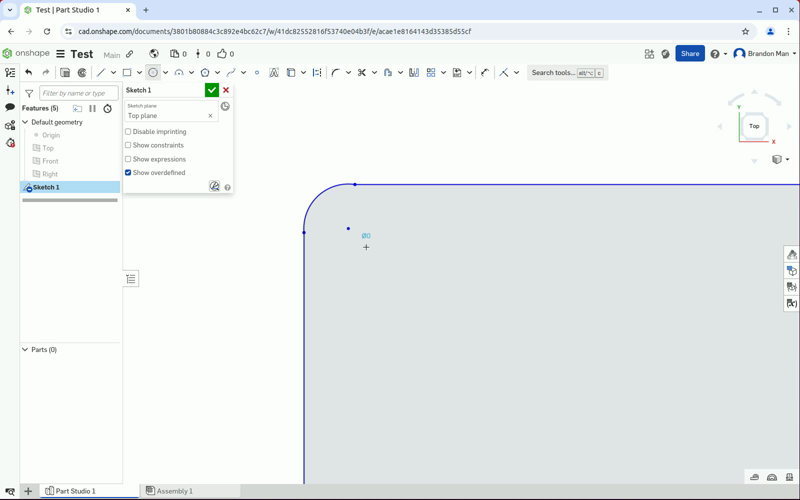
scroll(-6)
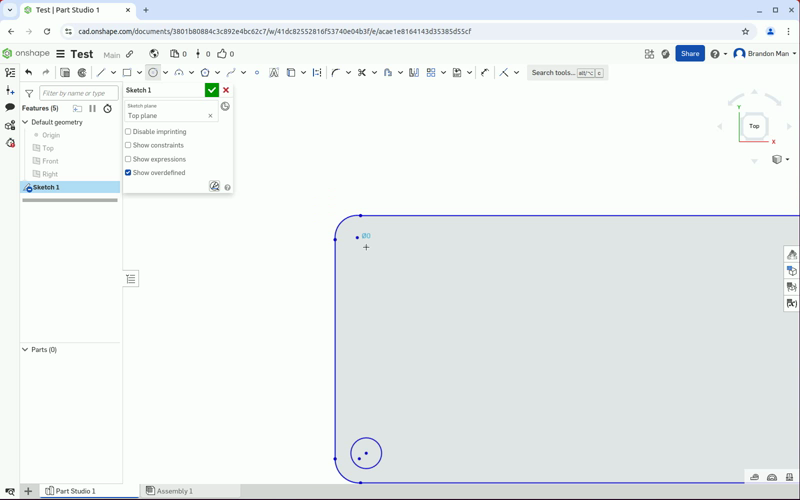
scroll(-6)
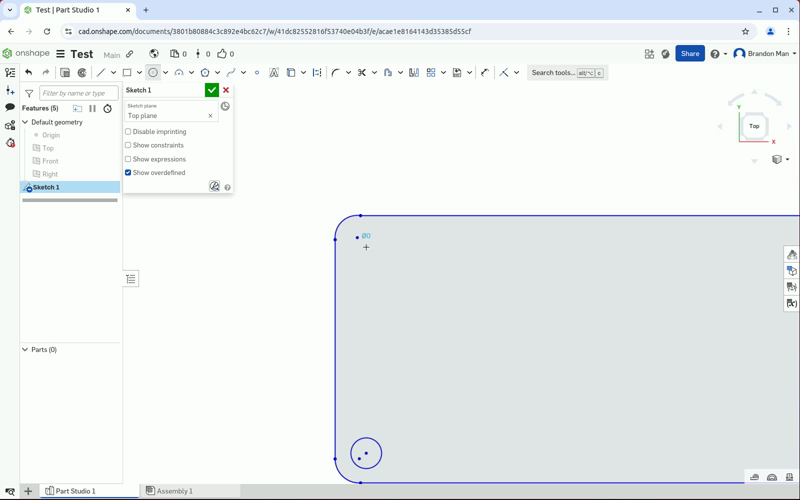
scroll(-6)
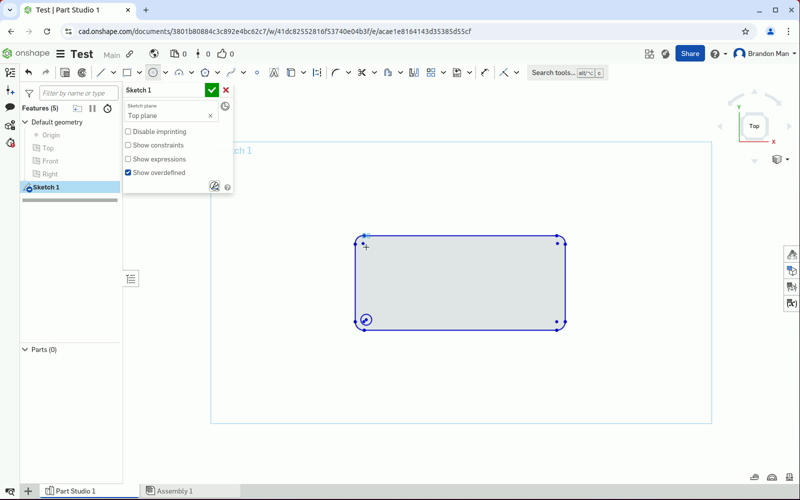
key_up(shift)
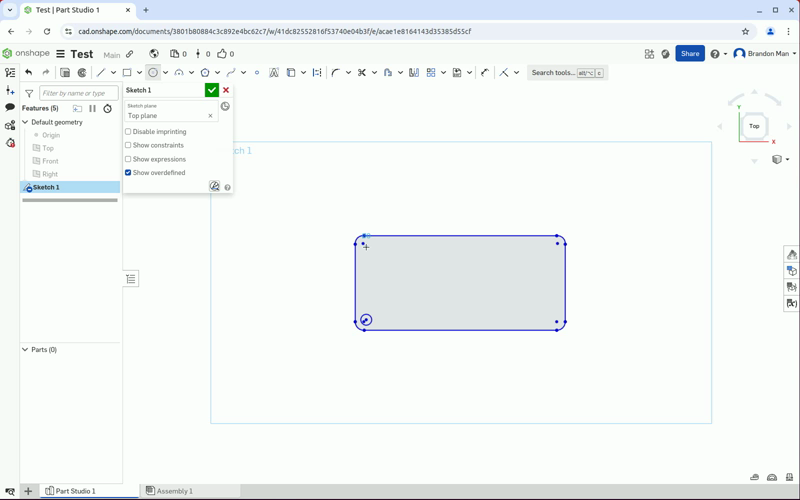
mouse_move(370, 246)
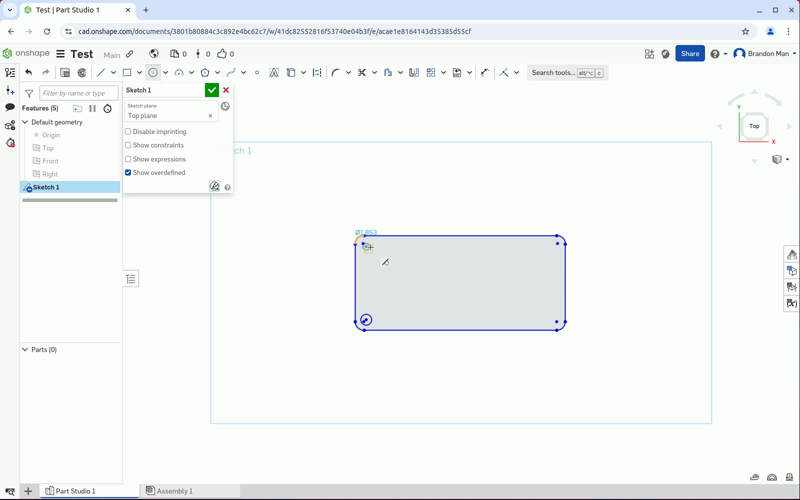
click(370, 246)
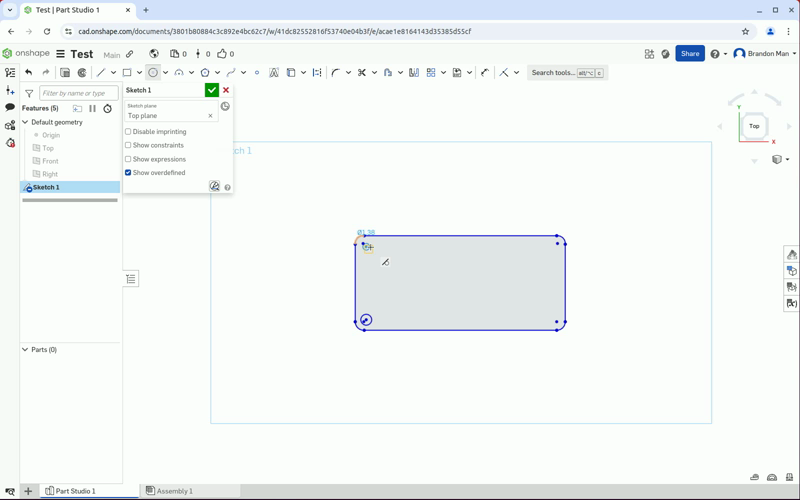
key(esc)
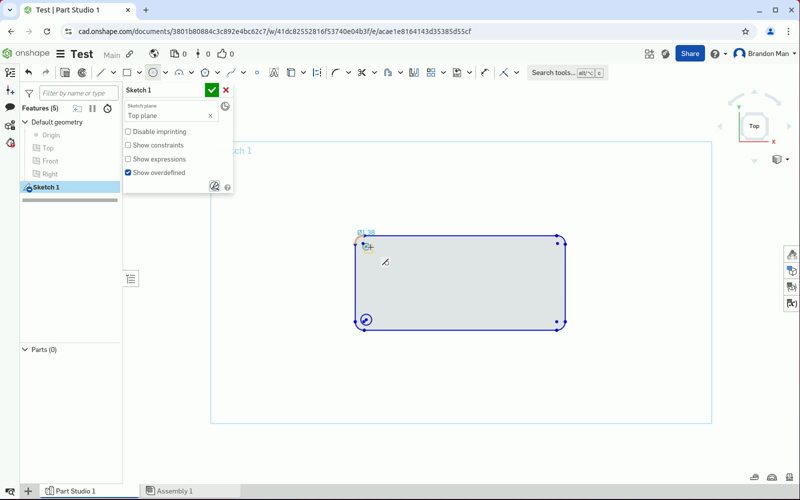
key(c)
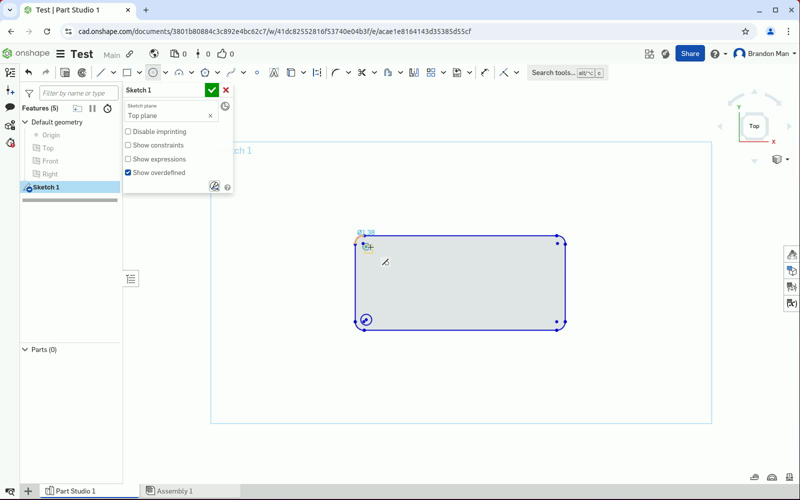
key_down(shift)
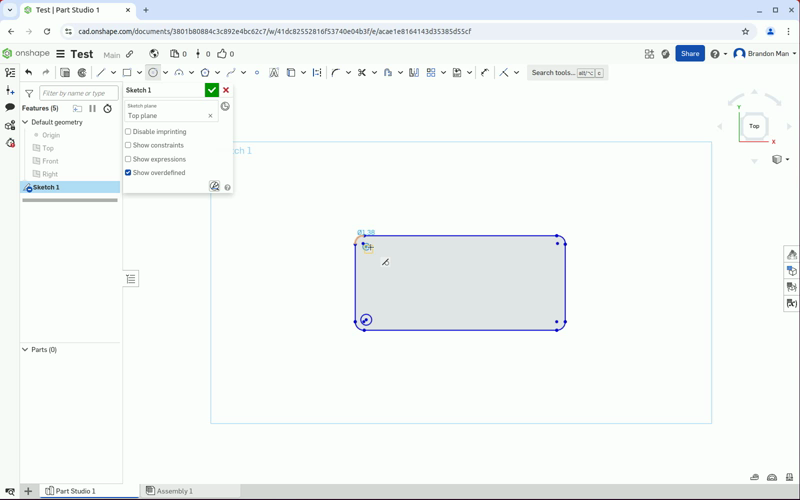
mouse_move(554, 319)
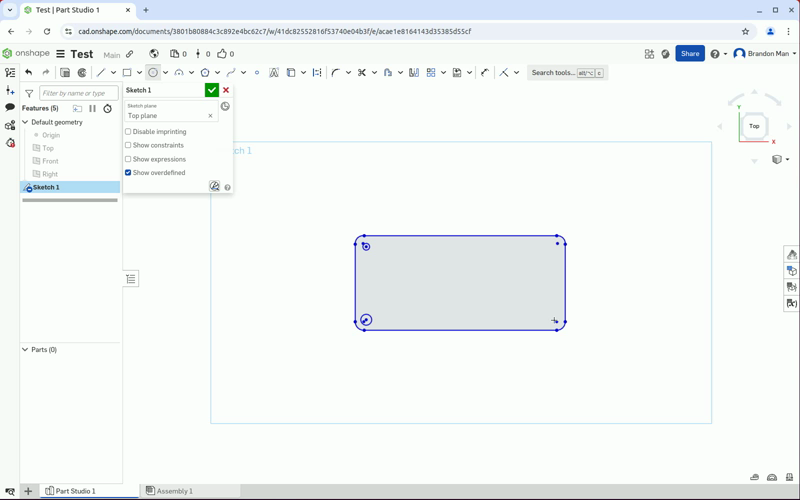
scroll(6)
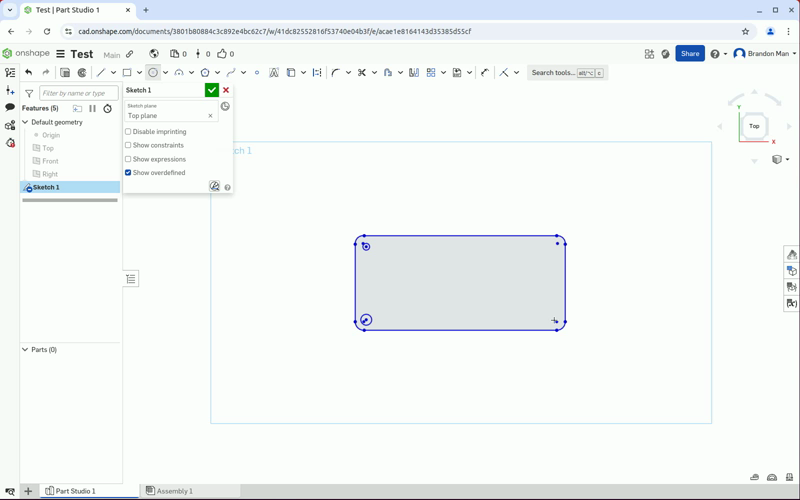
scroll(6)
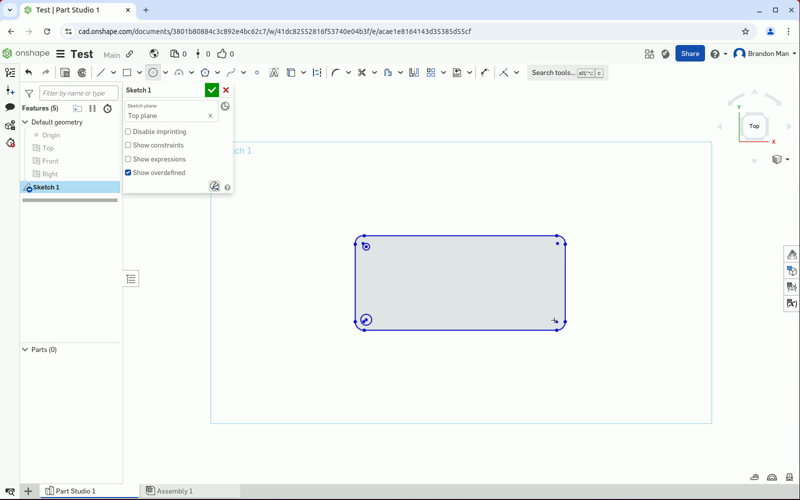
scroll(6)
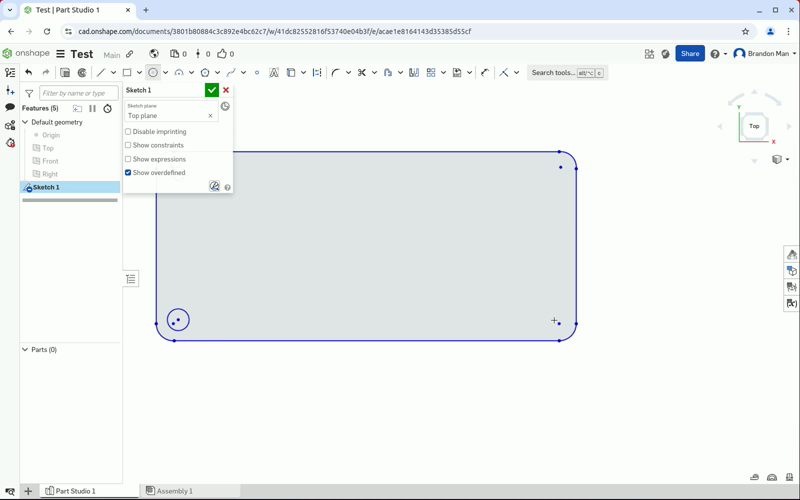
scroll(6)
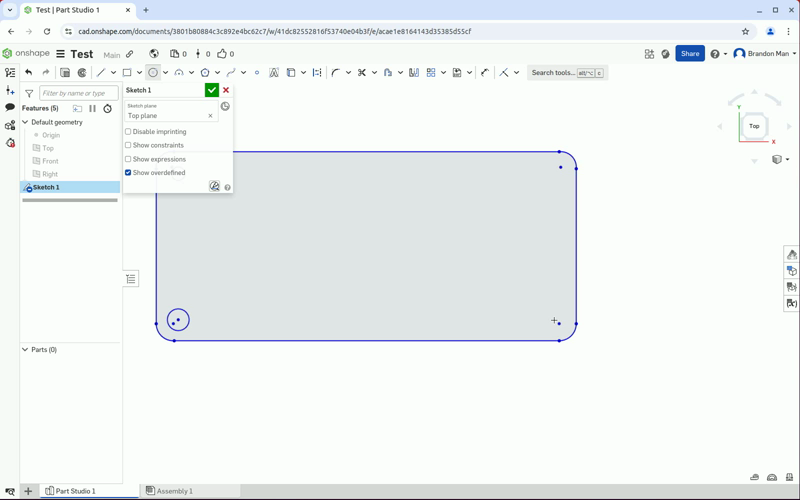
scroll(6)
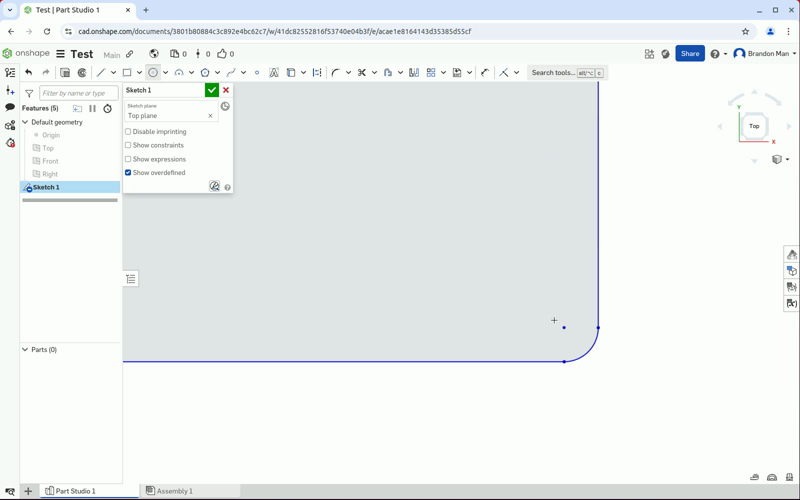
scroll(6)
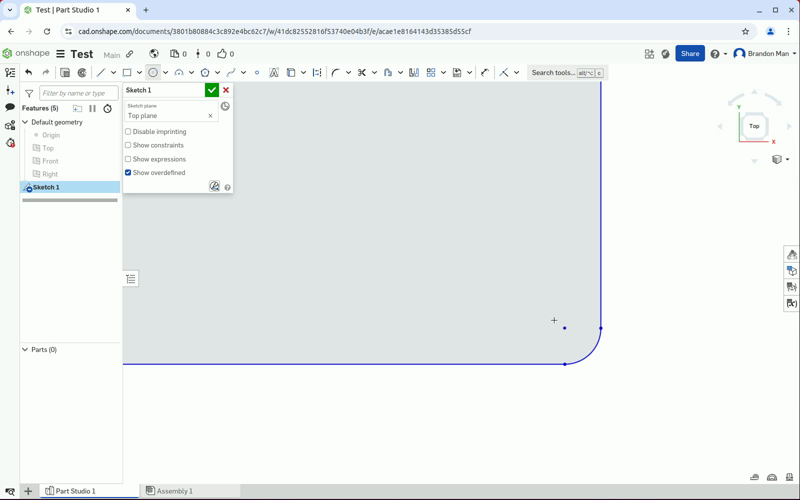
scroll(6)
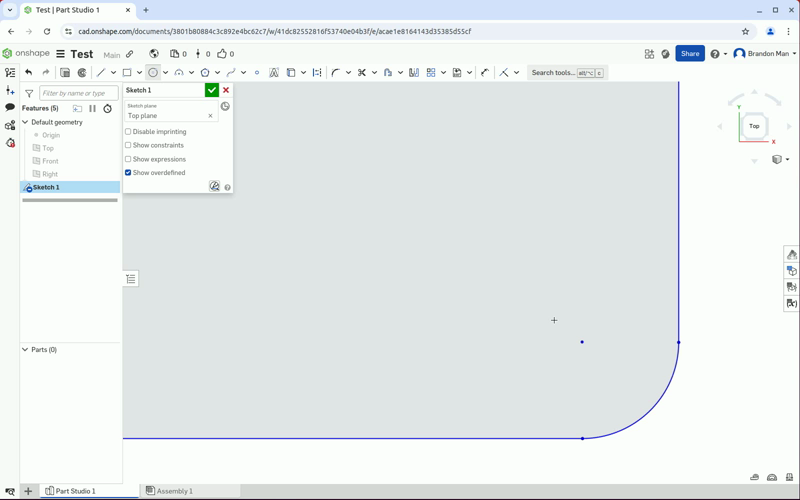
click(554, 319)
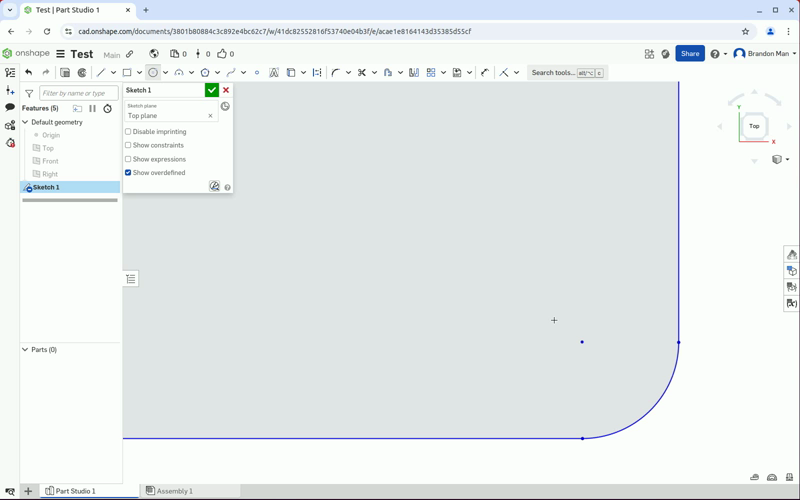
scroll(-6)
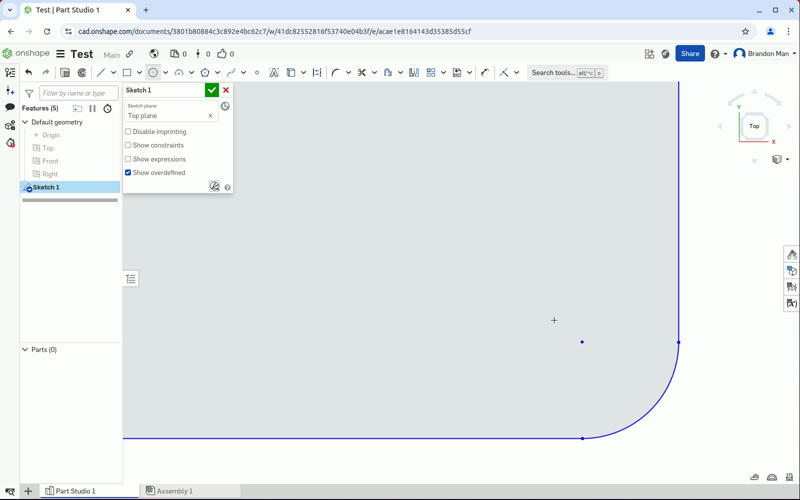
scroll(-6)
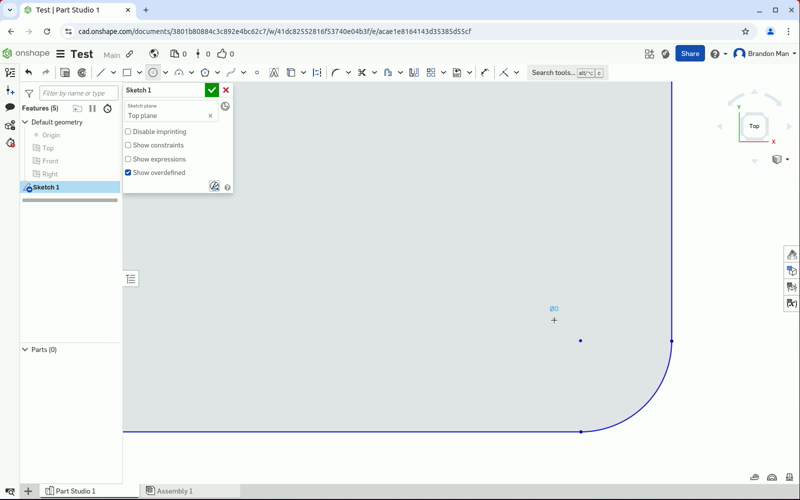
scroll(-6)
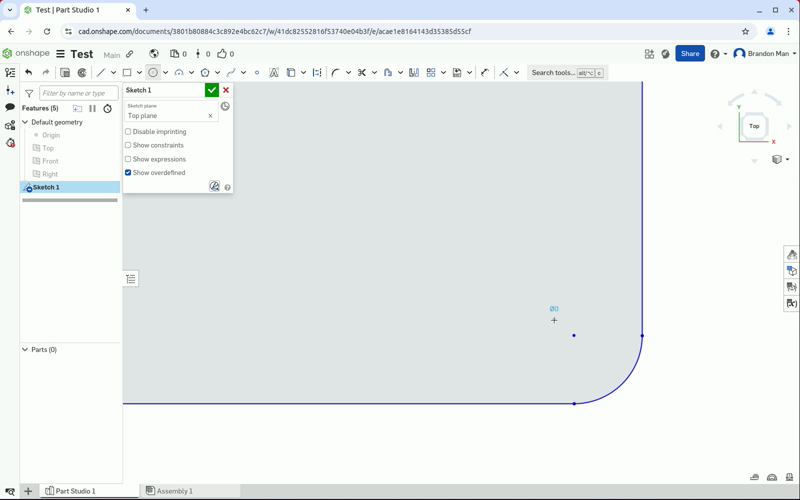
scroll(-6)
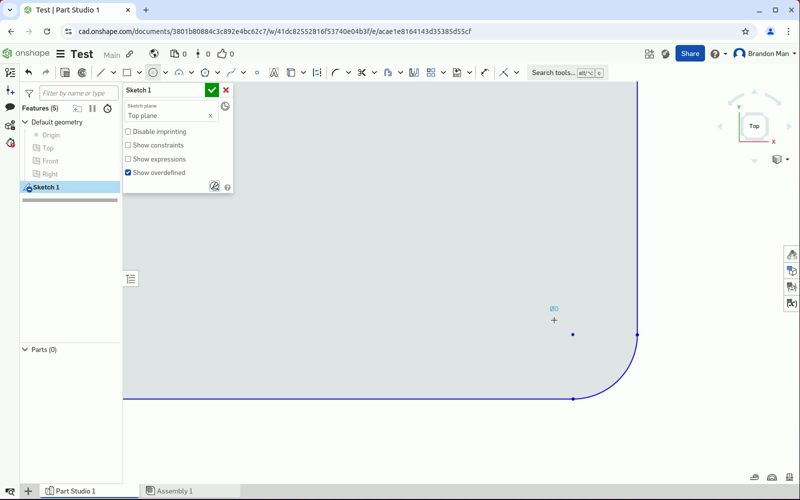
scroll(-6)
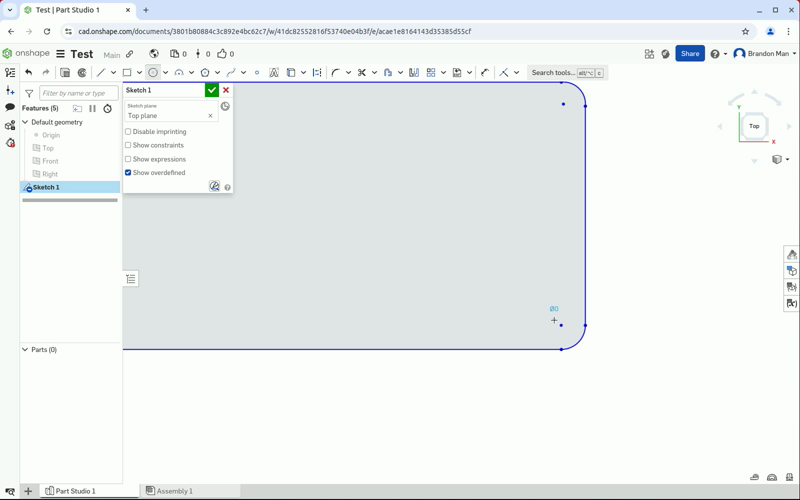
scroll(-6)
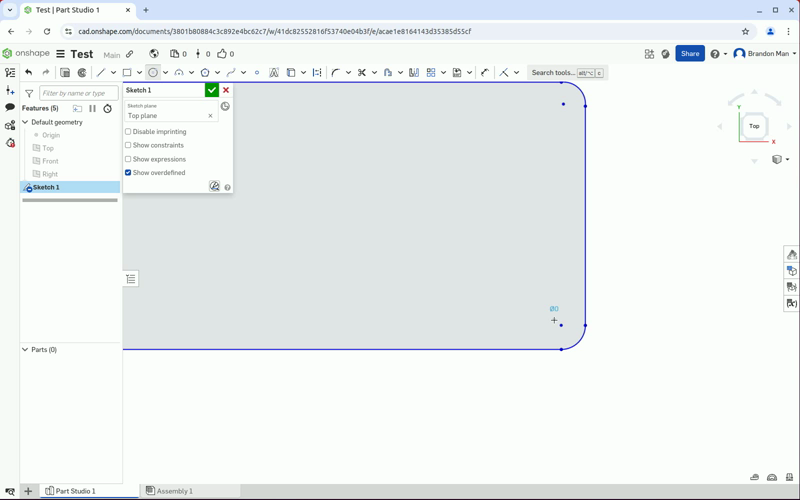
scroll(-6)
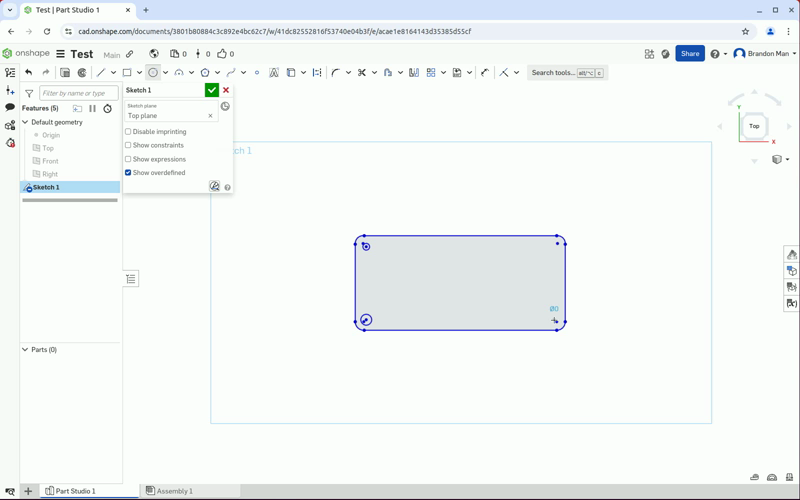
key_up(shift)
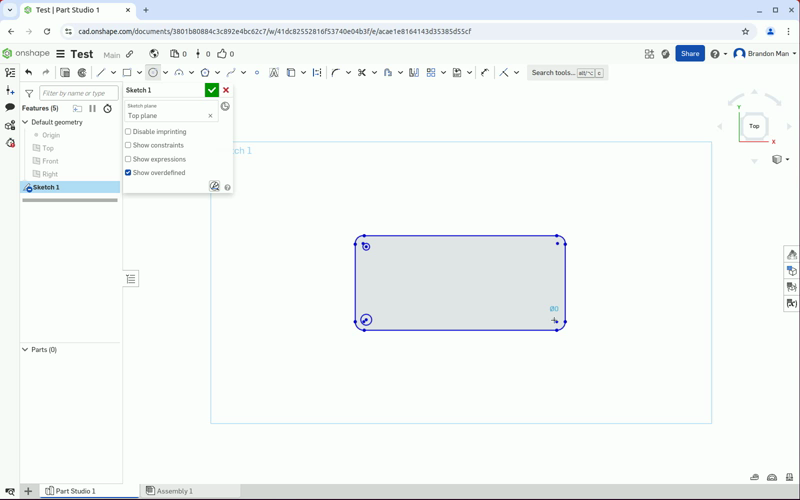
mouse_move(558, 319)
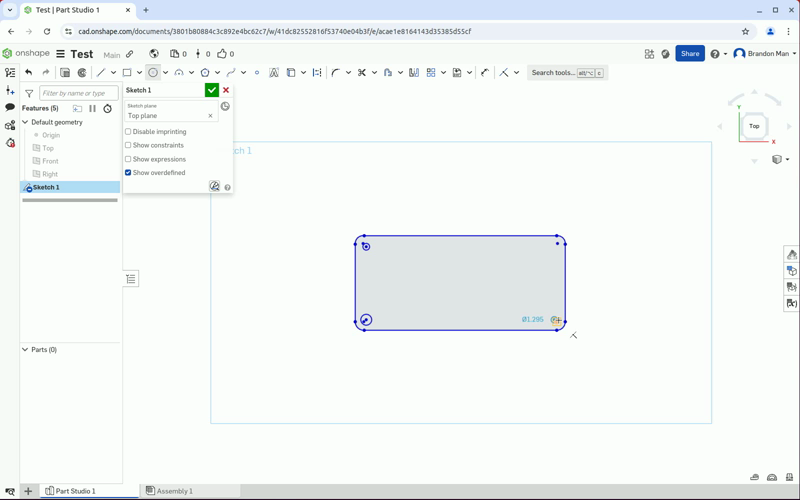
scroll(6)
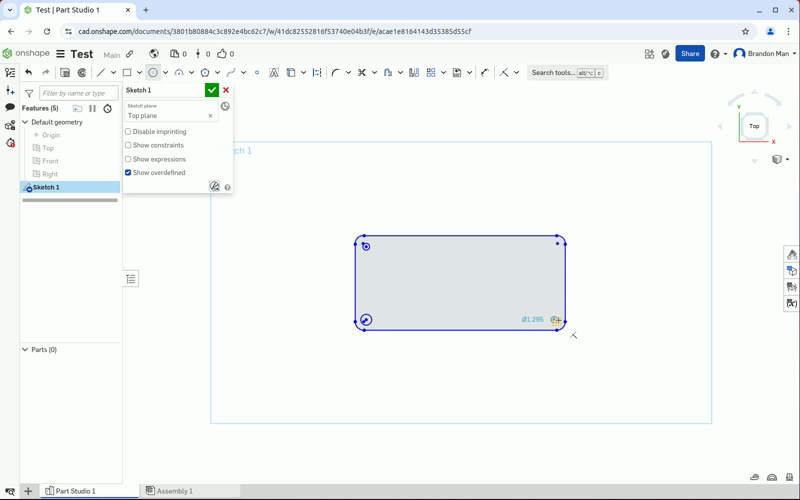
scroll(6)
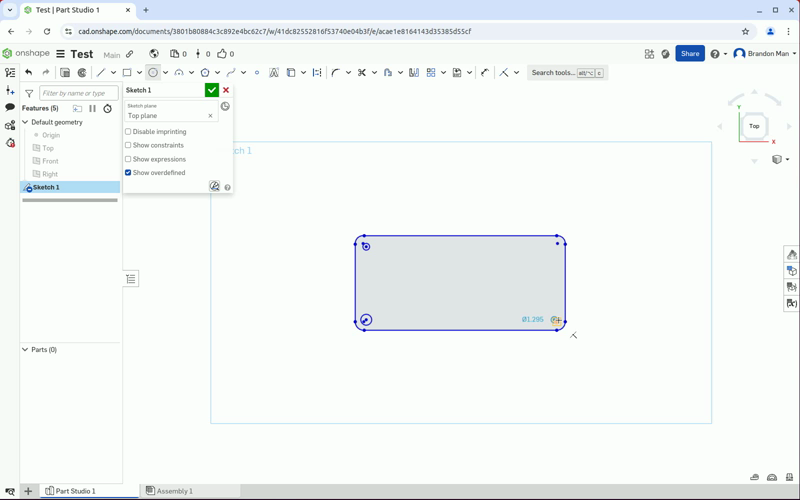
scroll(6)
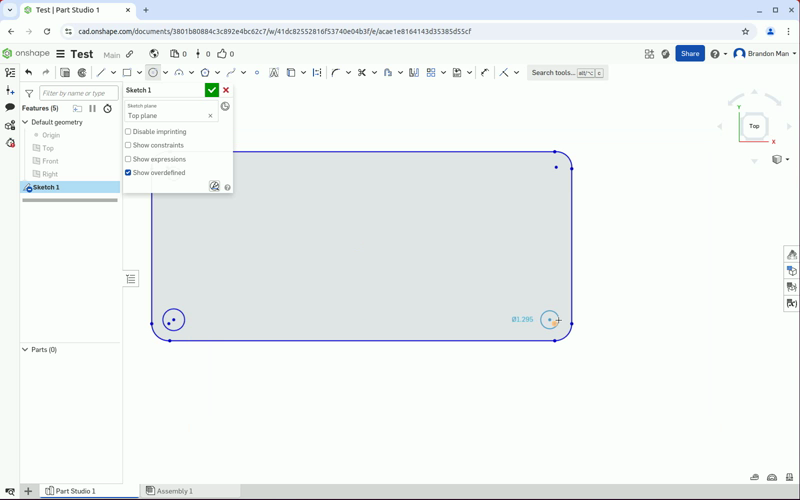
scroll(6)
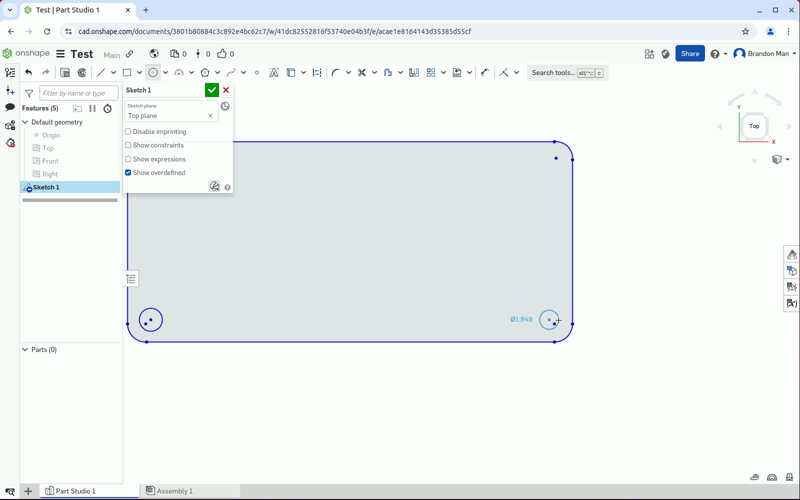
scroll(6)
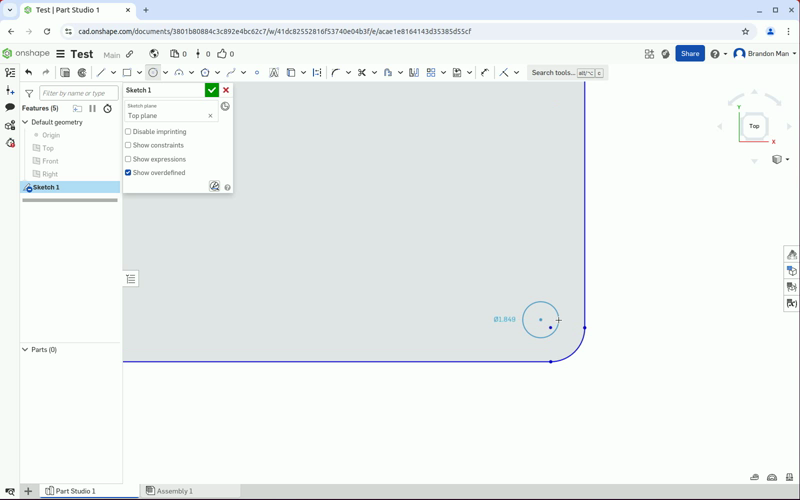
scroll(6)
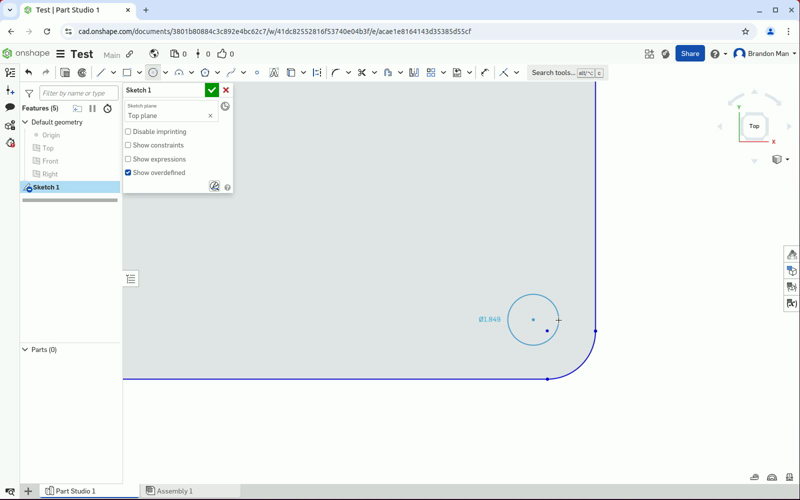
scroll(6)
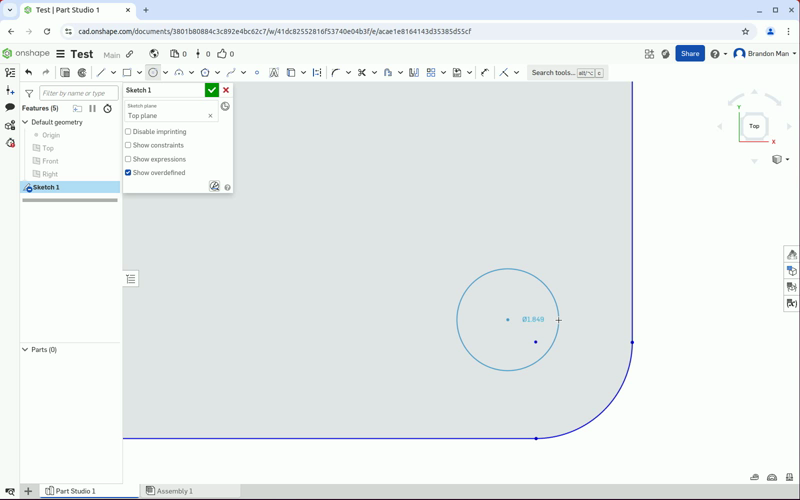
click(558, 319)
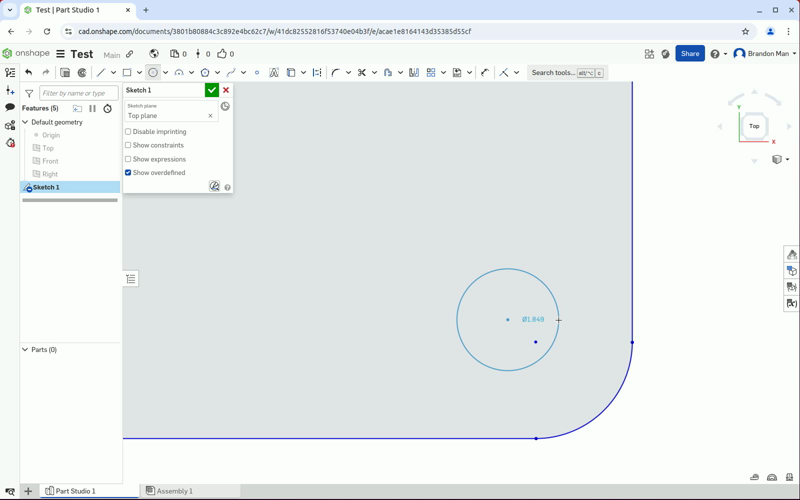
scroll(-6)
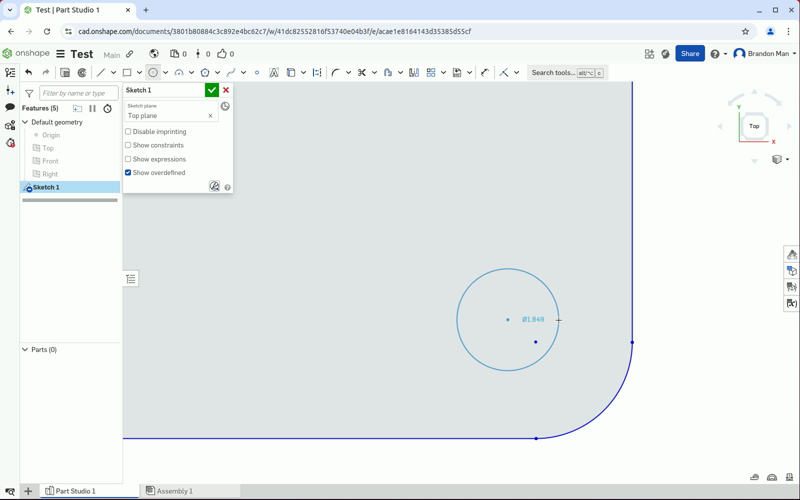
scroll(-6)
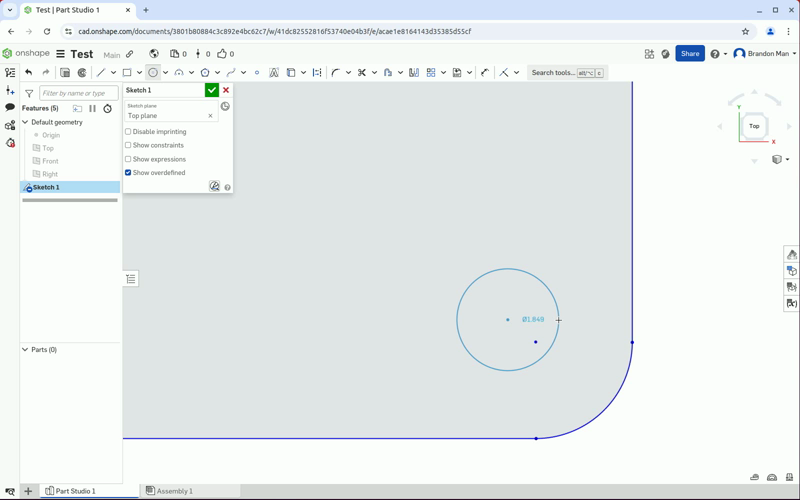
scroll(-6)
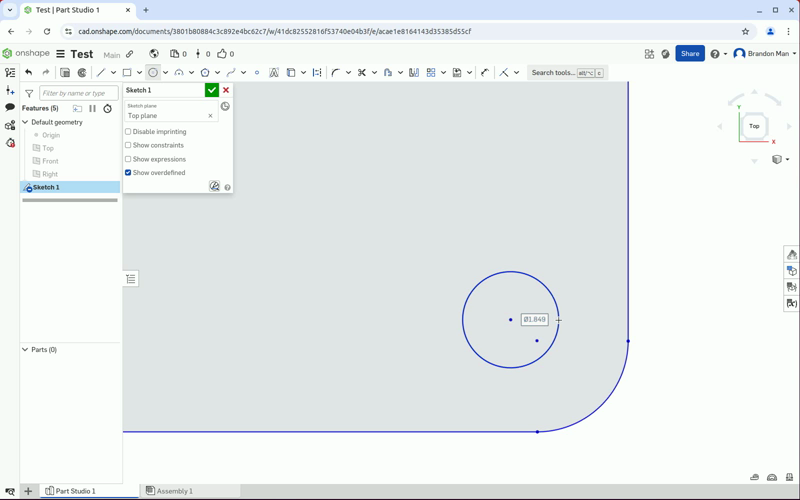
scroll(-6)
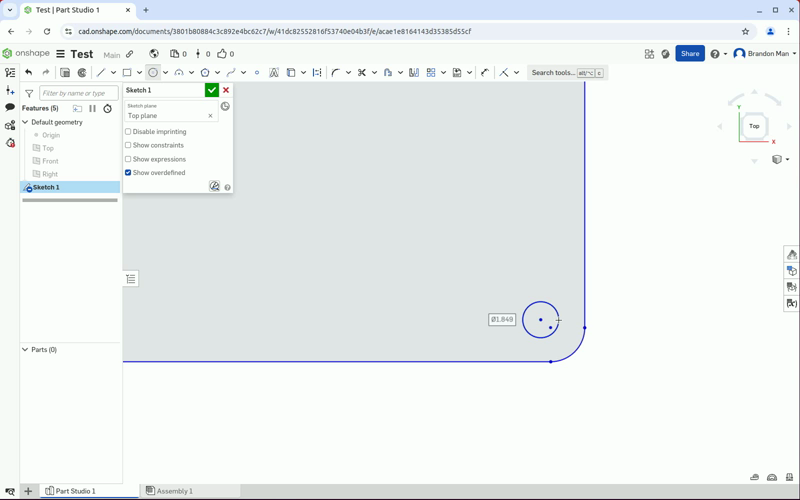
scroll(-6)
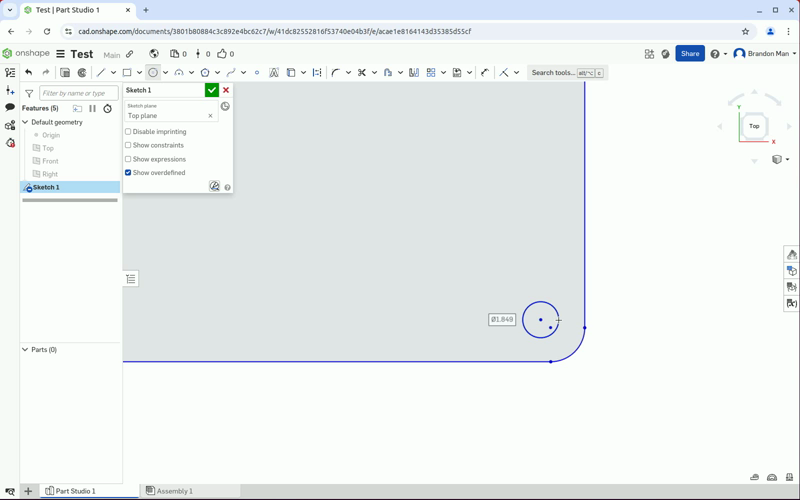
scroll(-6)
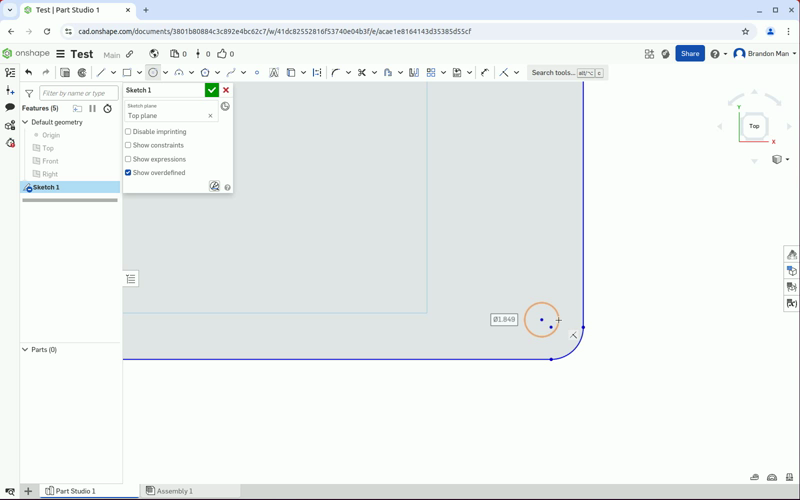
scroll(-6)
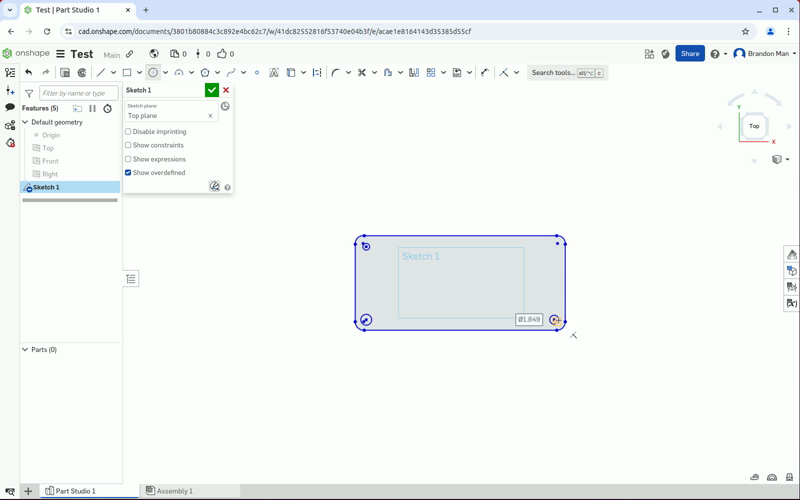
key(esc)
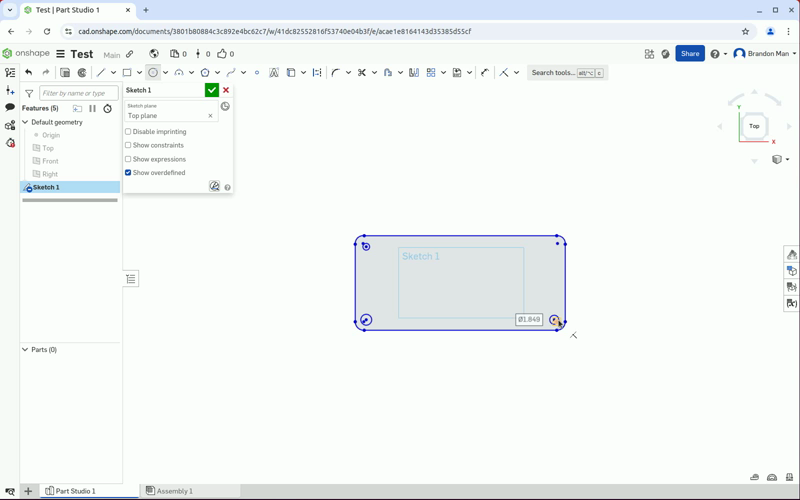
key(c)
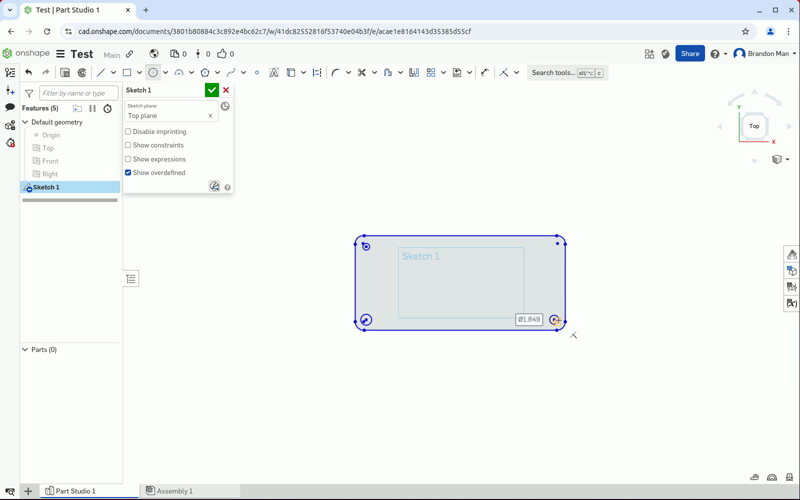
key_down(shift)
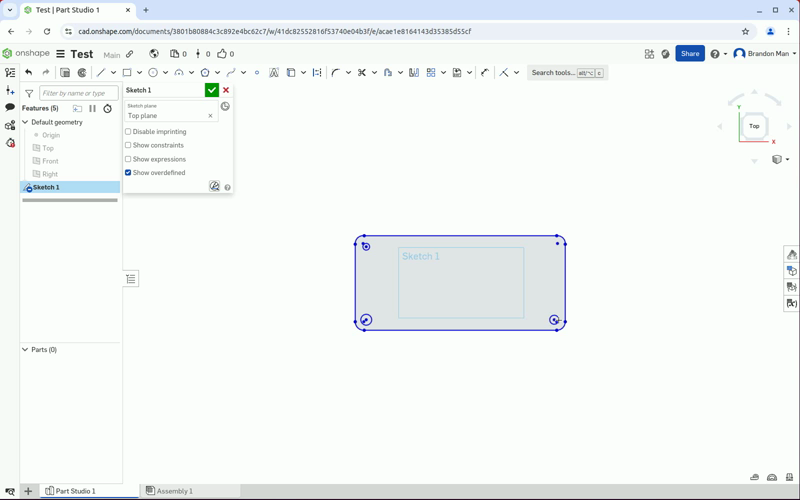
mouse_move(554, 246)
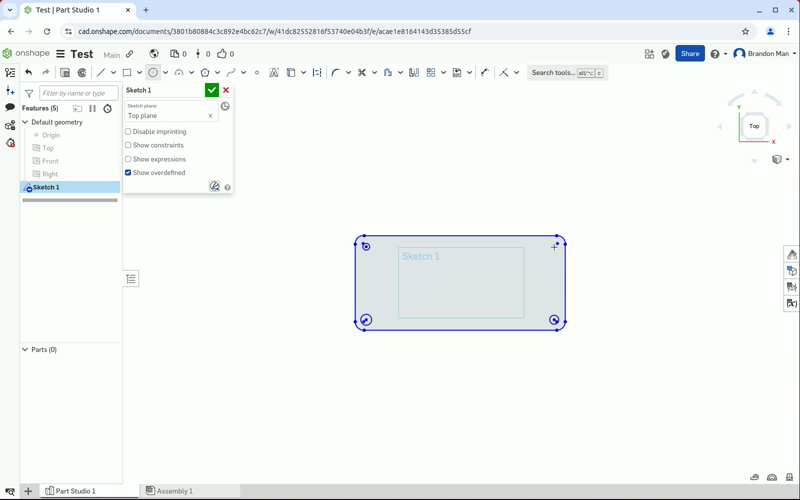
scroll(6)
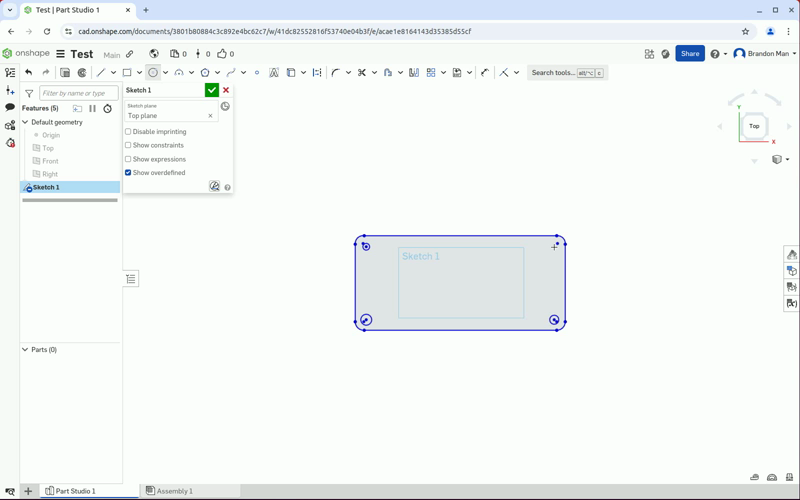
scroll(6)
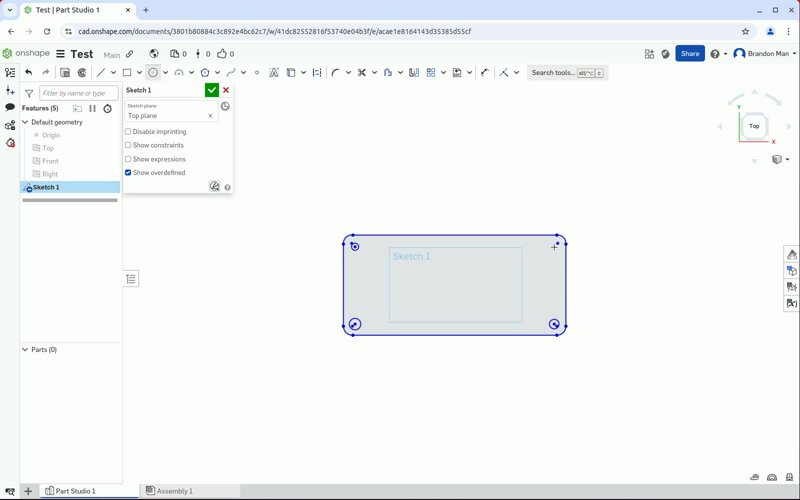
scroll(6)
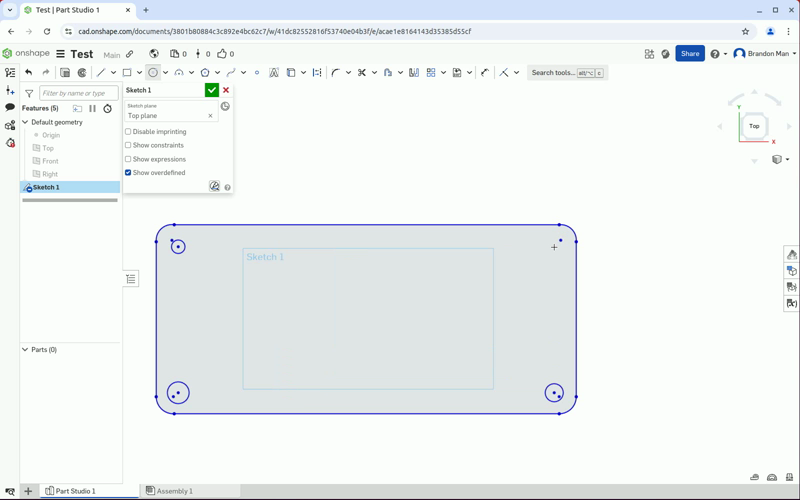
scroll(6)
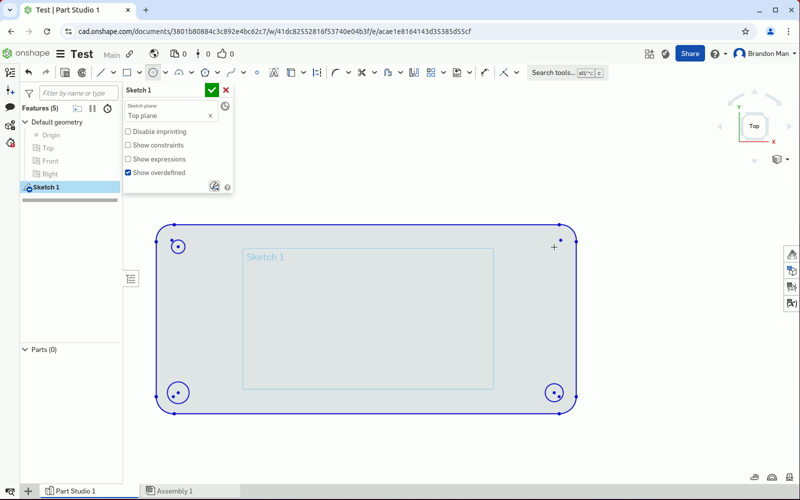
scroll(6)
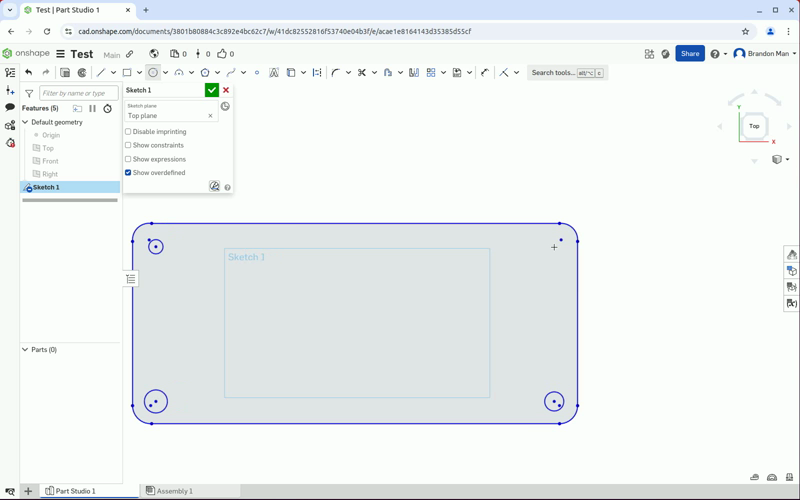
scroll(6)
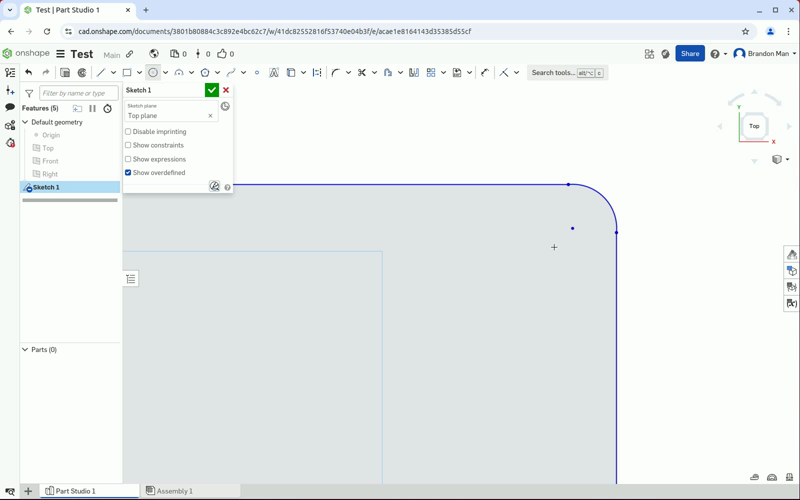
scroll(6)
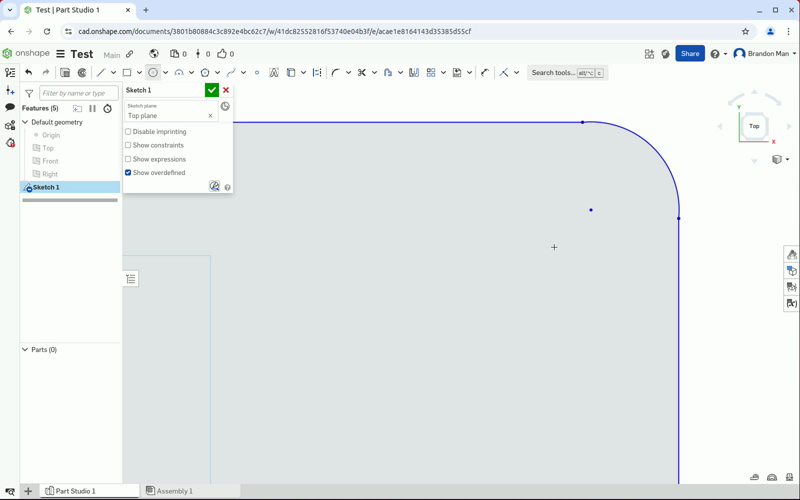
click(554, 246)
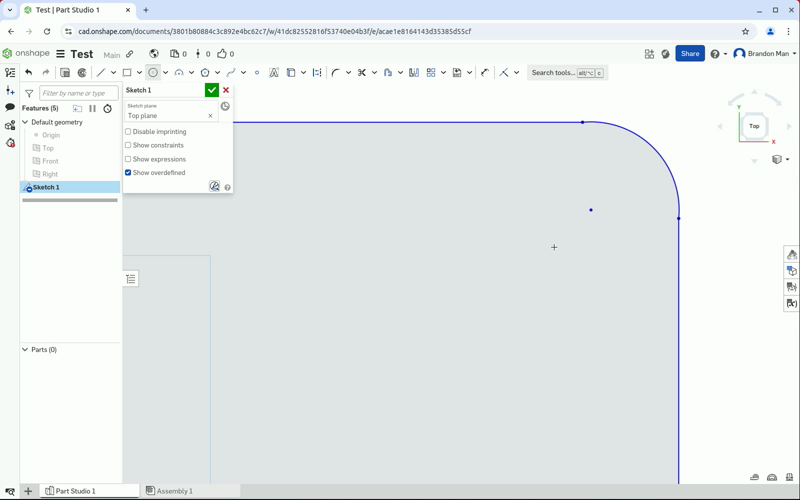
scroll(-6)
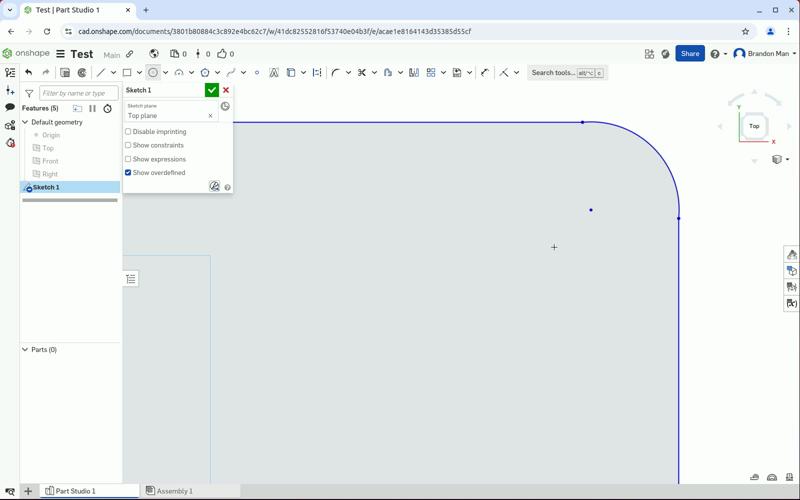
scroll(-6)
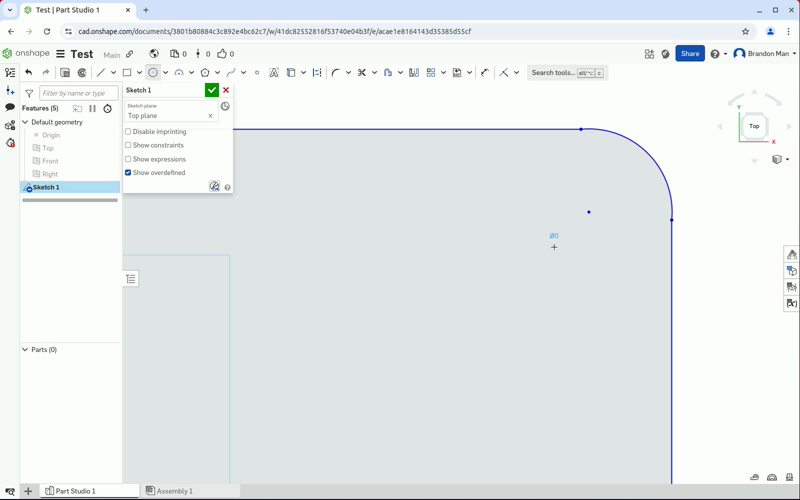
scroll(-6)
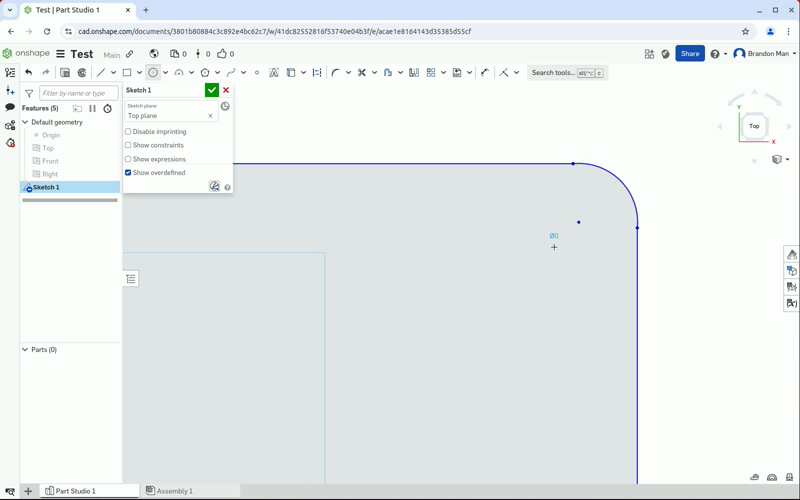
scroll(-6)
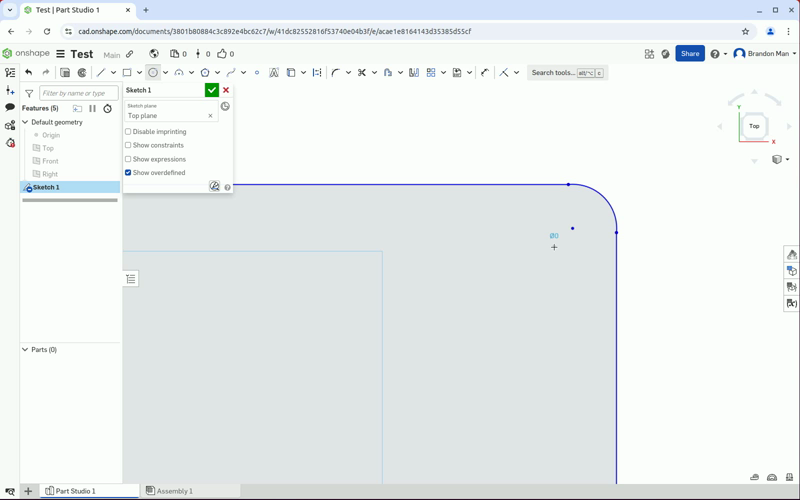
scroll(-6)
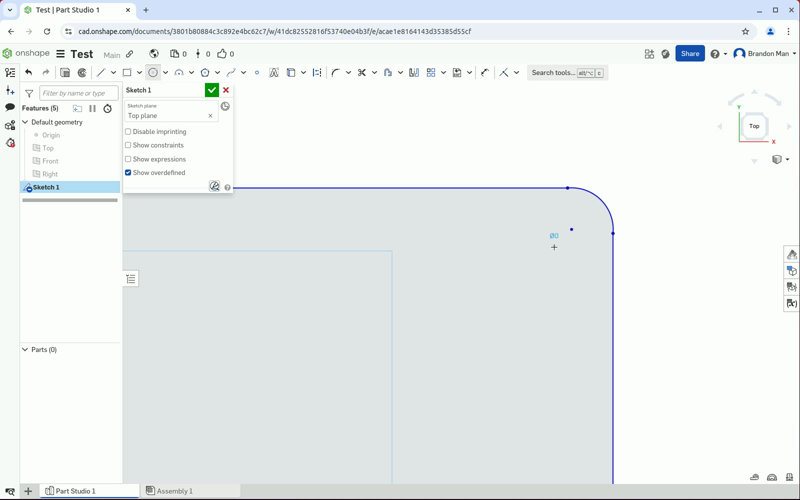
scroll(-6)
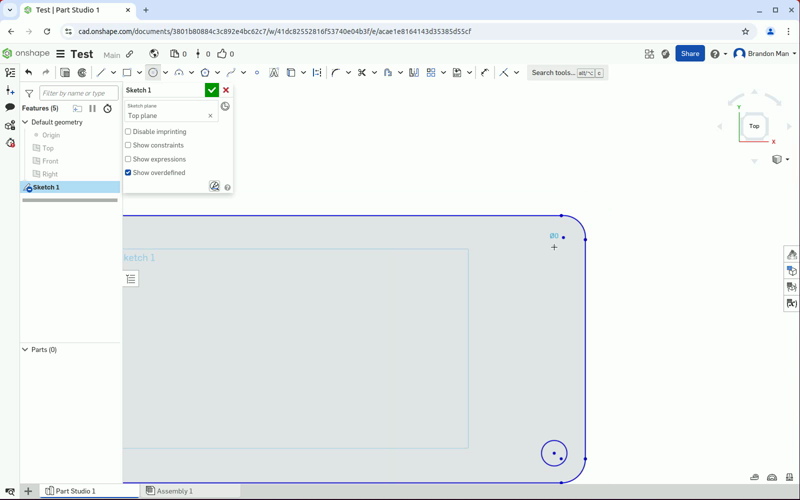
scroll(-6)
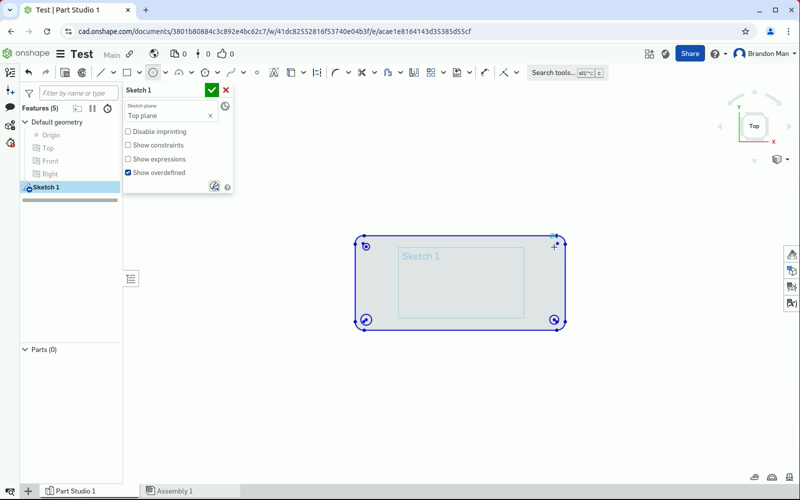
key_up(shift)
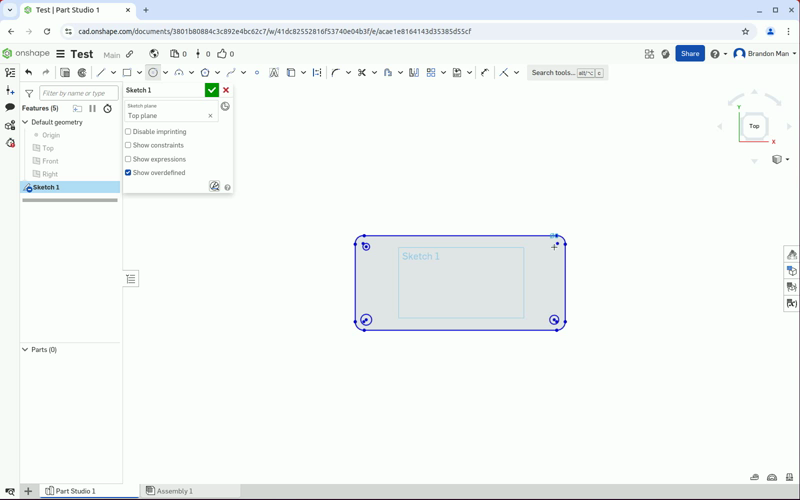
mouse_move(558, 246)
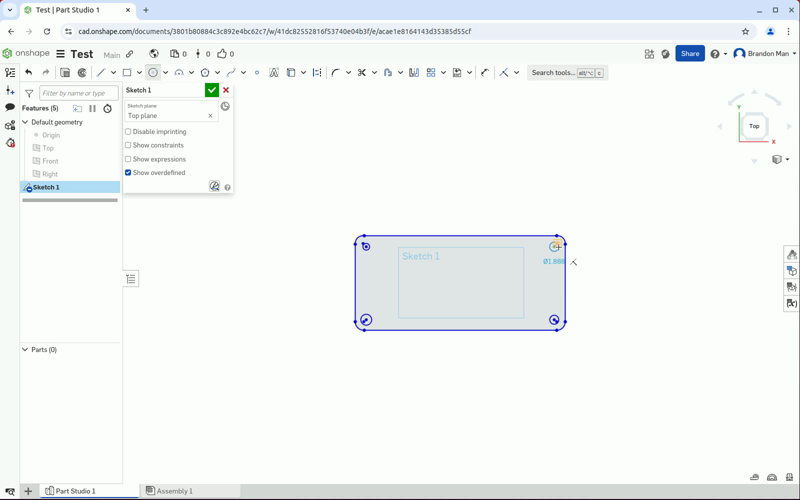
scroll(6)
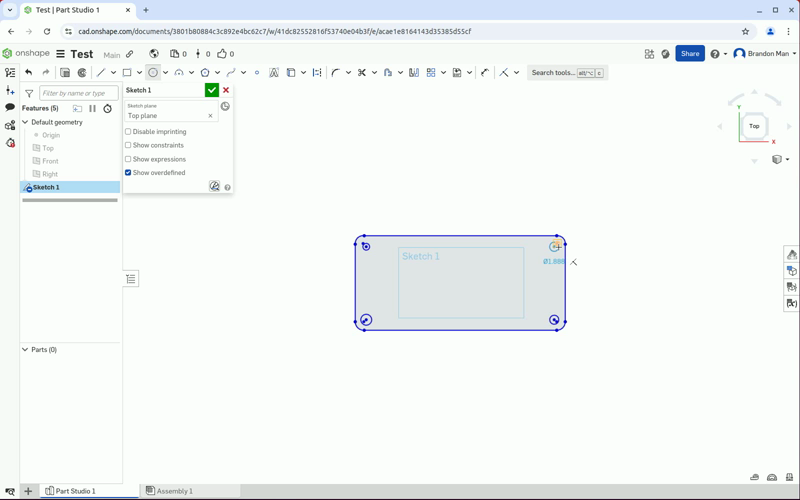
scroll(6)
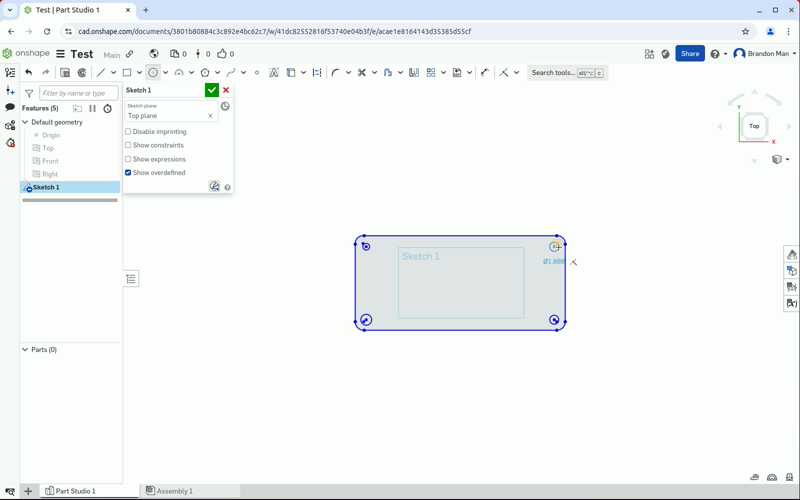
scroll(6)
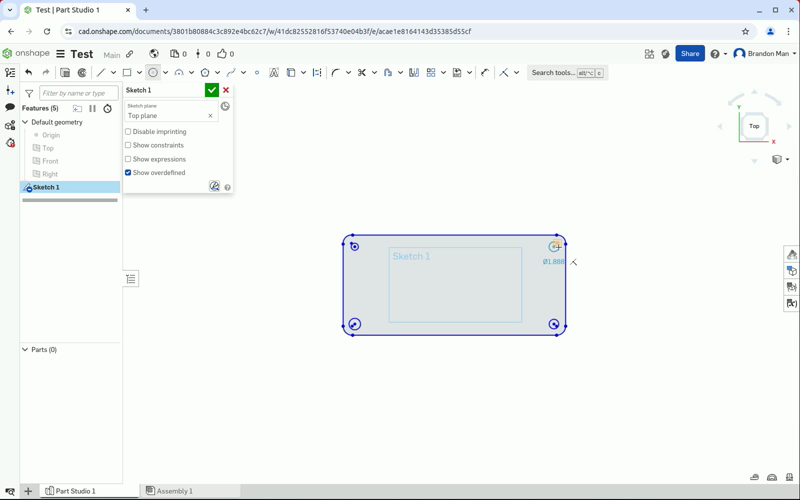
scroll(6)
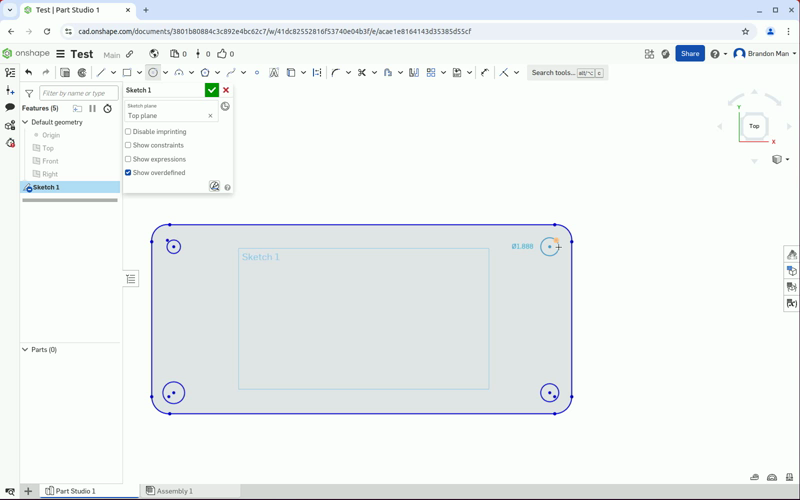
scroll(6)
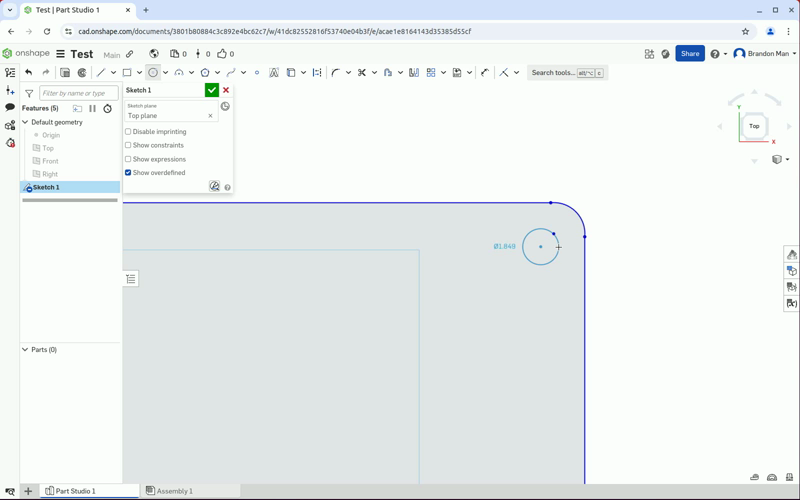
scroll(6)
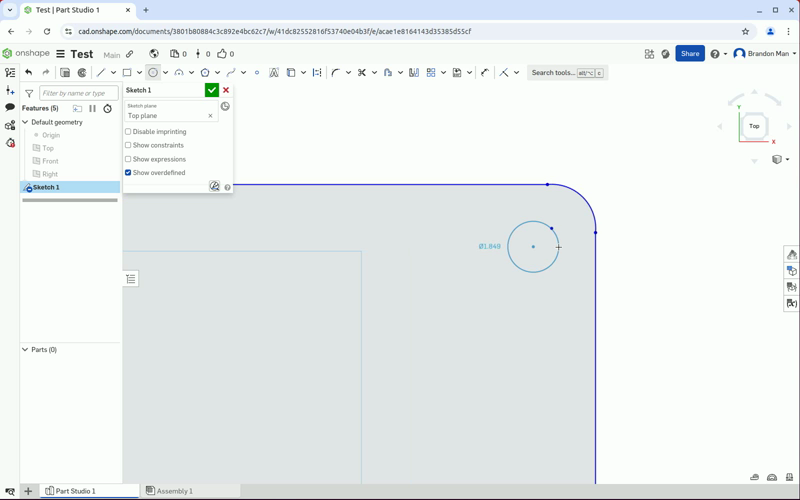
scroll(6)
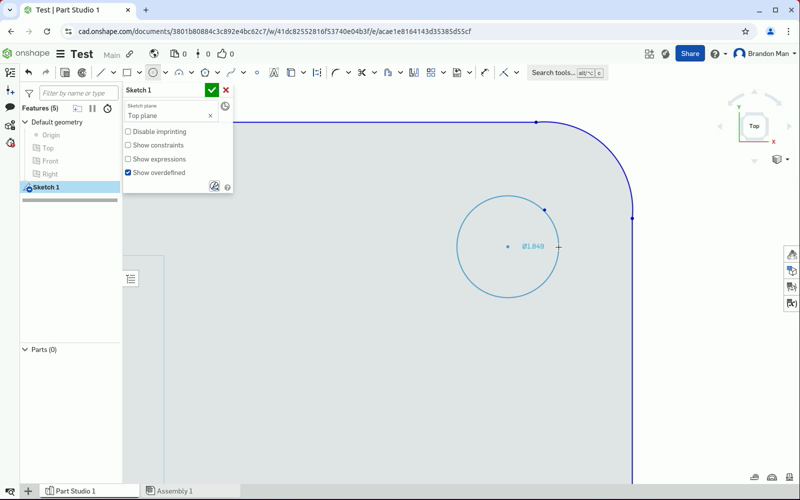
click(558, 246)
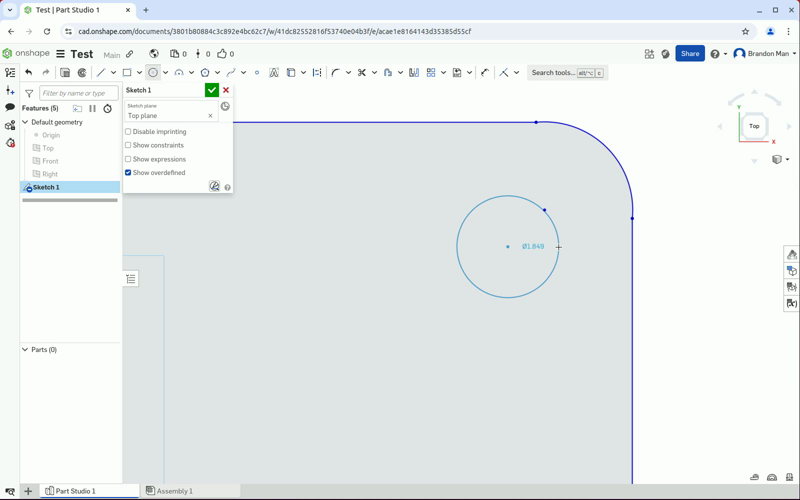
scroll(-6)
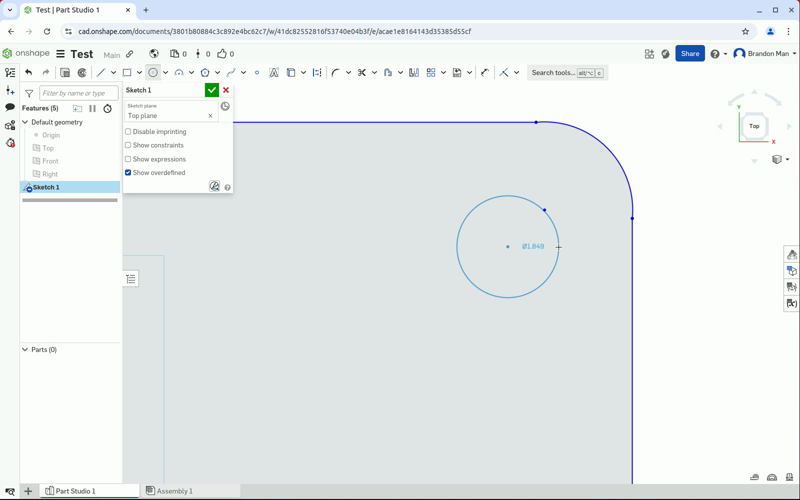
scroll(-6)
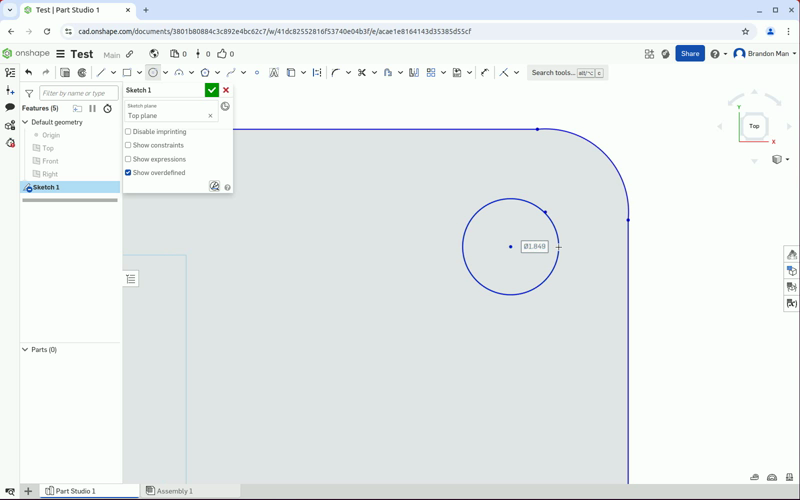
scroll(-6)
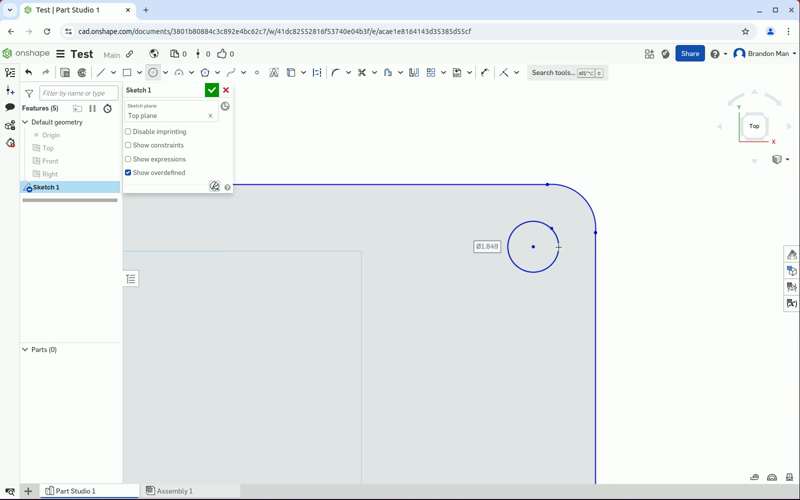
scroll(-6)
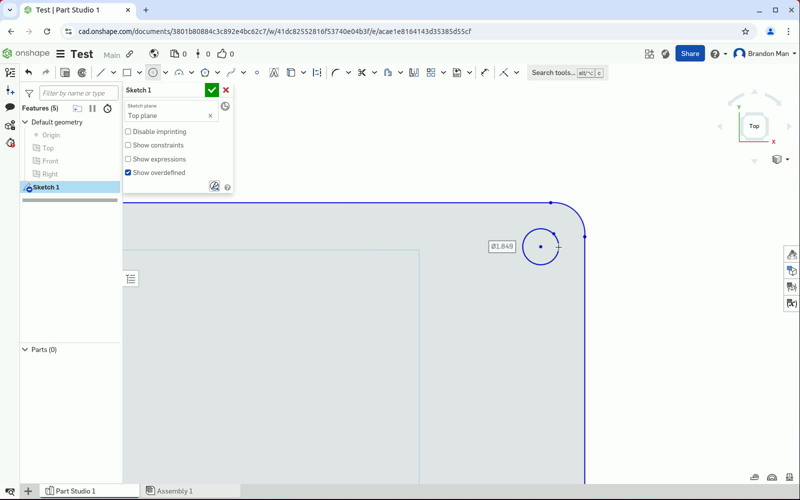
scroll(-6)
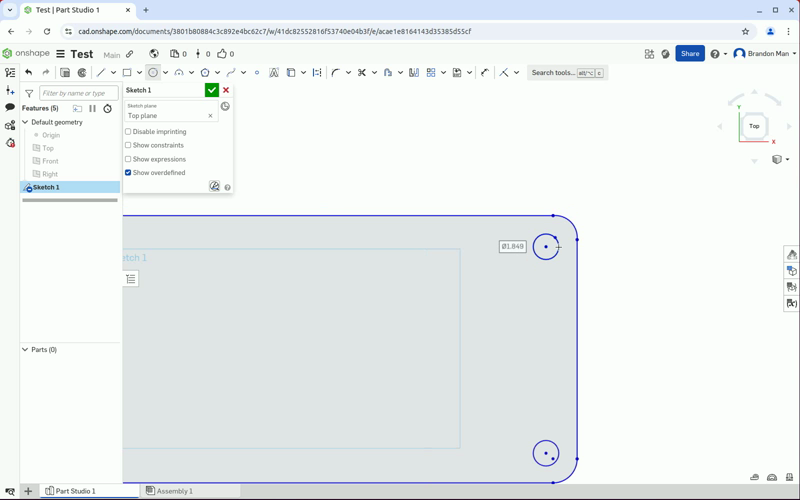
scroll(-6)
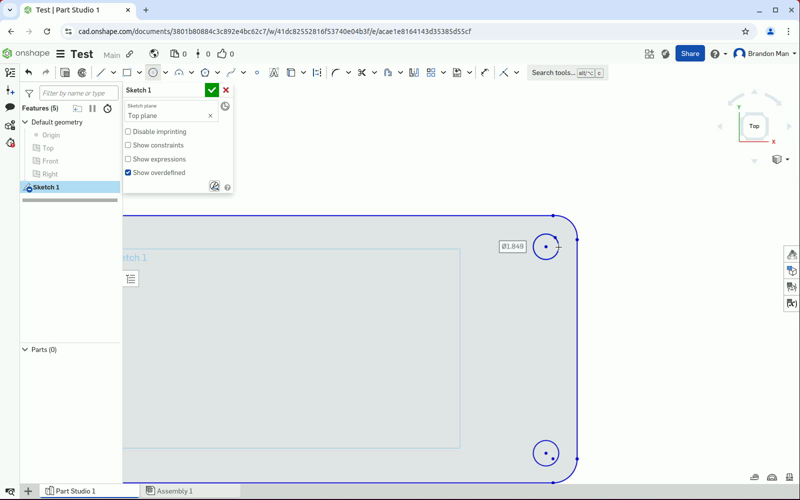
scroll(-6)
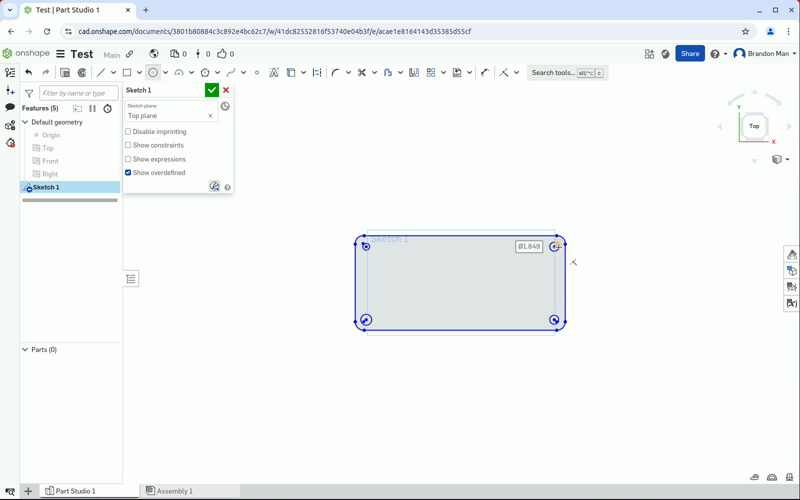
key(esc)
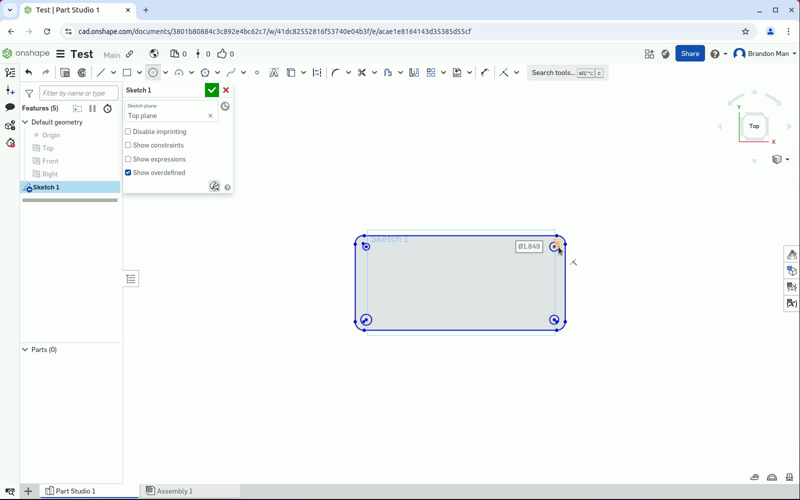
mouse_move(373, 266)
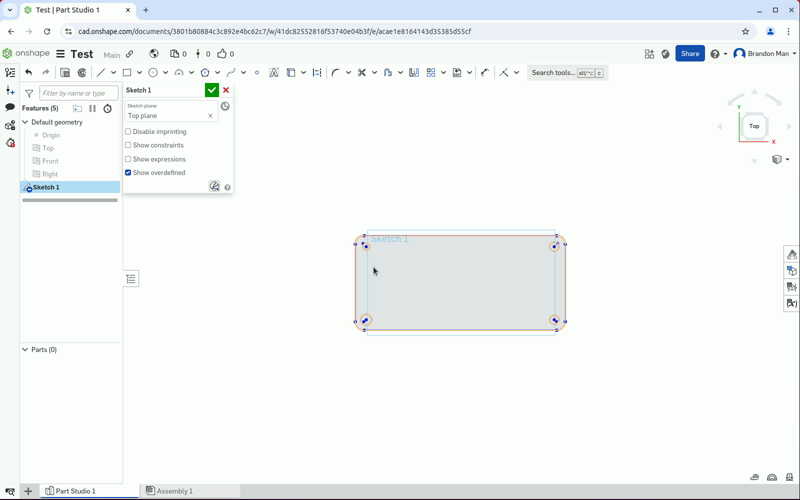
click(373, 266)
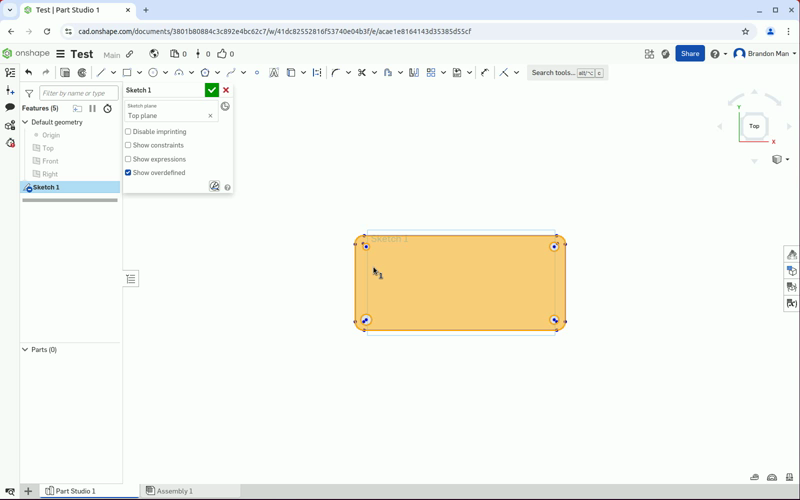
mouse_move(73, 352)
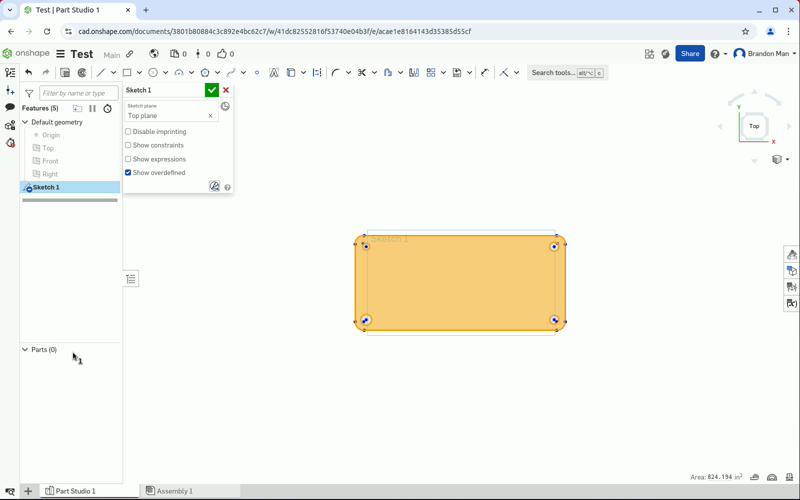
key(shift+y)
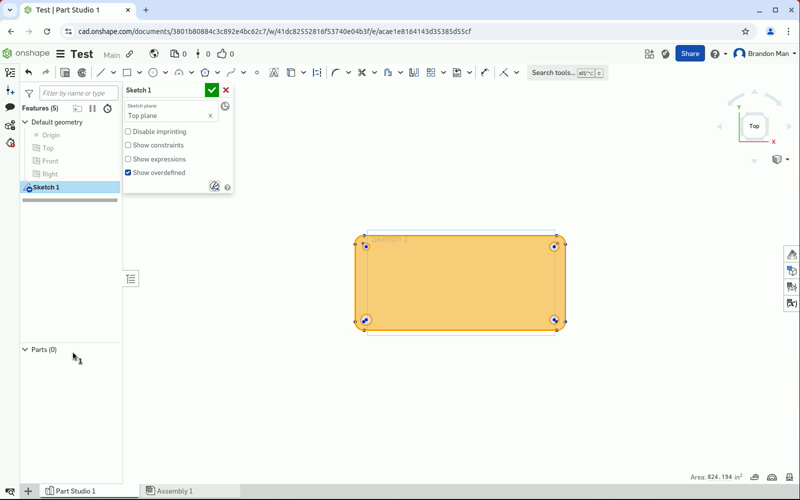
key(shift+e)
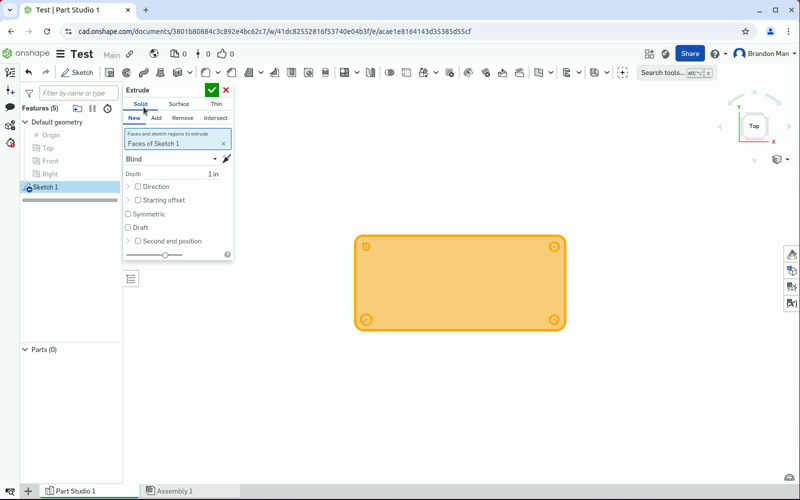
mouse_move(143, 106)
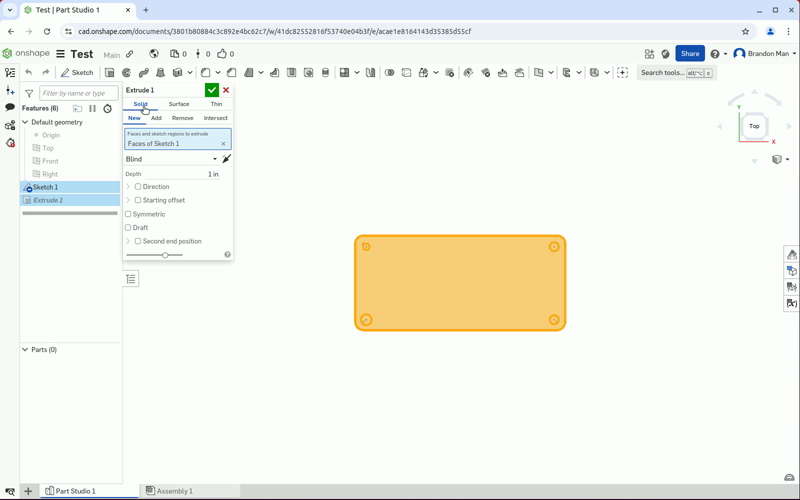
click(143, 106)
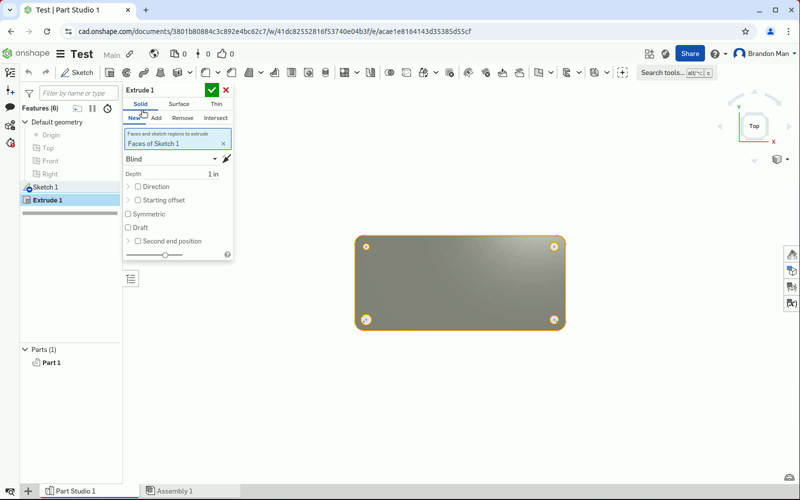
mouse_move(137, 120)
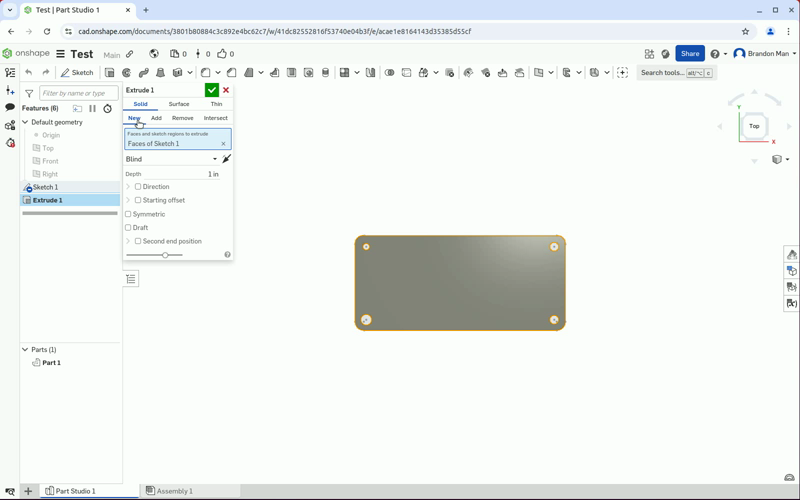
click(137, 120)
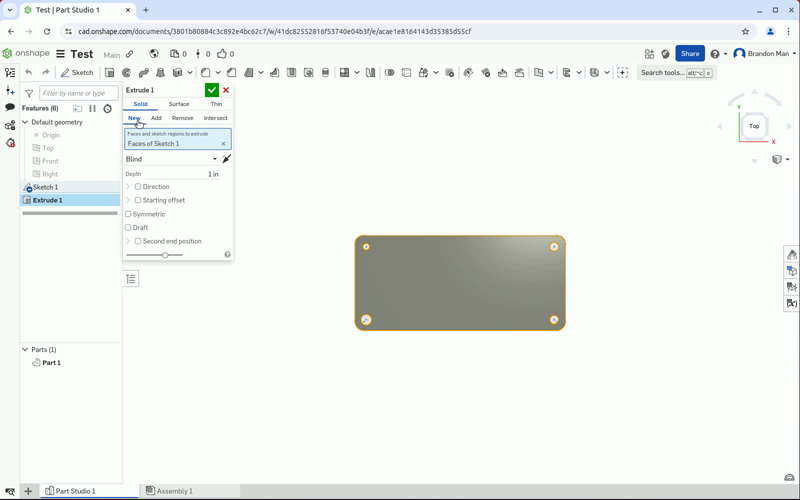
key(tab, 4)
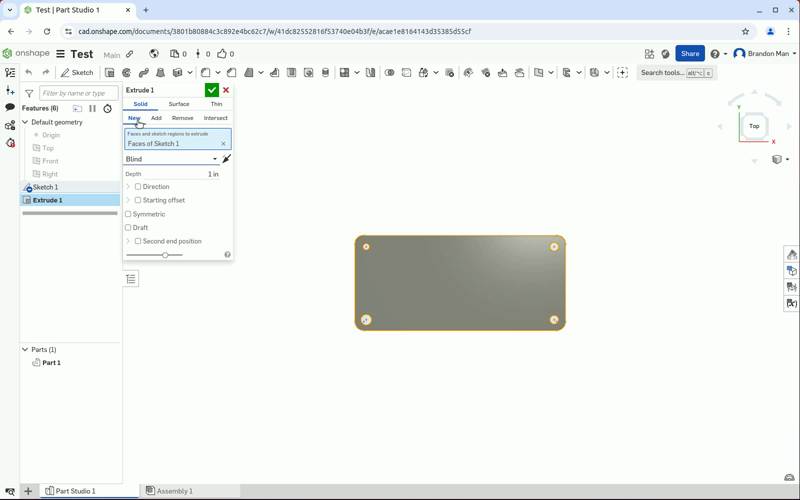
text(0.963)
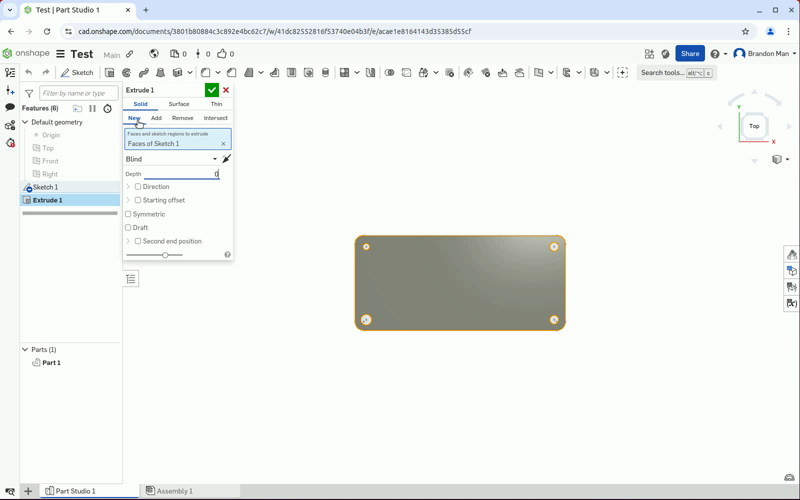
key(enter)
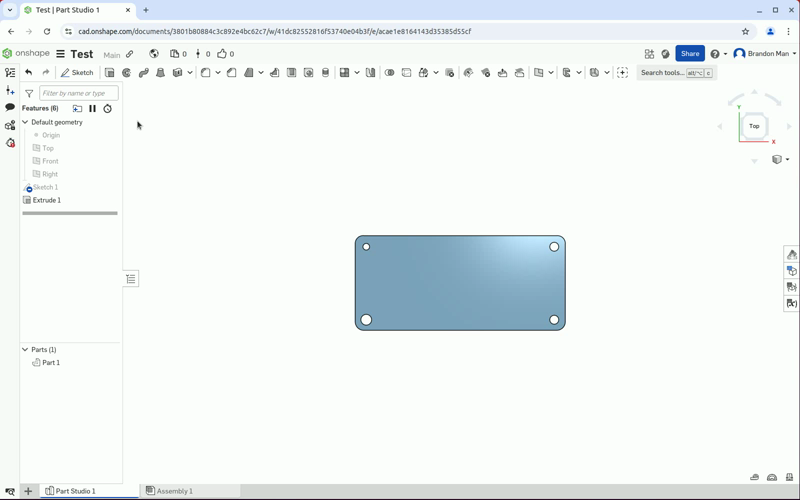
key(shift+h)
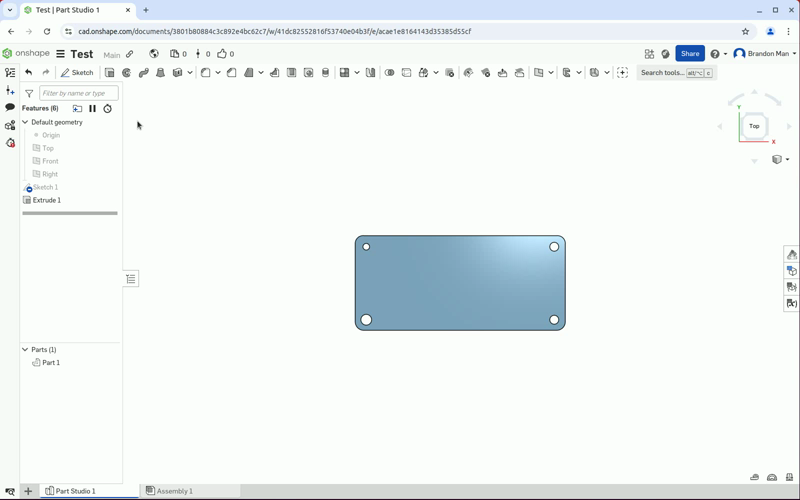
key(shift+h)
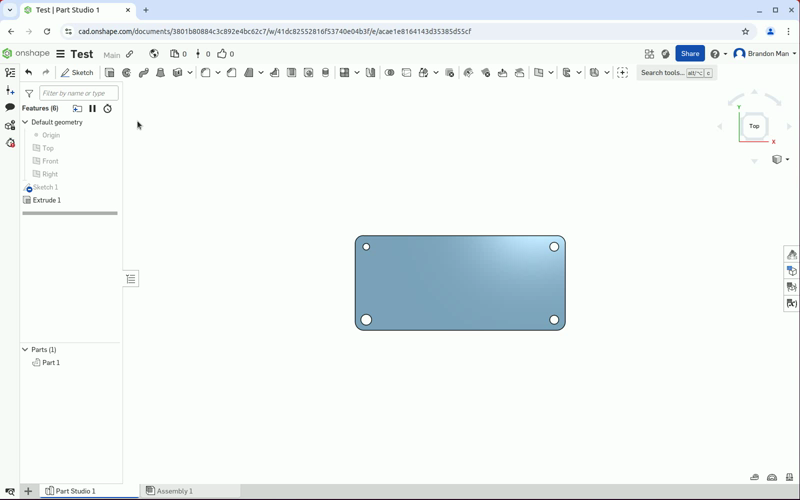
mouse_move(73, 189)
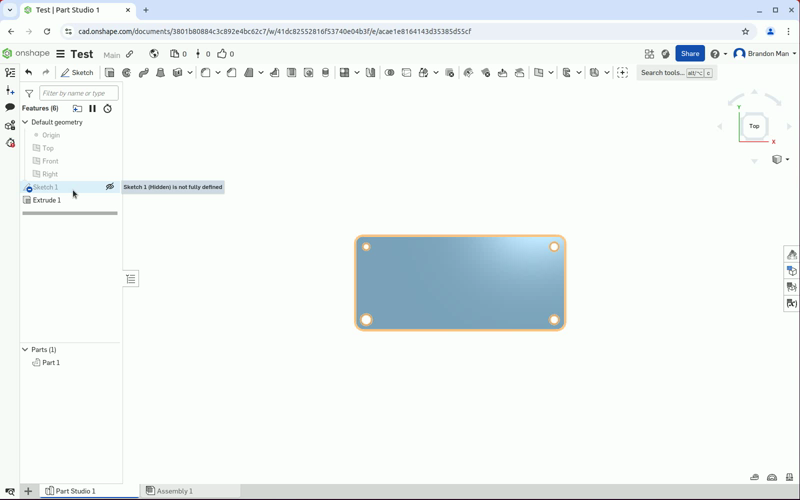
click(73, 189)
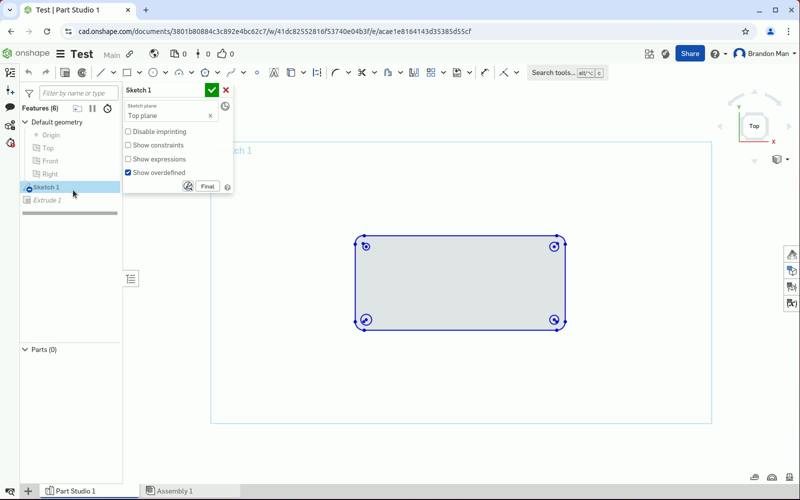
mouse_move(229, 92)
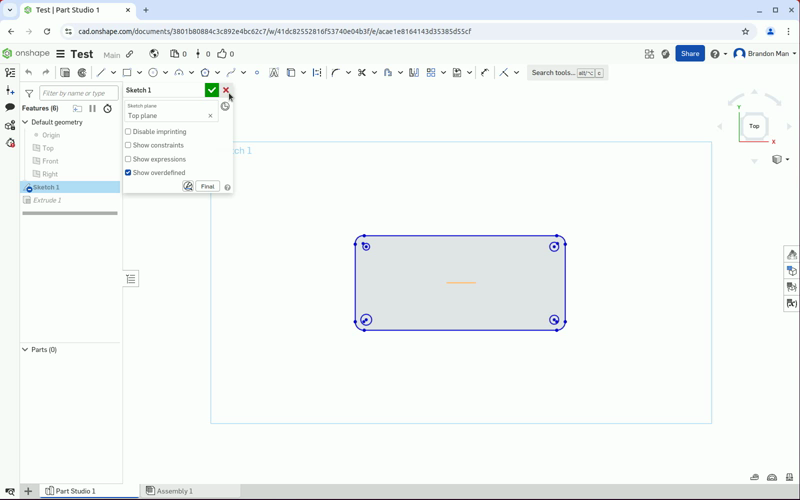
click(229, 92)
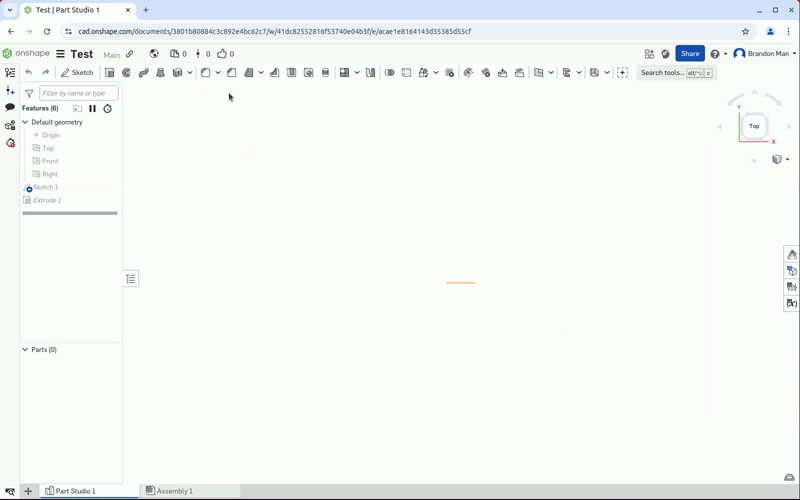
mouse_move(541, 75)
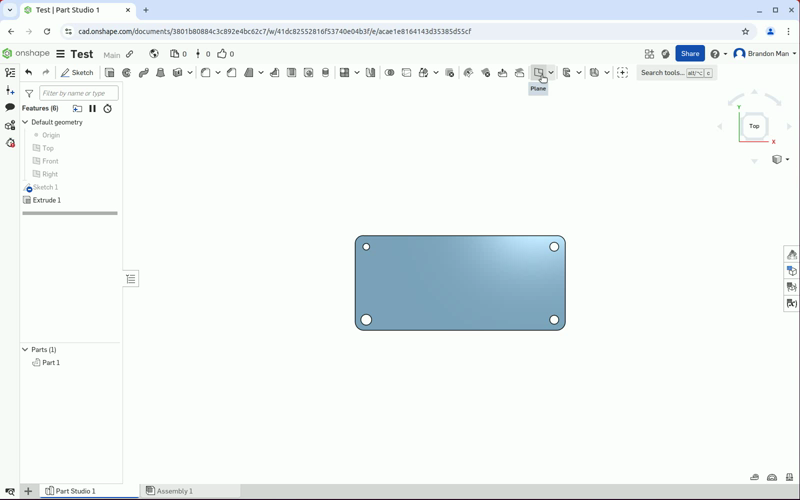
click(541, 75)
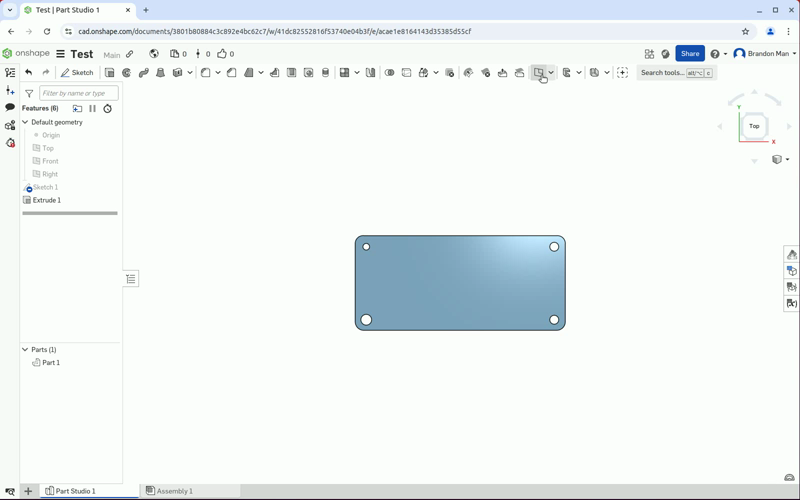
mouse_move(73, 150)
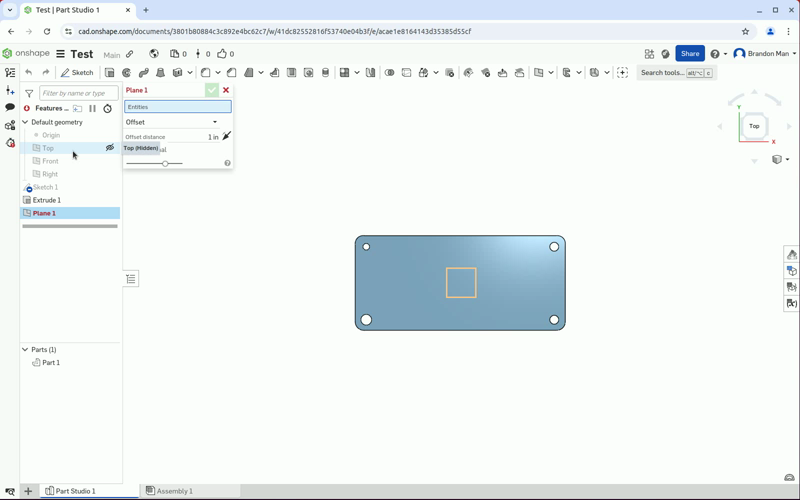
click(73, 150)
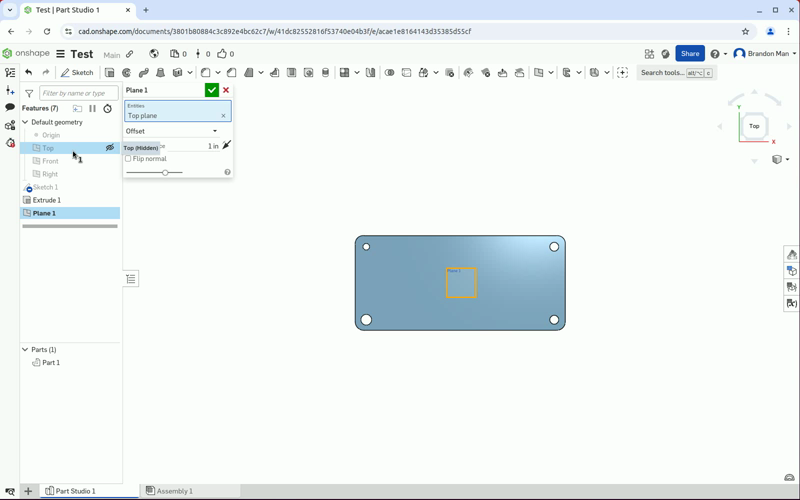
key(tab, 2)
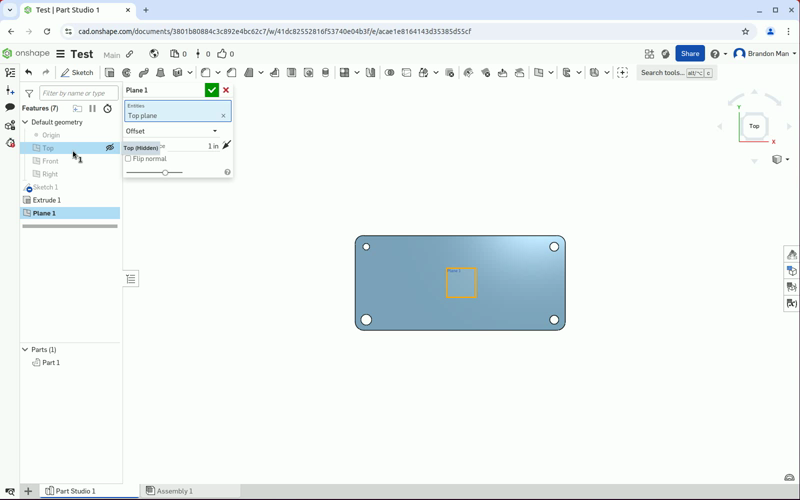
text(0.955)
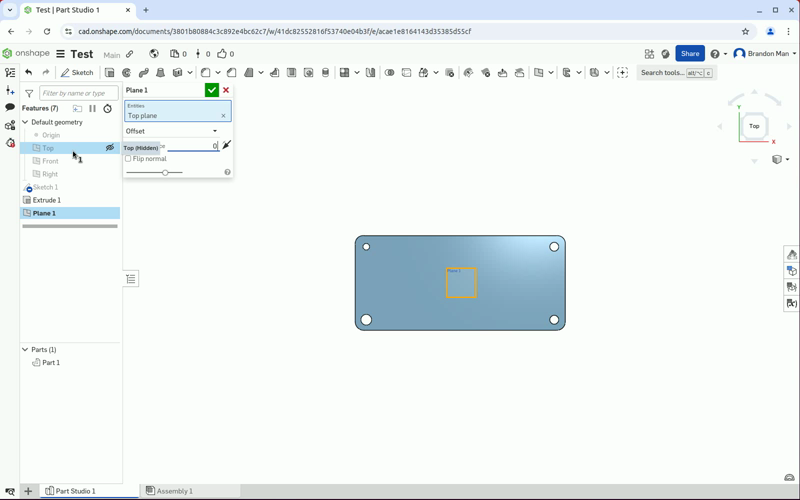
key(enter, 2)
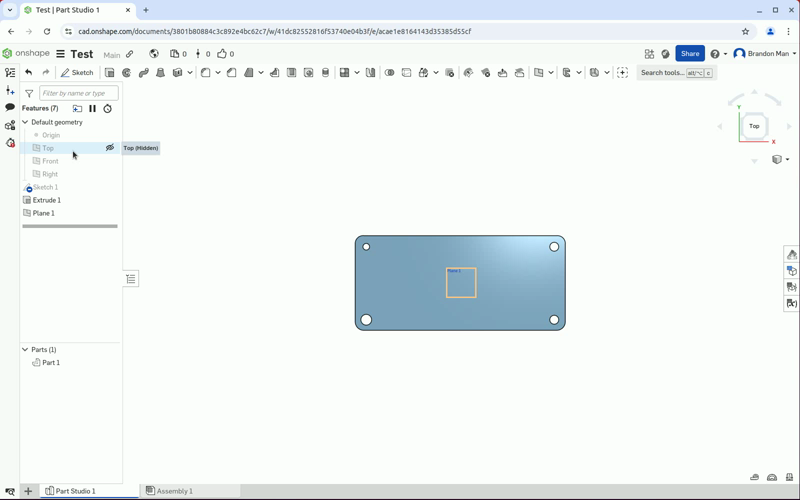
key(shift+s)
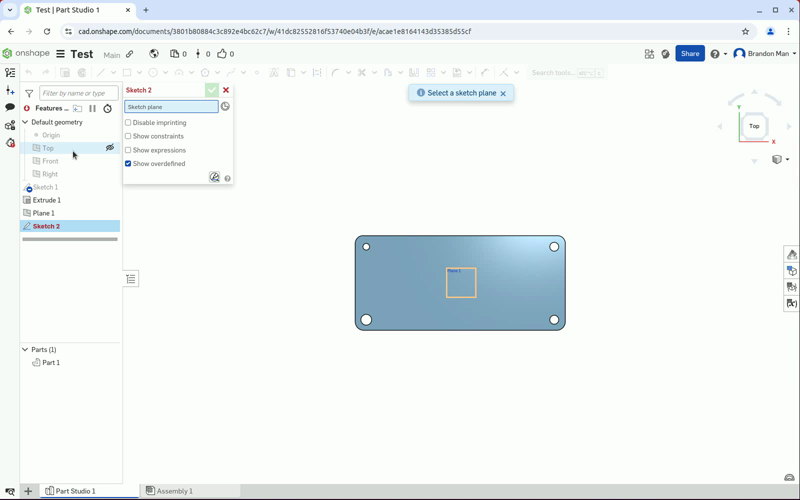
mouse_move(73, 215)
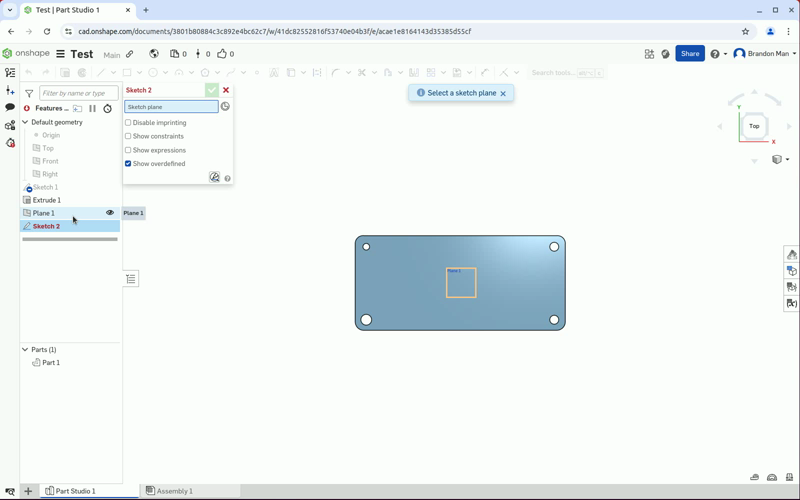
click(73, 215)
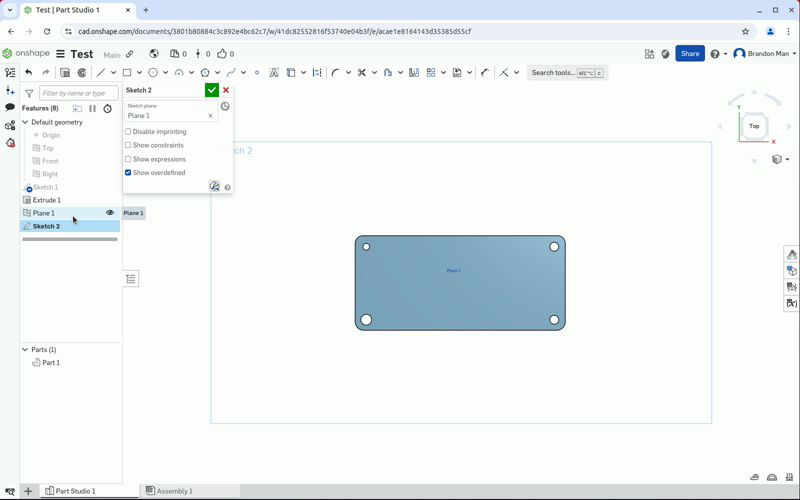
mouse_move(73, 352)
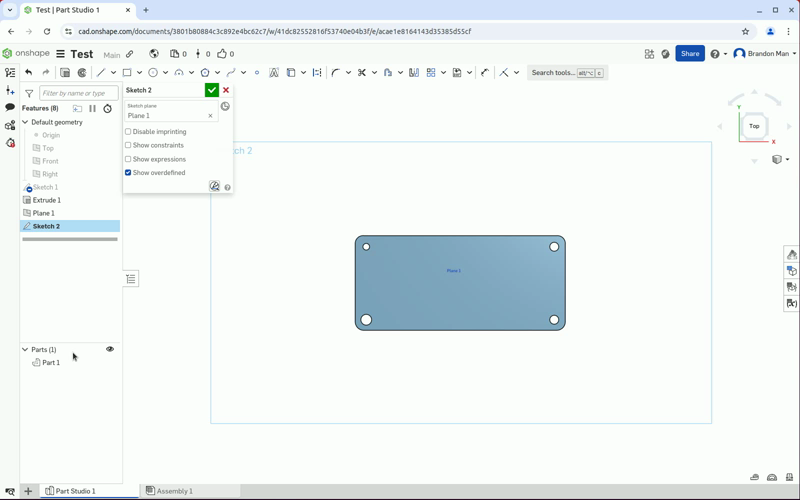
key(y)
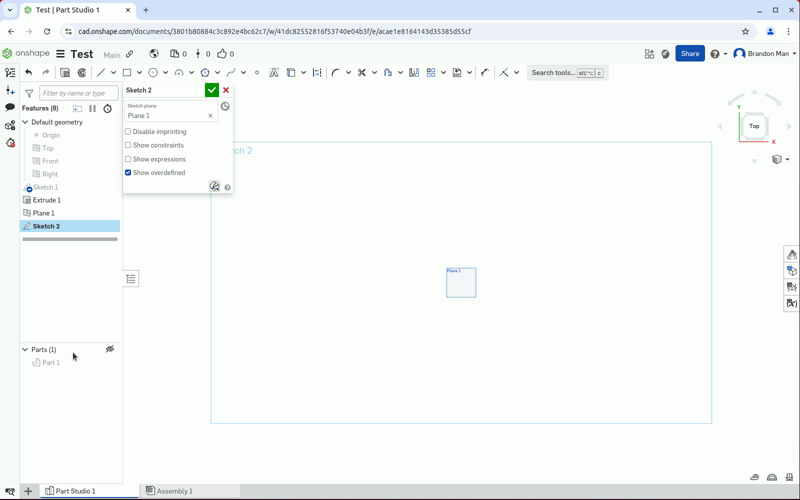
key(l)
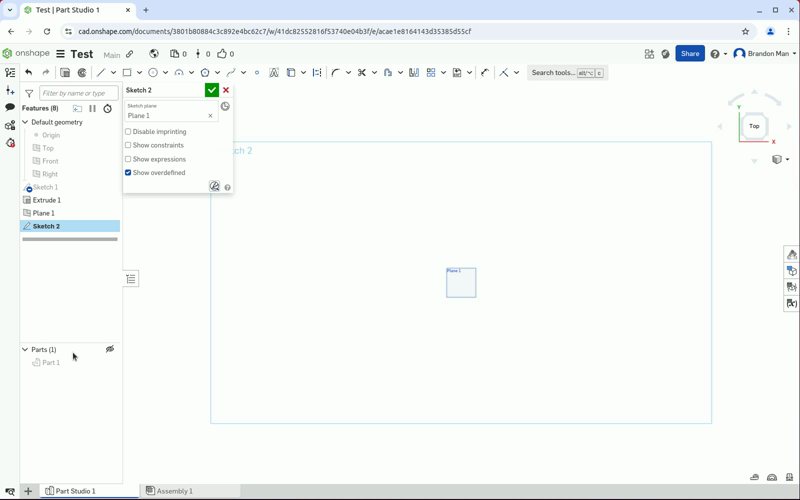
key_down(shift)
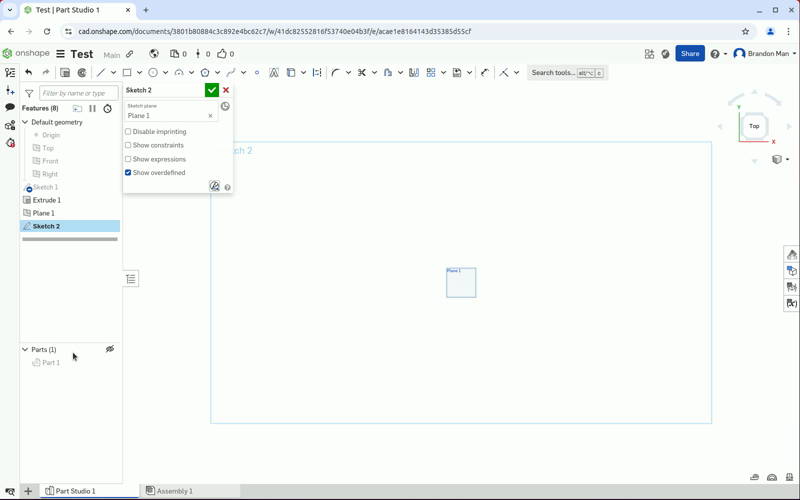
mouse_move(430, 308)
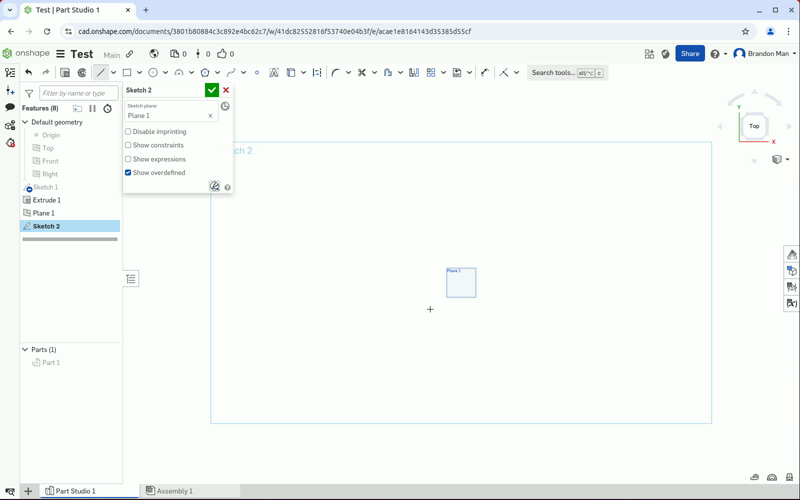
click(430, 308)
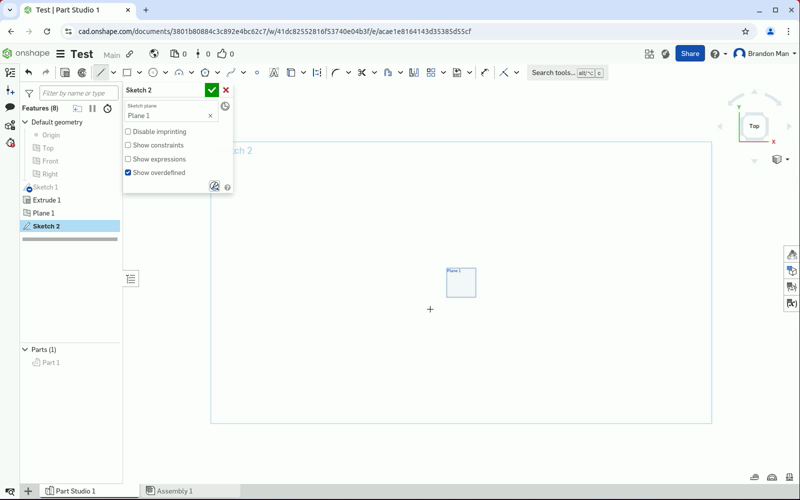
key_up(shift)
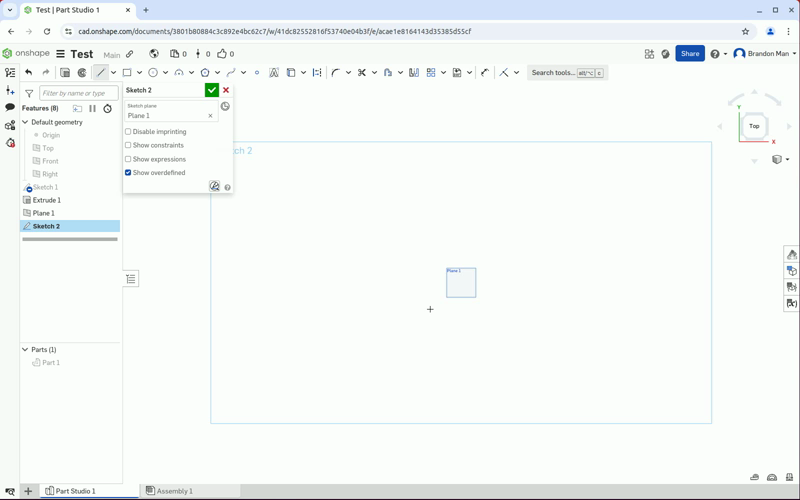
key_down(shift)
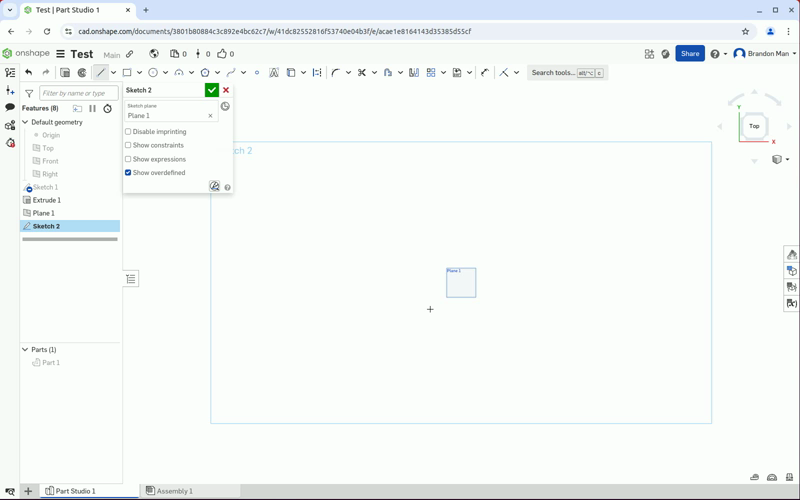
mouse_move(460, 308)
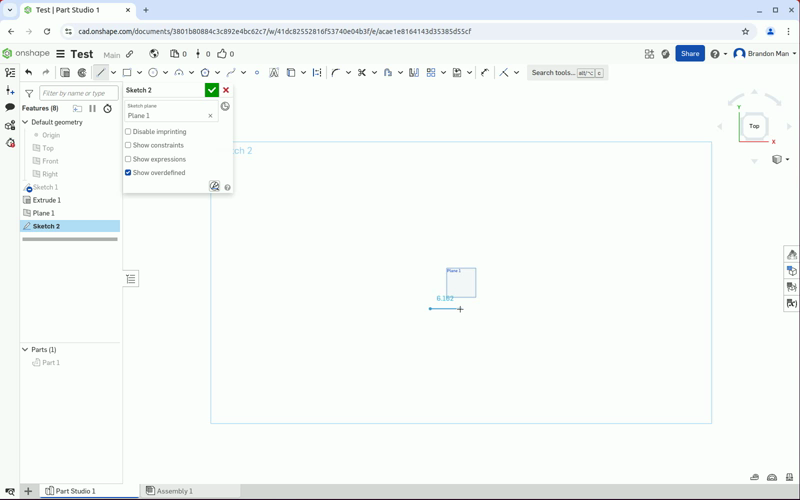
mouse_move(469, 308)
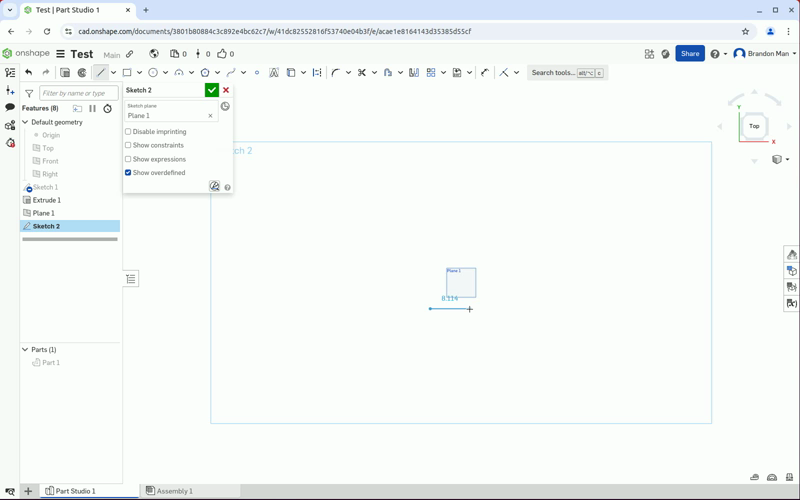
click(469, 308)
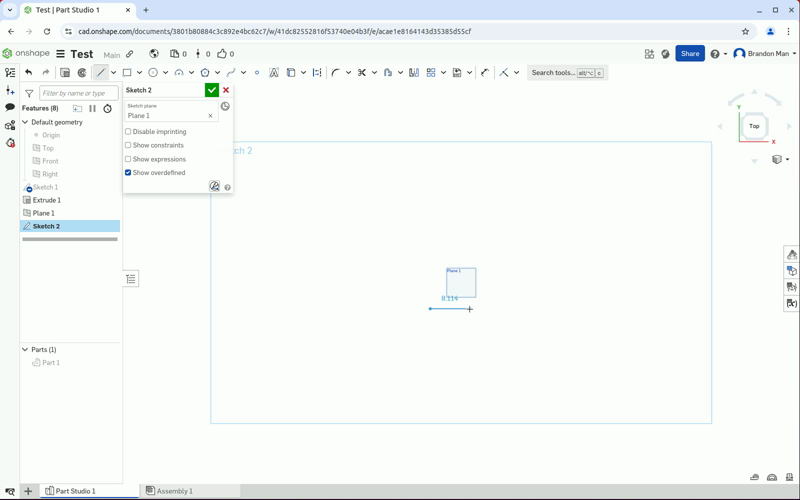
key_up(shift)
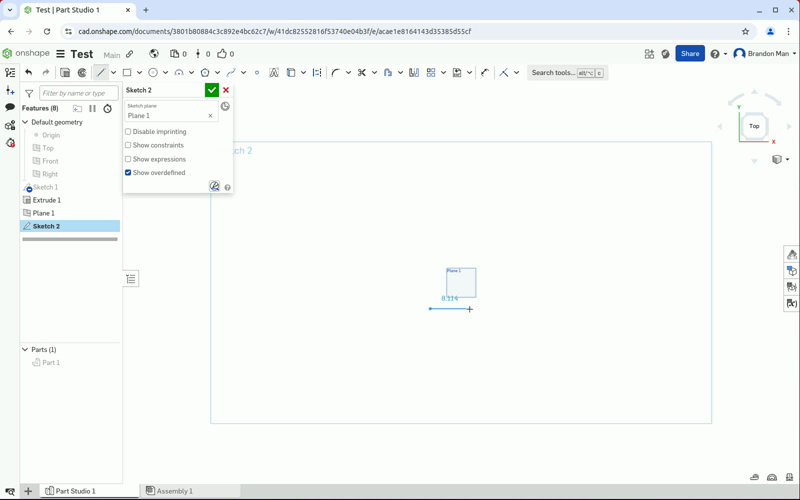
key_down(shift)
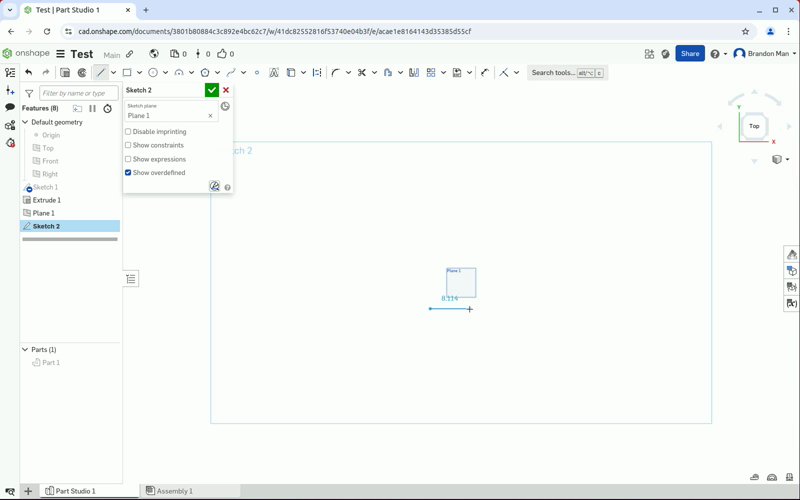
mouse_move(499, 308)
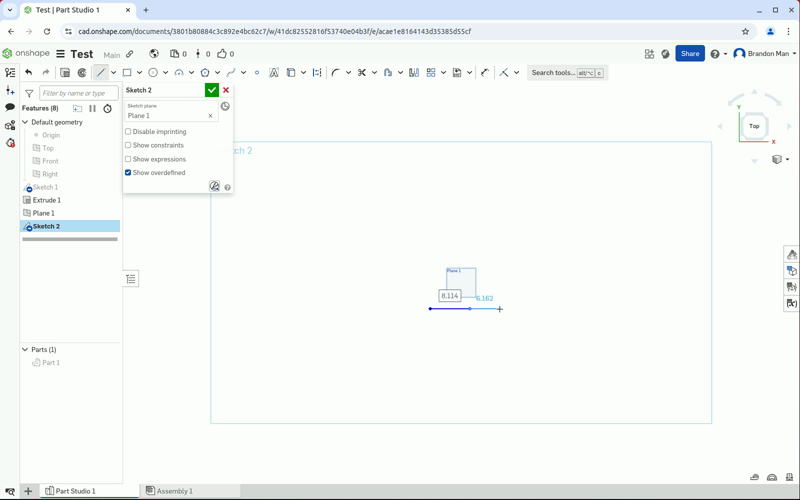
mouse_move(469, 269)
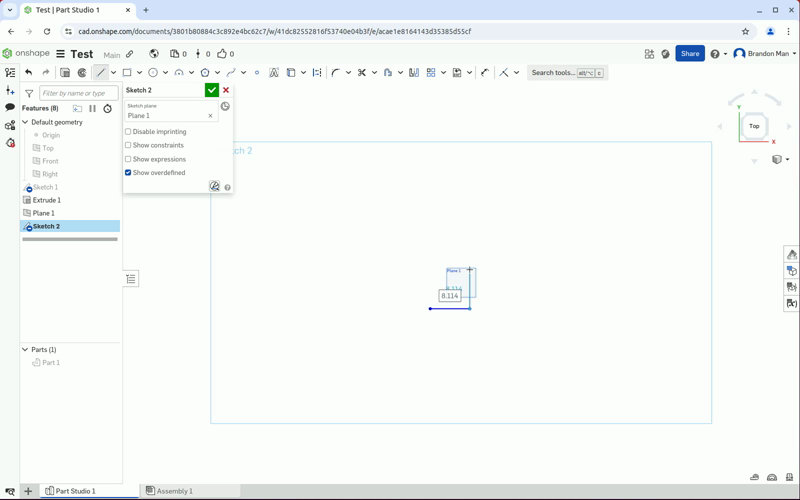
click(469, 269)
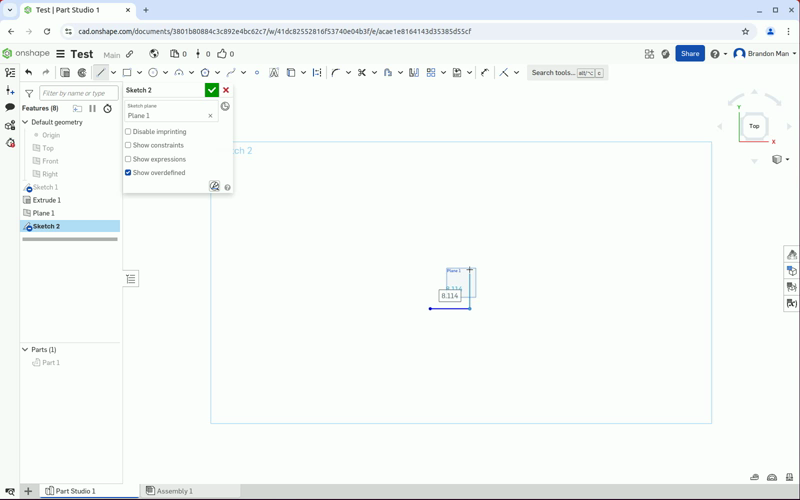
key_up(shift)
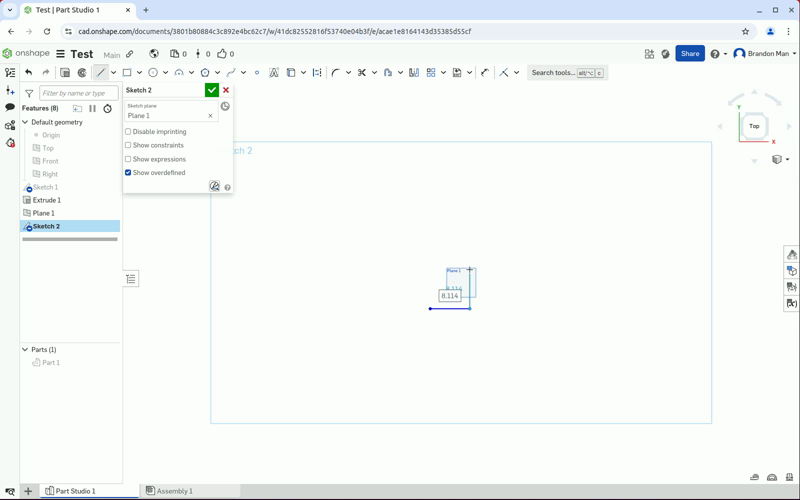
key_down(shift)
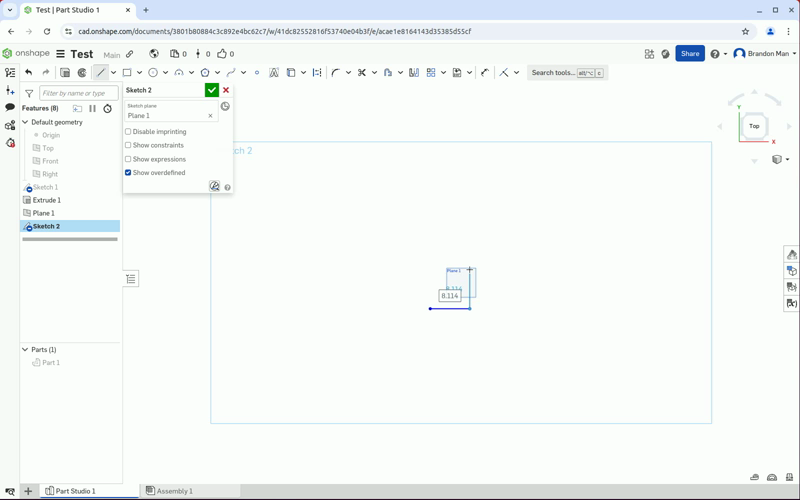
mouse_move(499, 269)
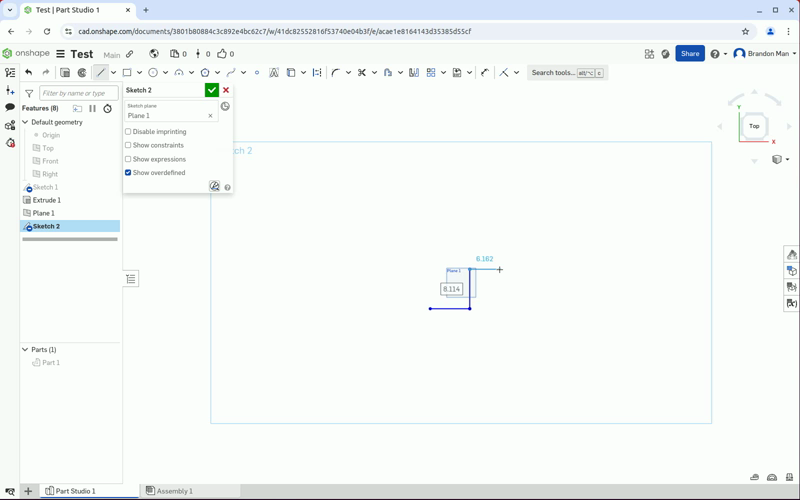
mouse_move(430, 269)
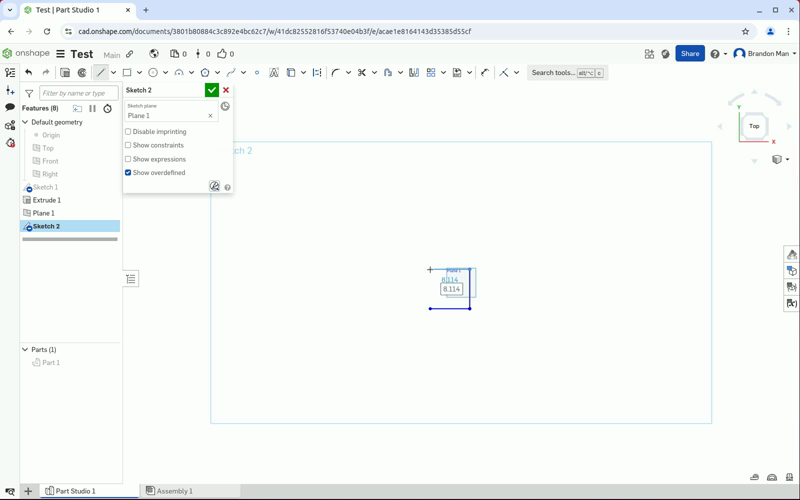
click(430, 269)
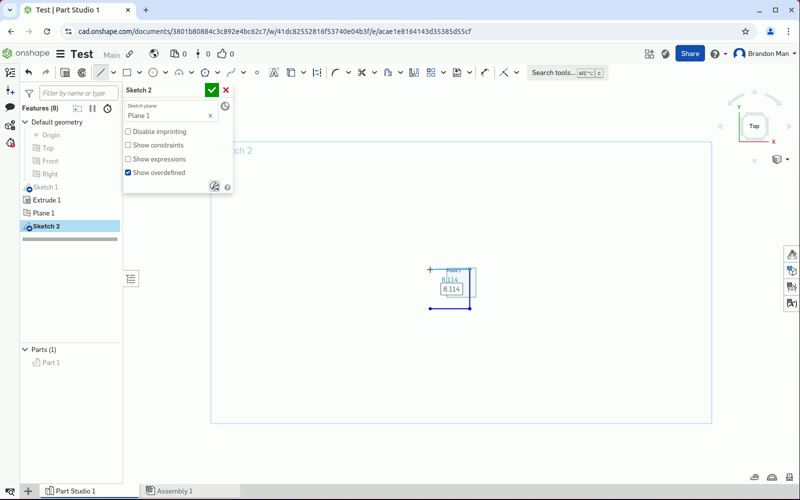
key_up(shift)
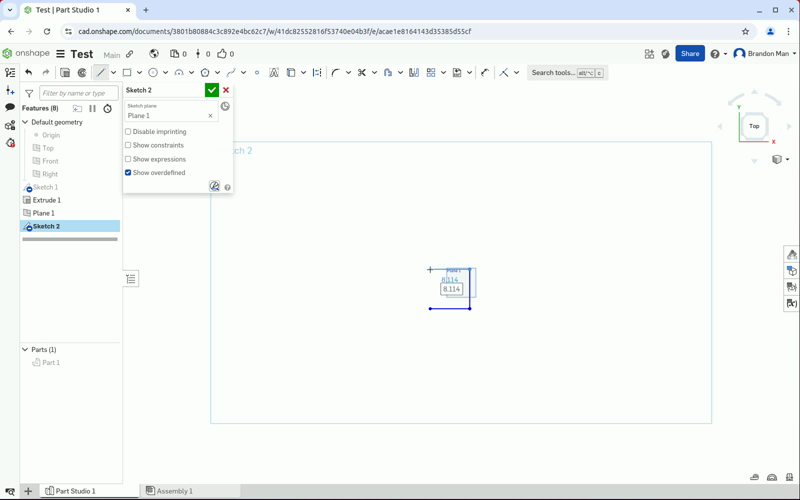
mouse_move(460, 269)
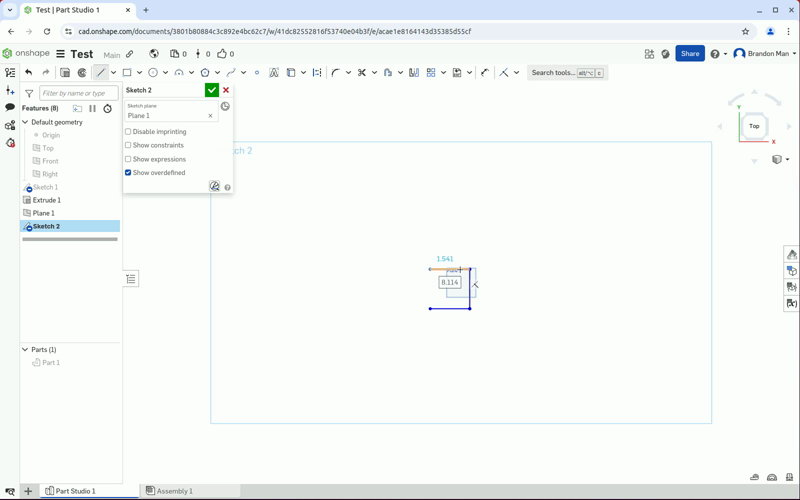
key_down(shift)
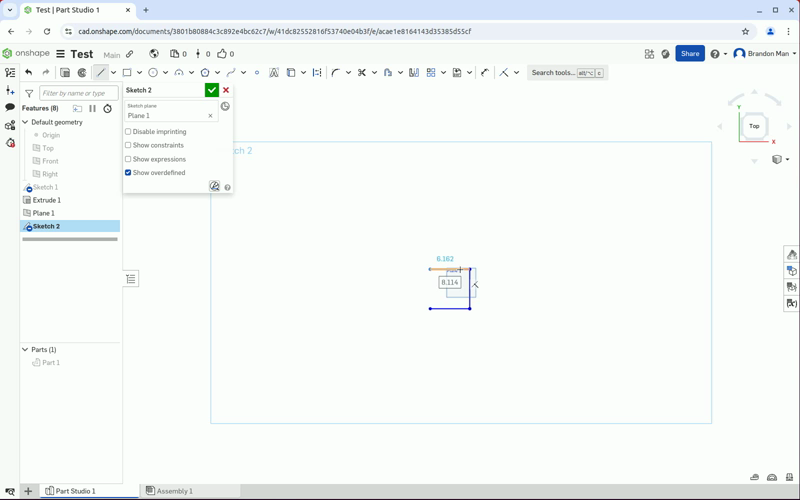
mouse_move(430, 308)
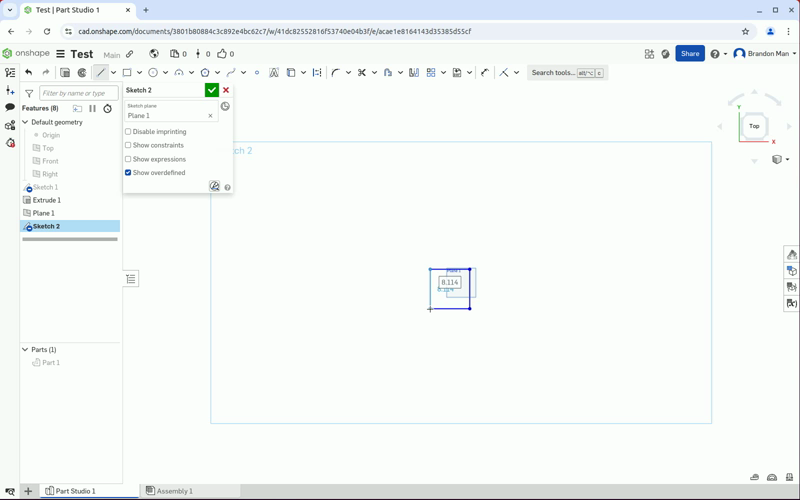
key_up(shift)
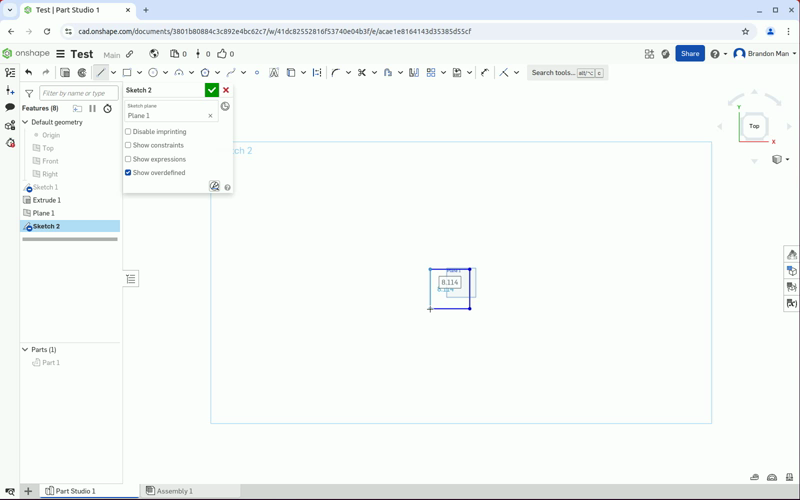
click(430, 308)
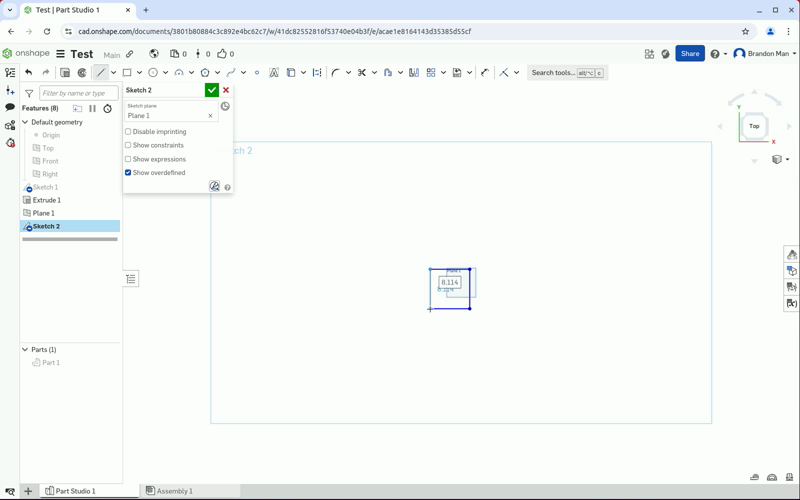
key(esc)
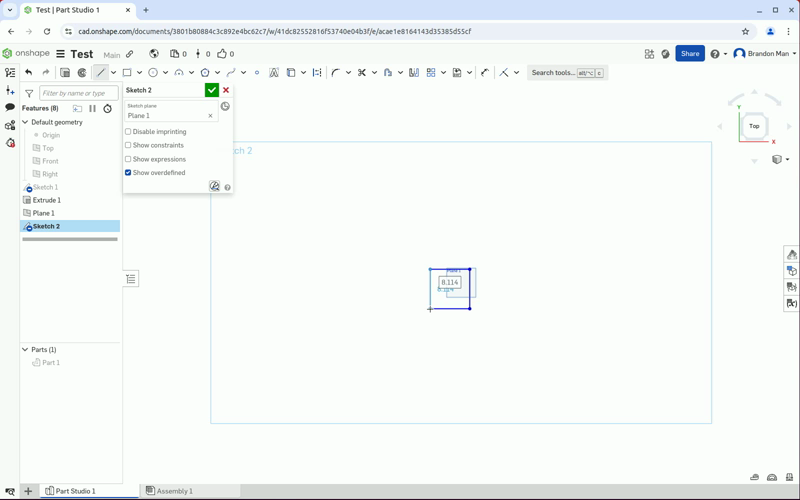
mouse_move(441, 300)
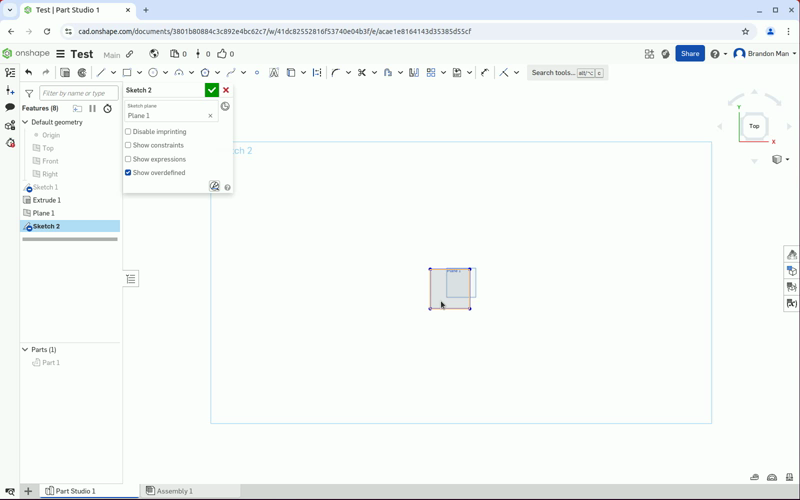
scroll(6)
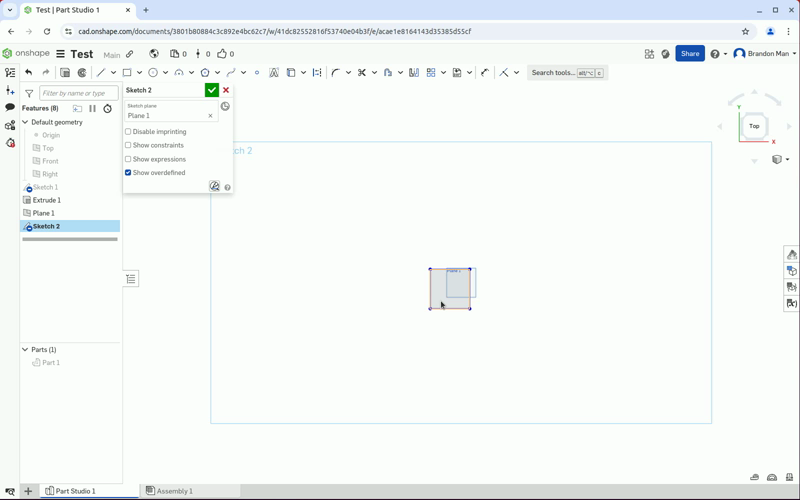
scroll(6)
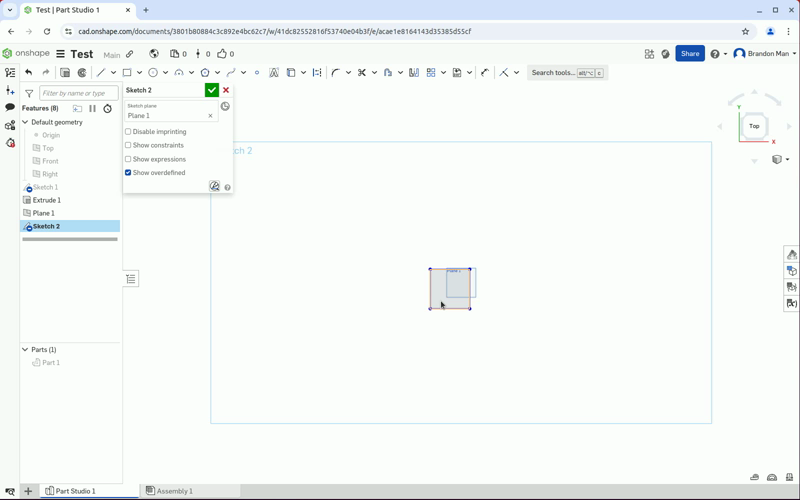
scroll(6)
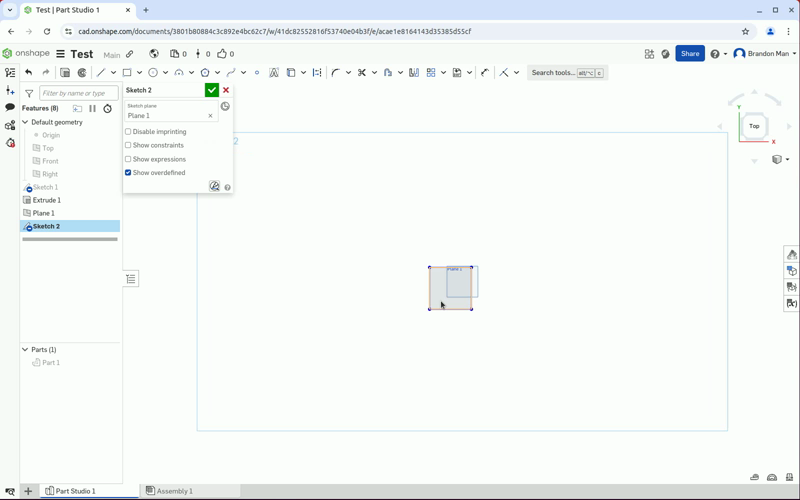
scroll(6)
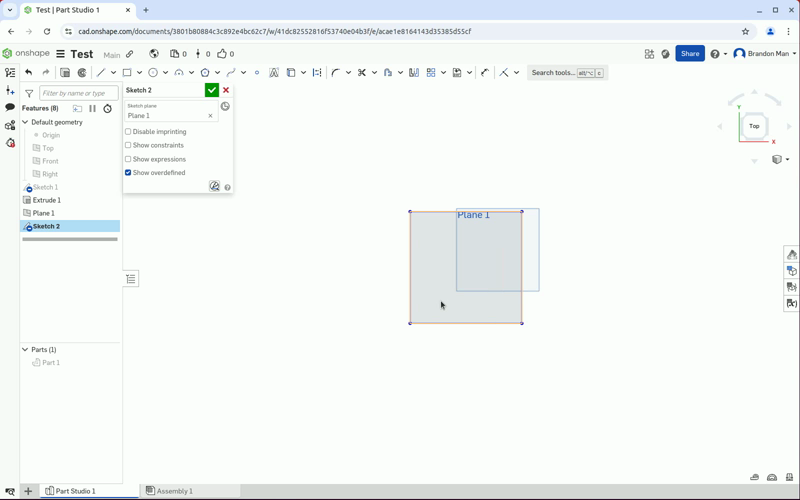
scroll(6)
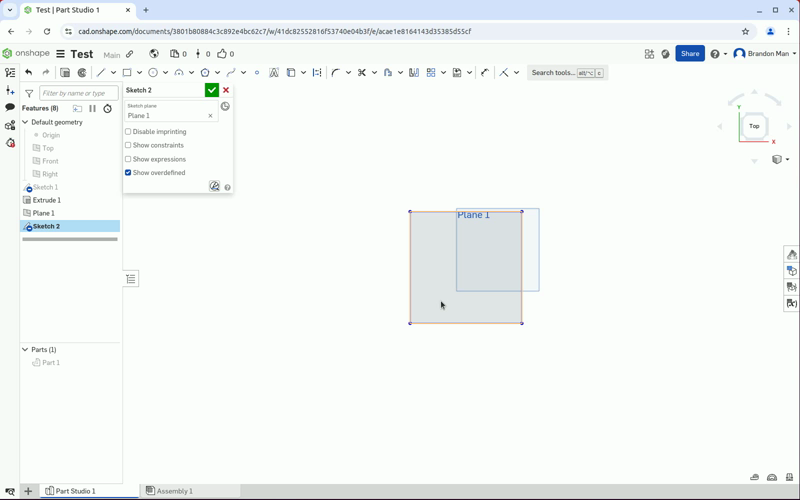
scroll(6)
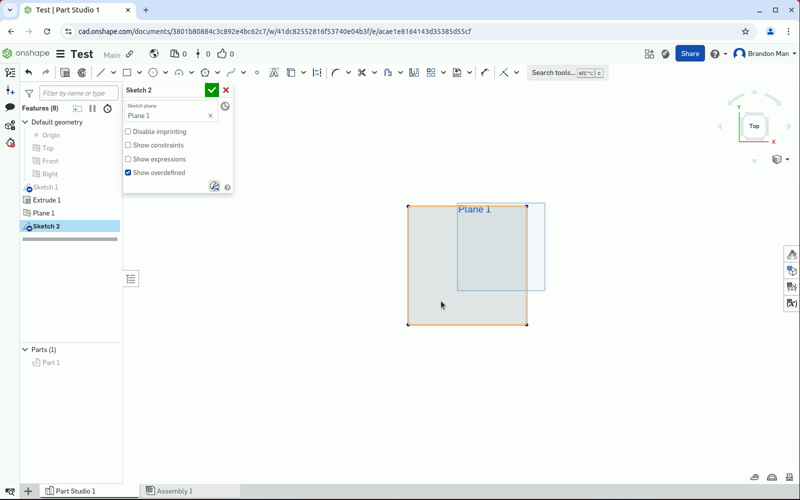
scroll(6)
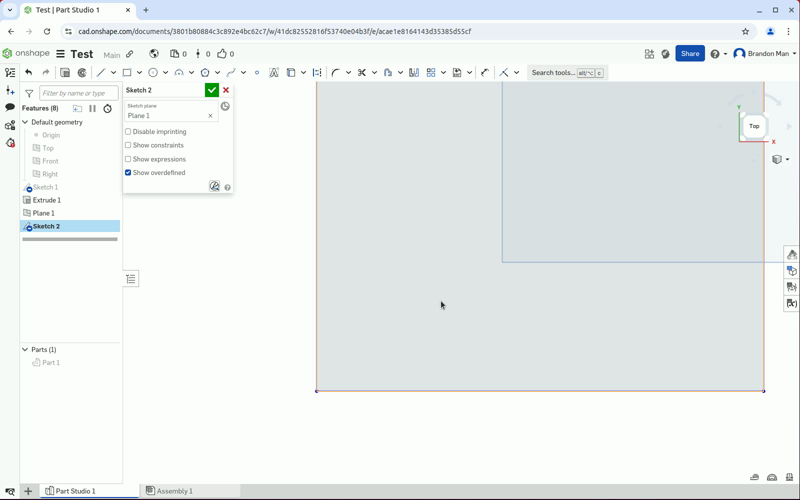
click(441, 300)
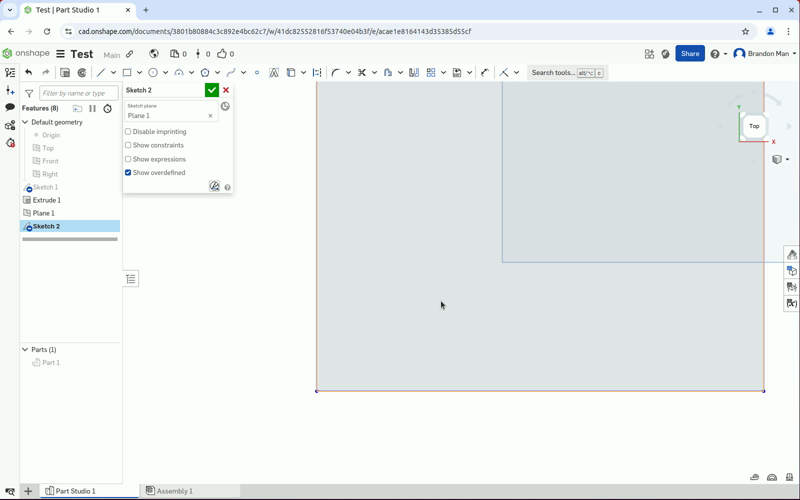
scroll(-6)
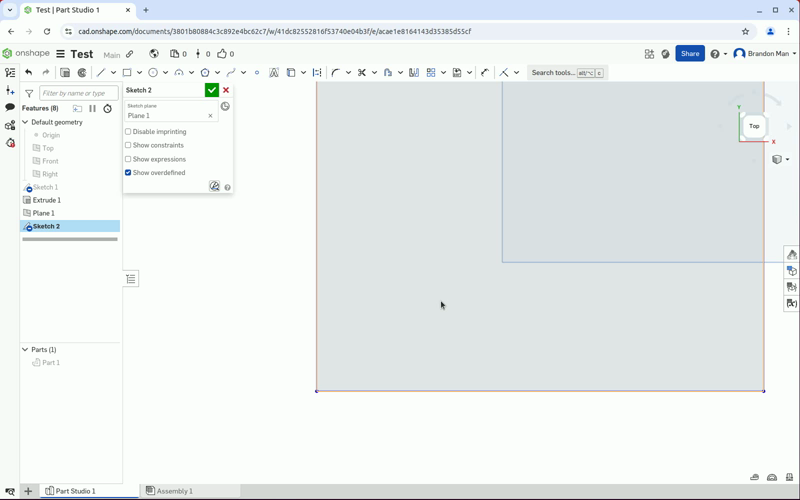
scroll(-6)
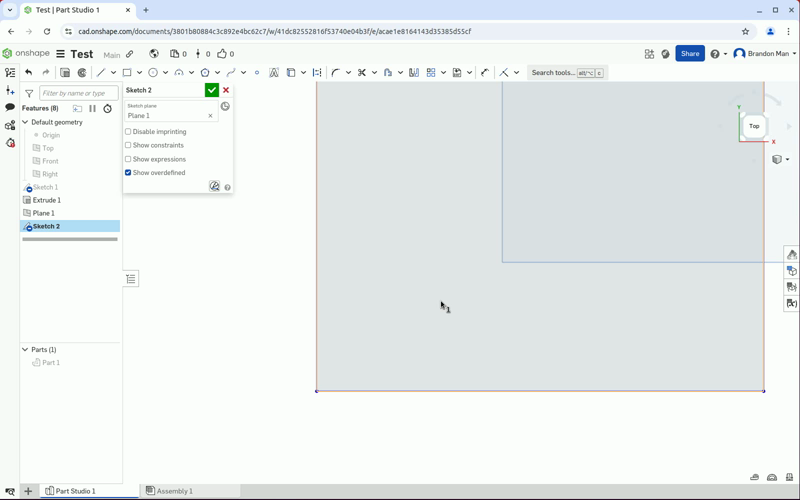
scroll(-6)
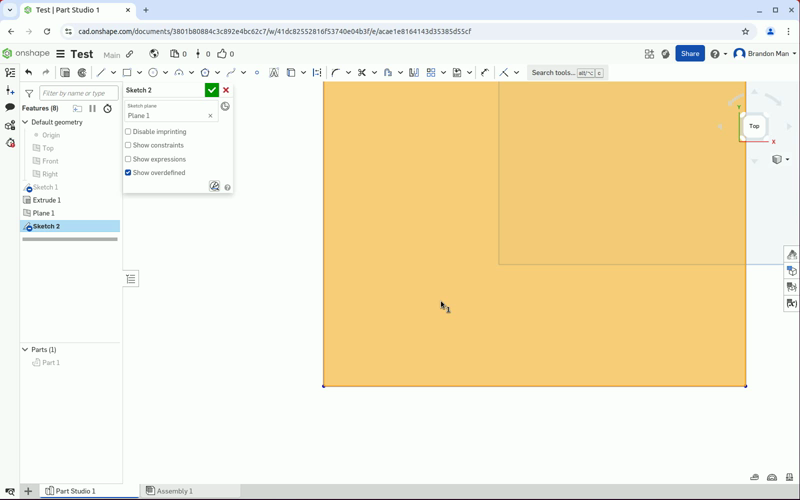
scroll(-6)
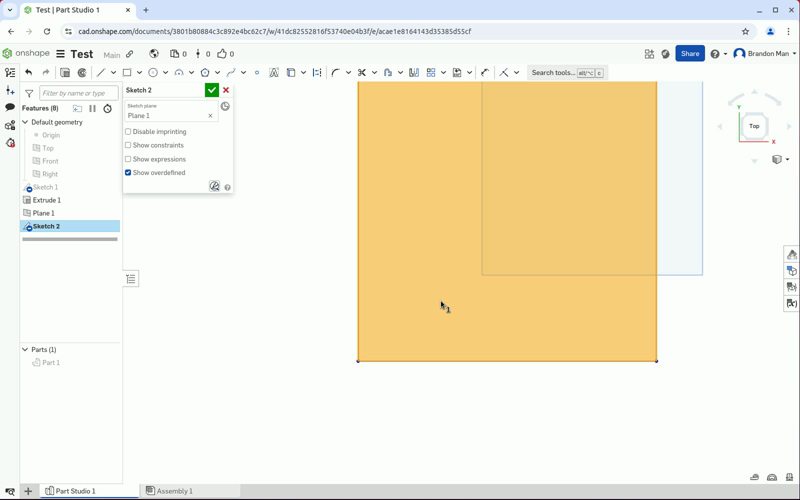
scroll(-6)
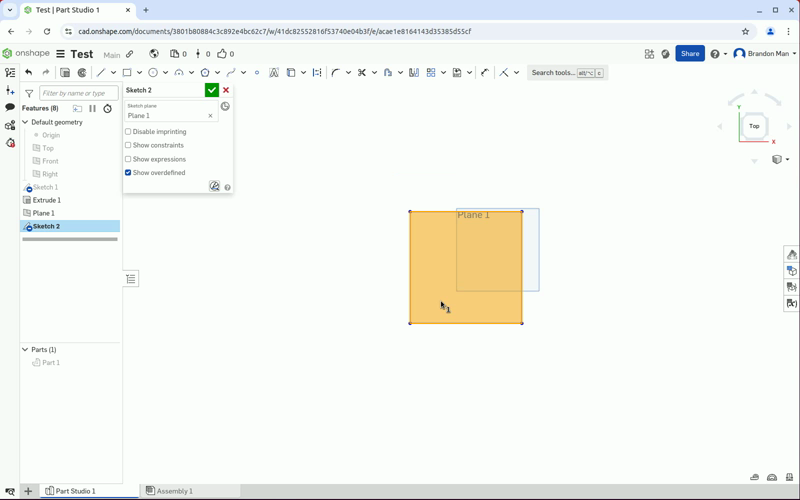
scroll(-6)
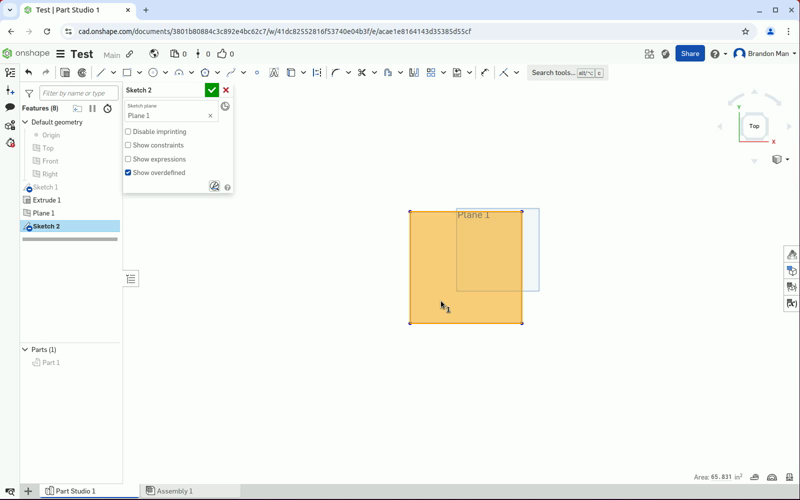
scroll(-6)
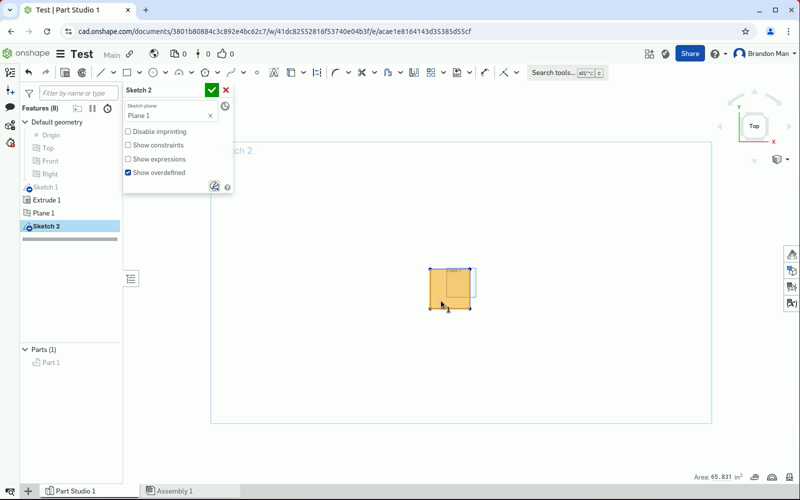
mouse_move(73, 352)
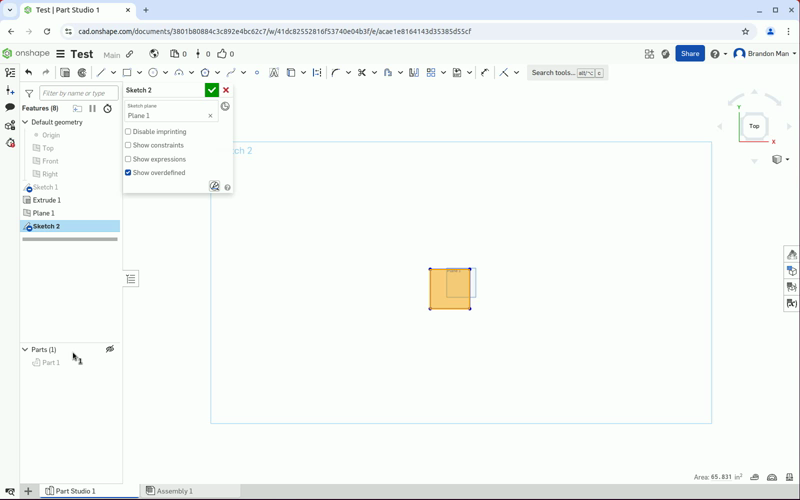
key(shift+y)
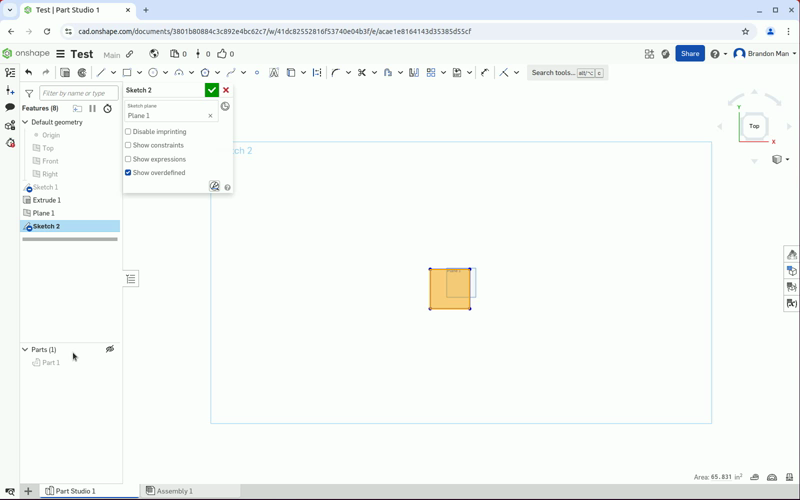
key(shift+e)
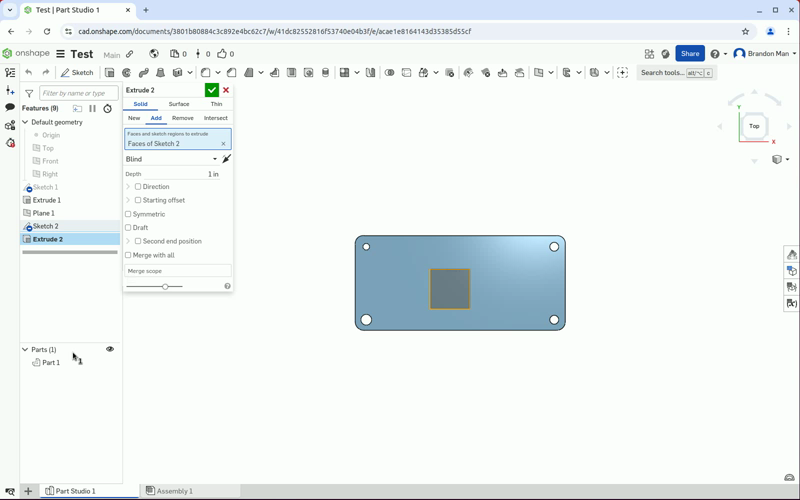
mouse_move(143, 106)
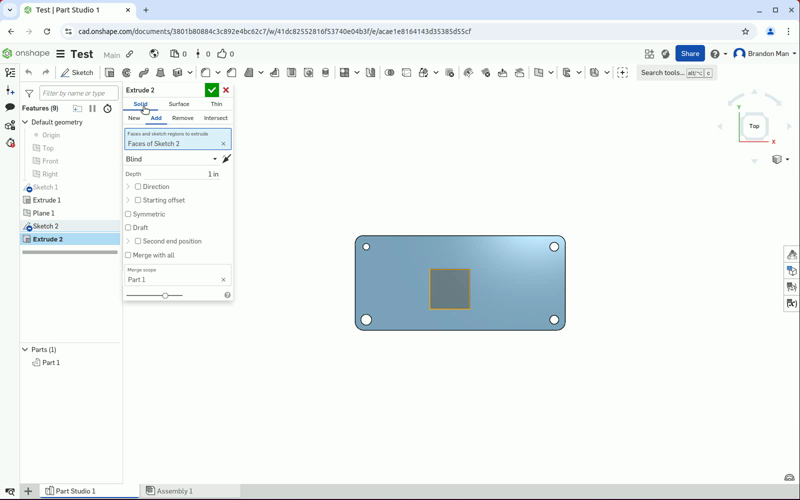
click(143, 106)
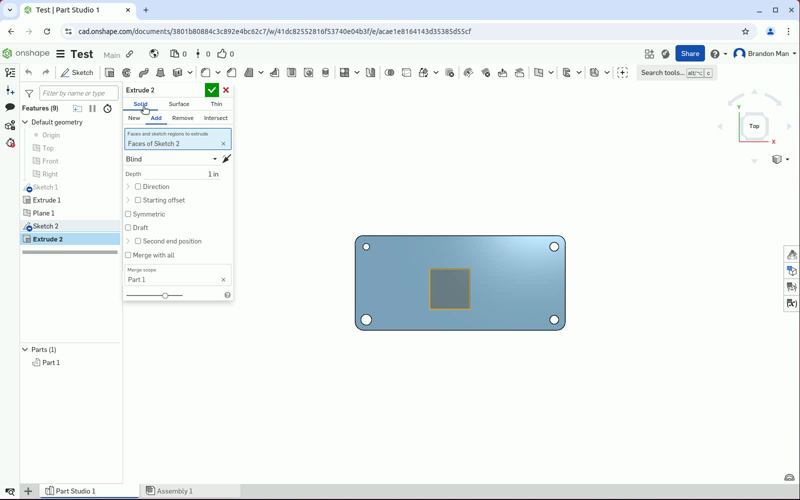
mouse_move(137, 120)
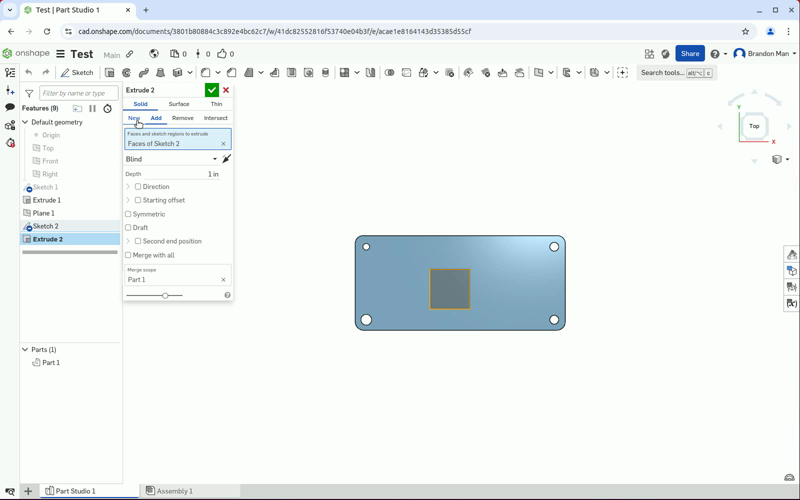
click(137, 120)
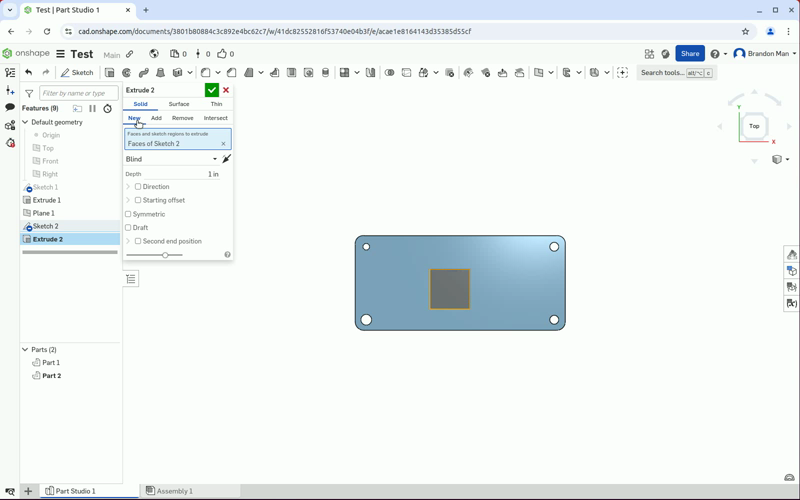
key(tab, 4)
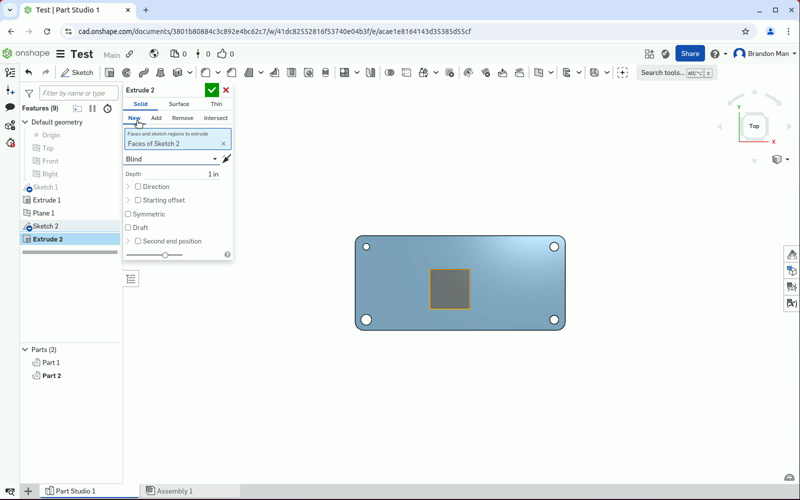
text(0.963)
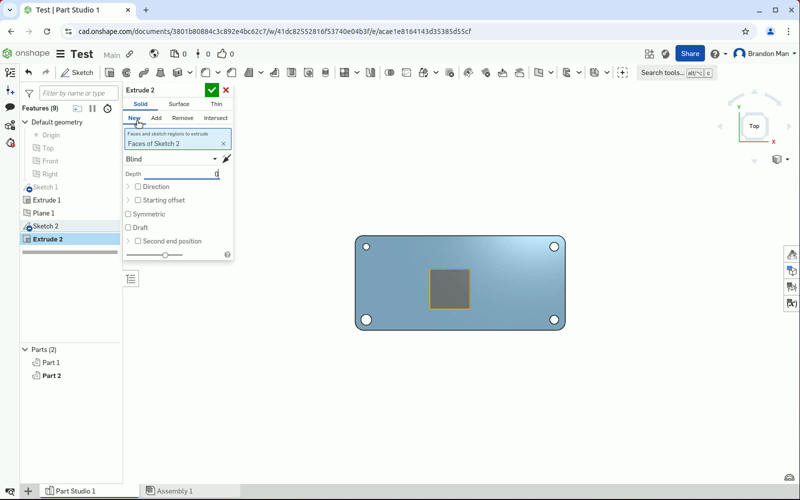
key(enter)
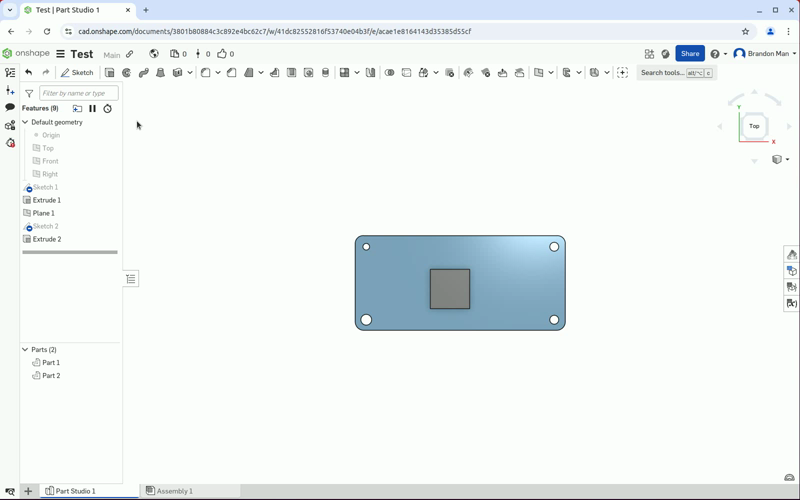
key(shift+h)
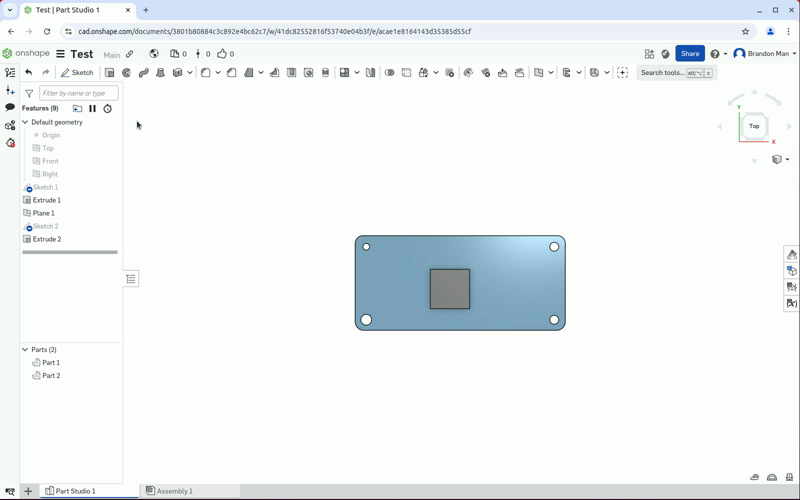
key(shift+h)
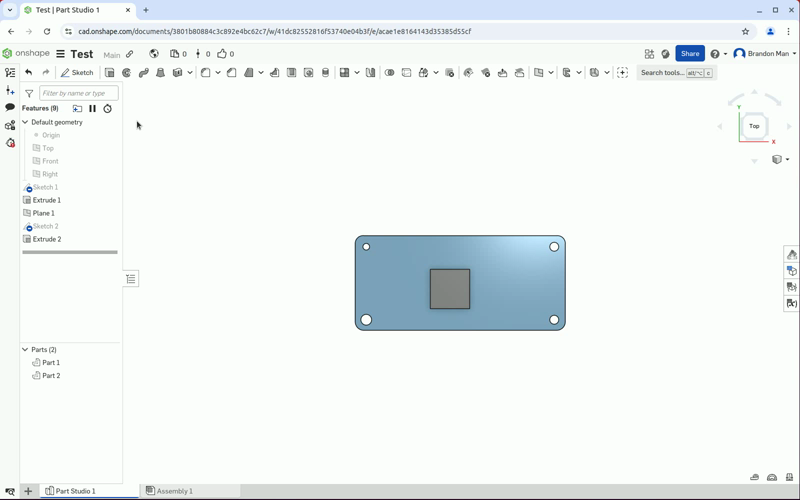
key(shift+7)
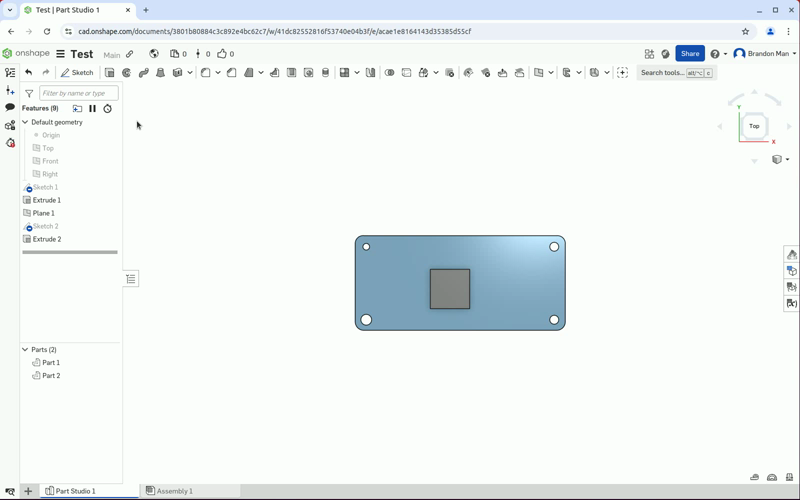
key(up, 3)
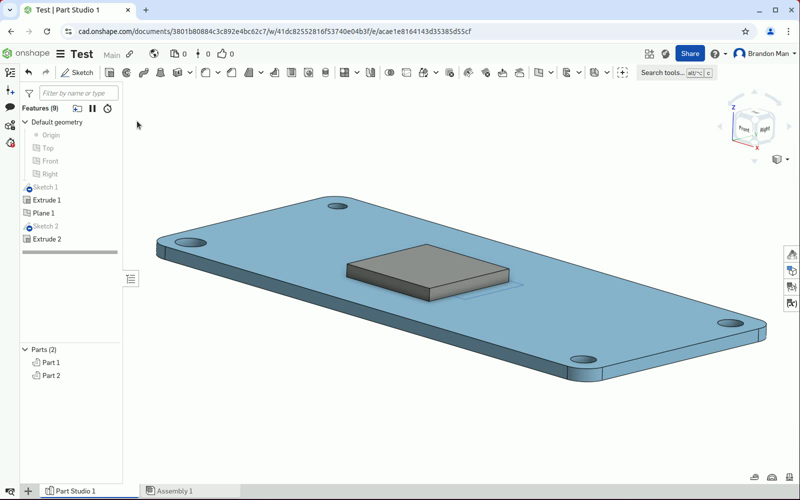
key(left, 3)
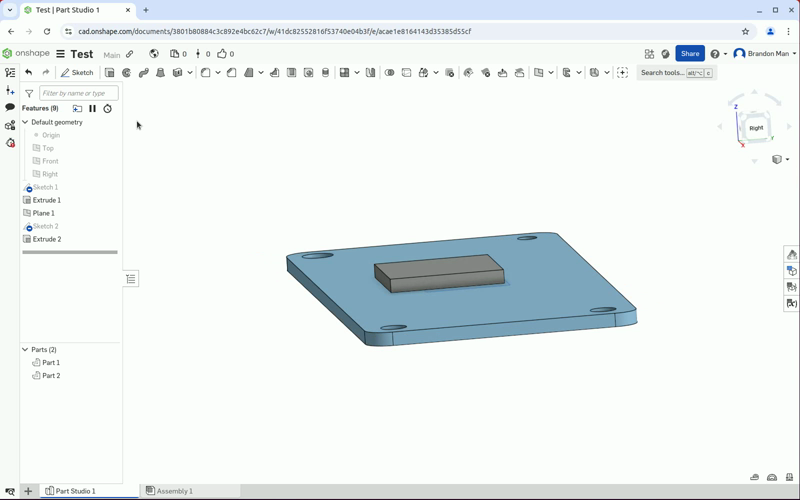
key(right, 3)
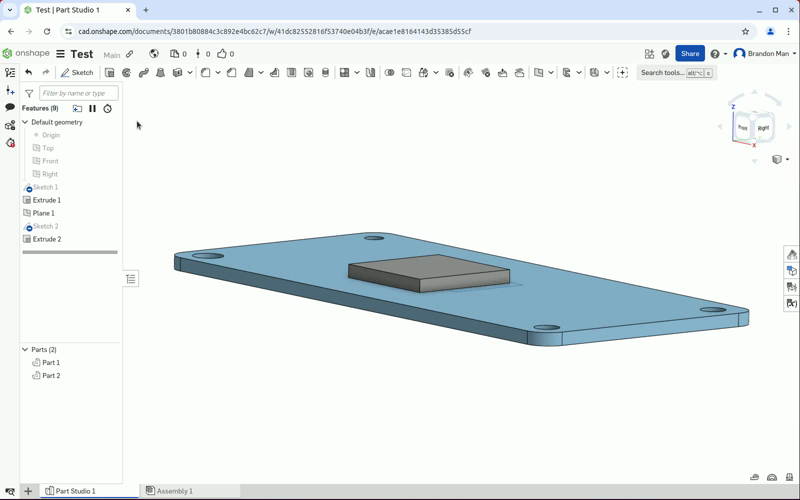
key(down, 3)
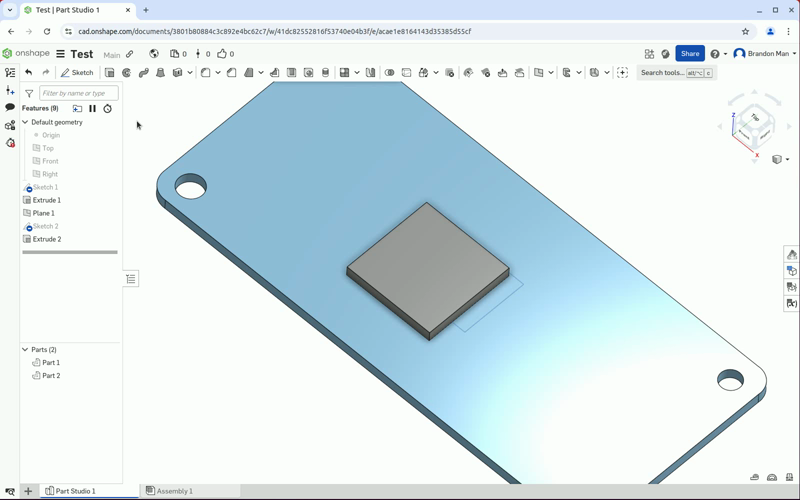
mouse_move(73, 189)
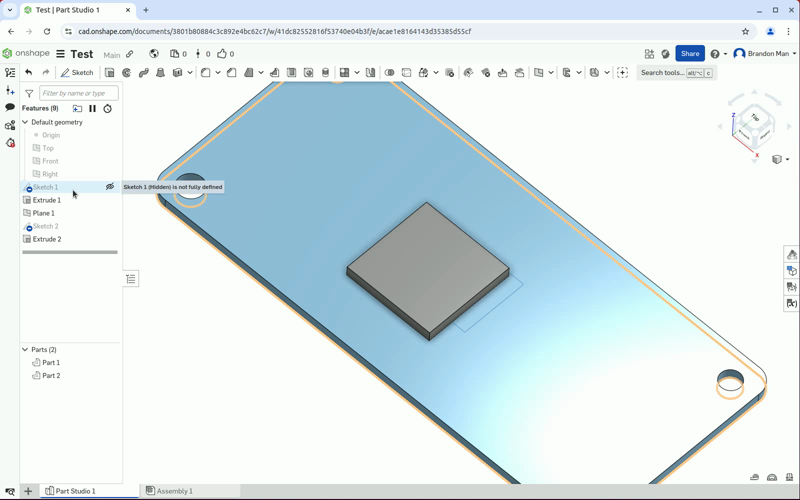
click(73, 189)